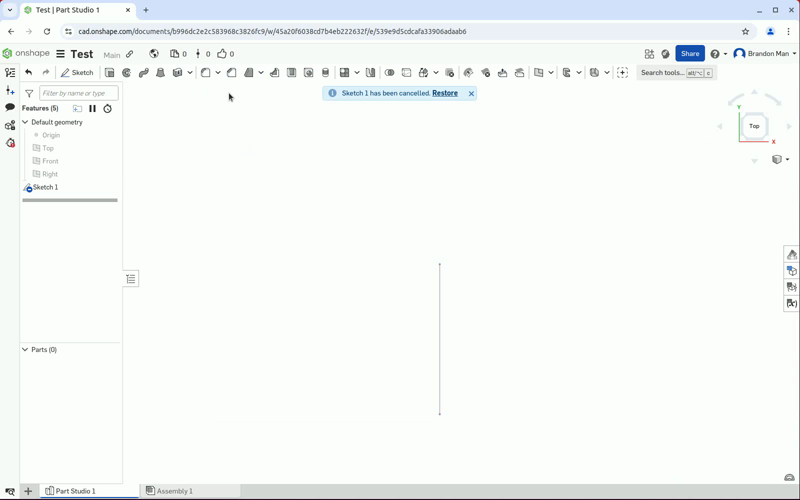
key(shift+h)
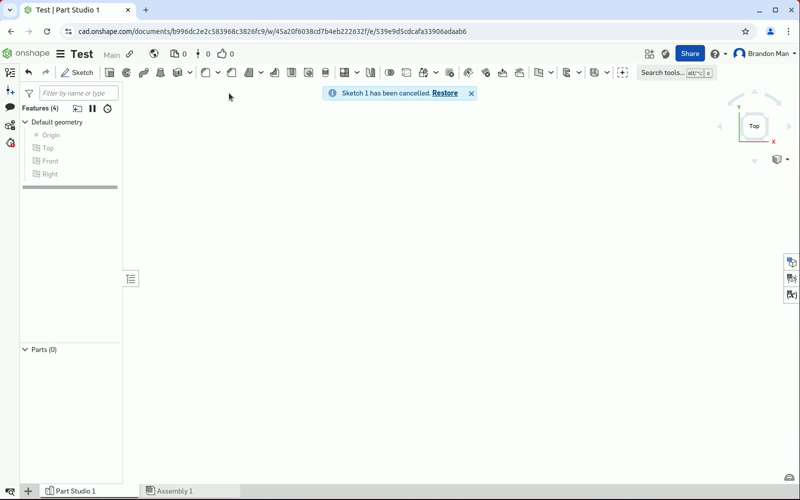
mouse_move(541, 75)
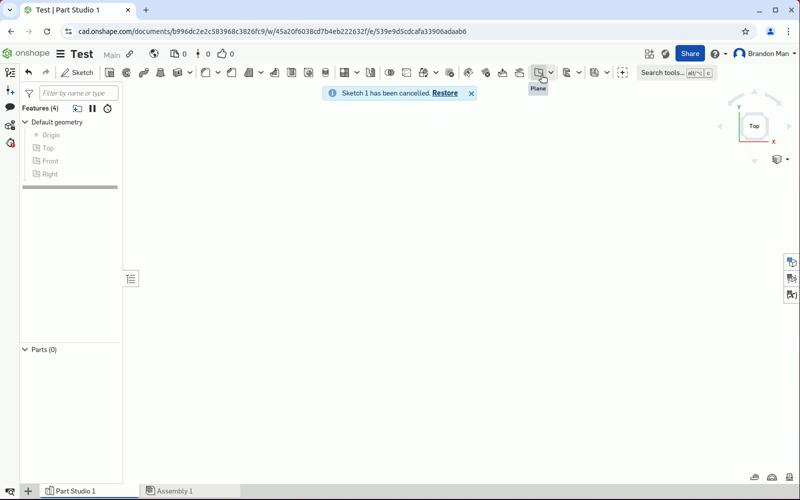
click(541, 75)
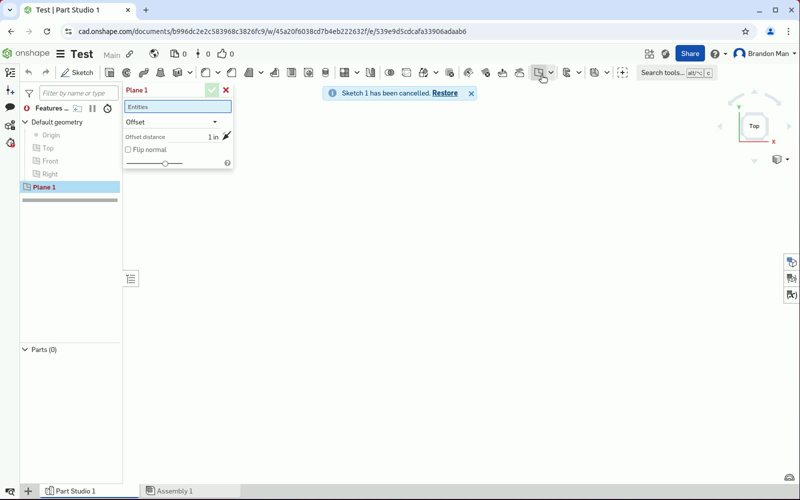
mouse_move(73, 150)
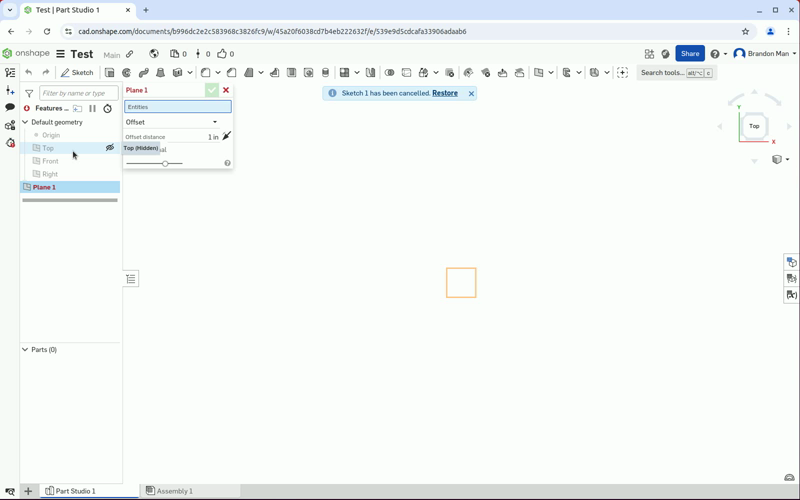
click(73, 150)
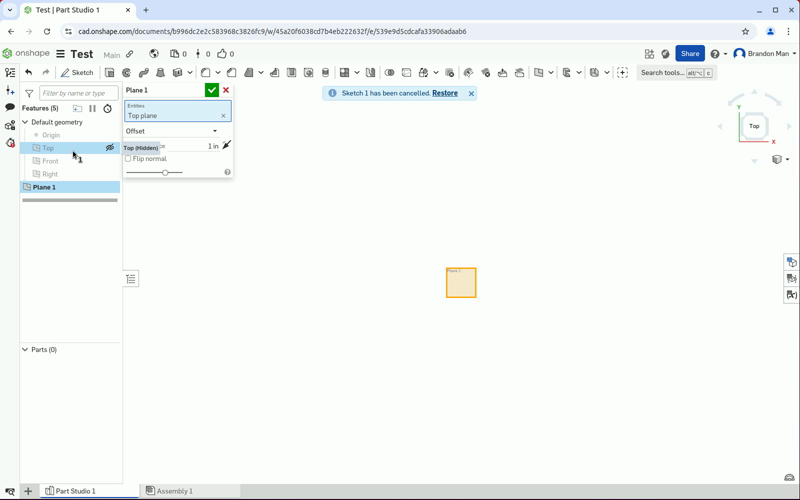
key(tab, 2)
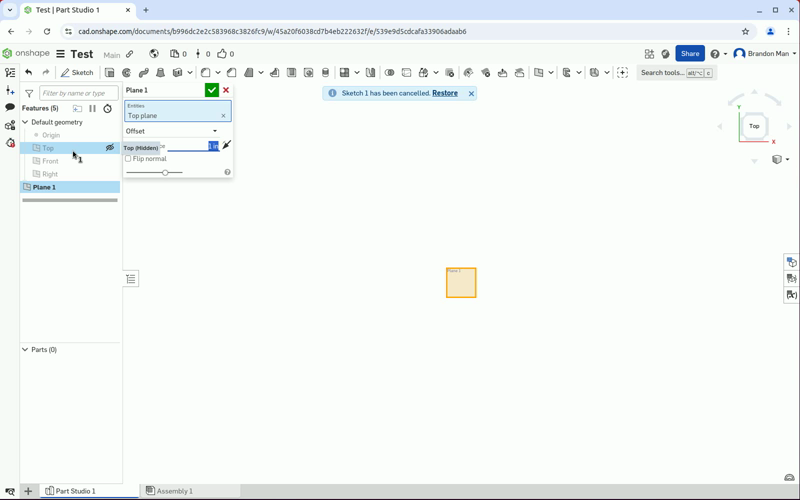
text(4.344)
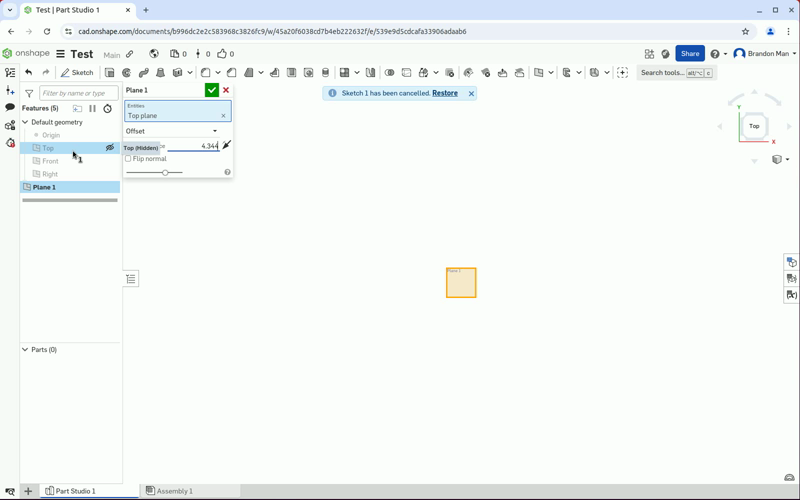
key(enter, 2)
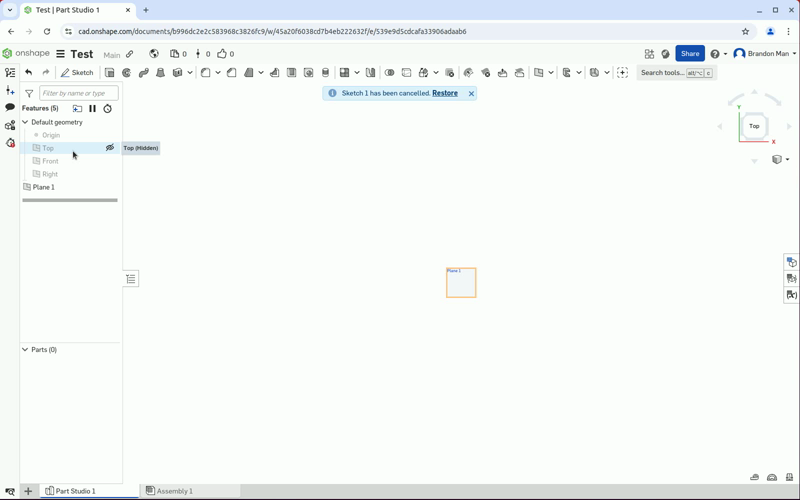
key(shift+s)
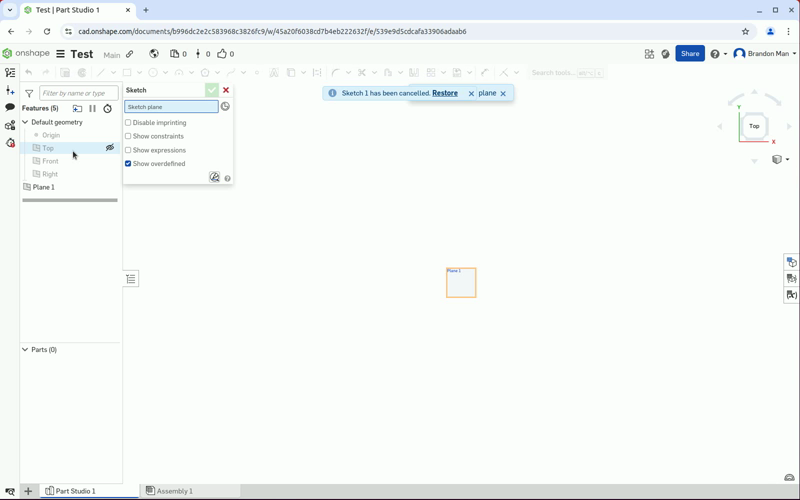
mouse_move(73, 189)
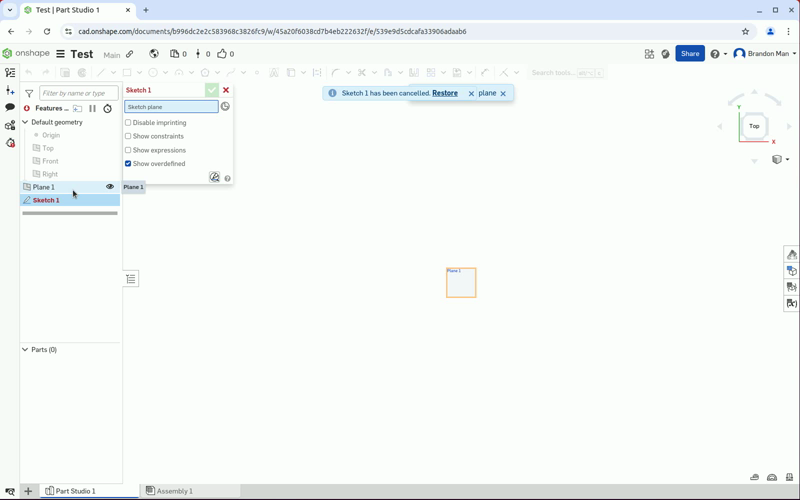
click(73, 189)
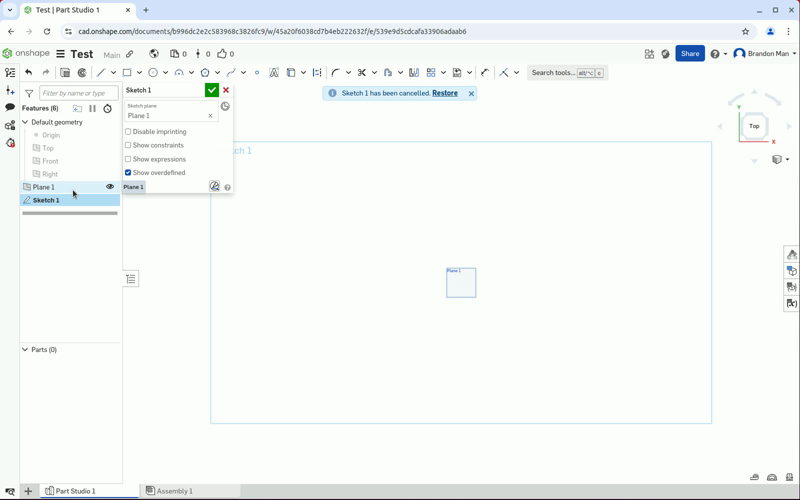
mouse_move(73, 352)
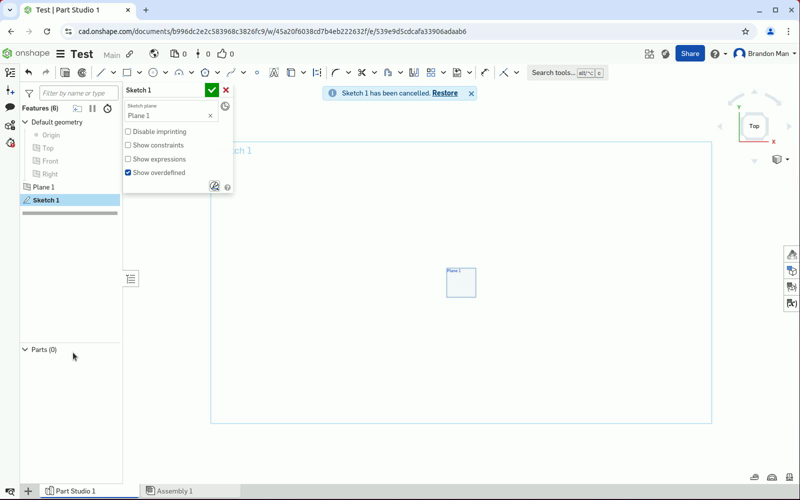
key(y)
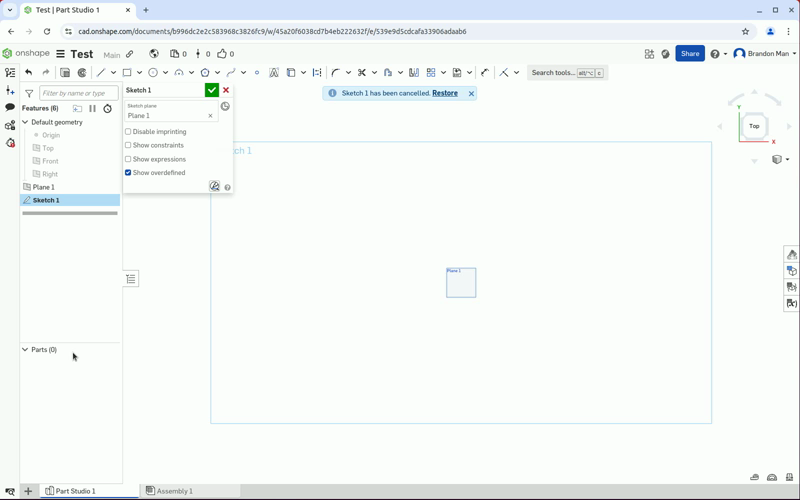
key(l)
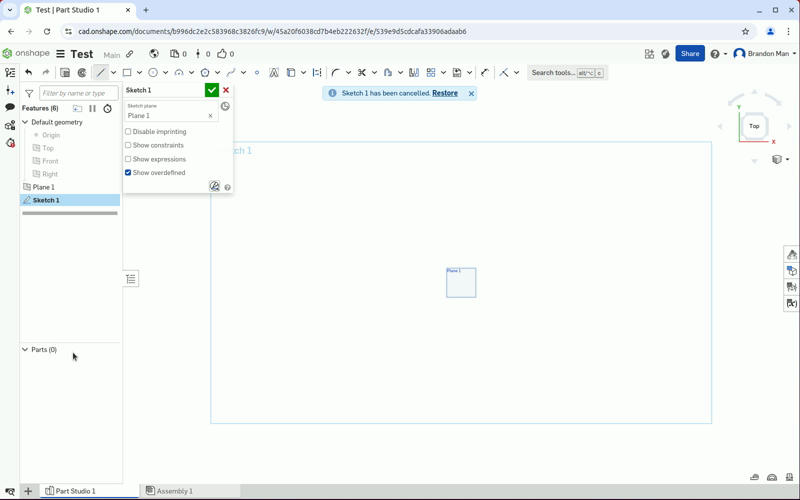
key_down(shift)
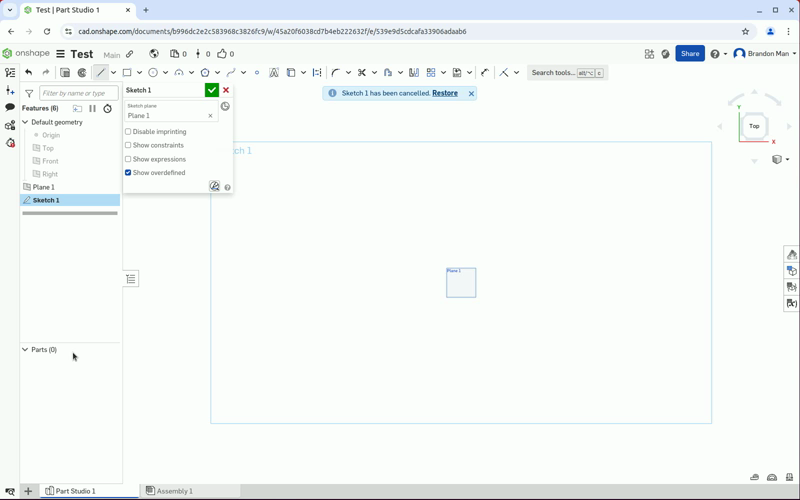
mouse_move(467, 281)
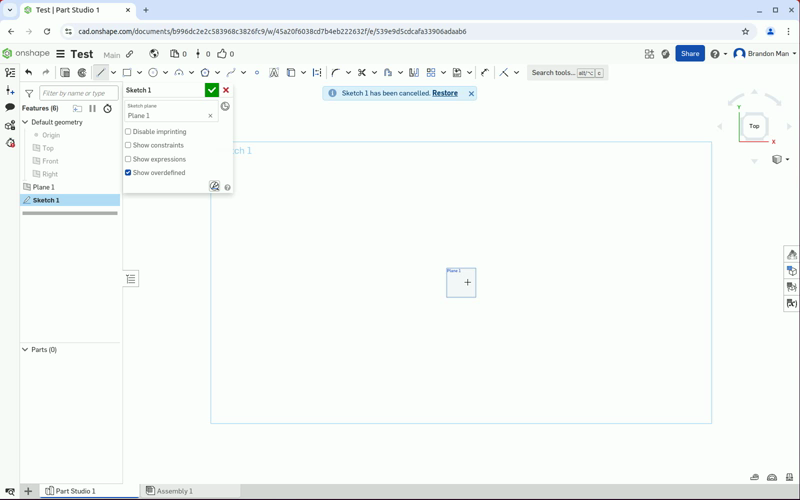
click(467, 281)
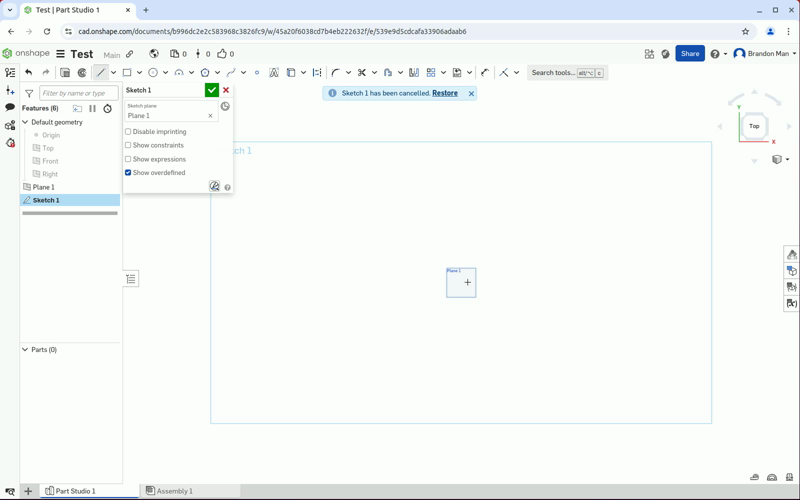
key_up(shift)
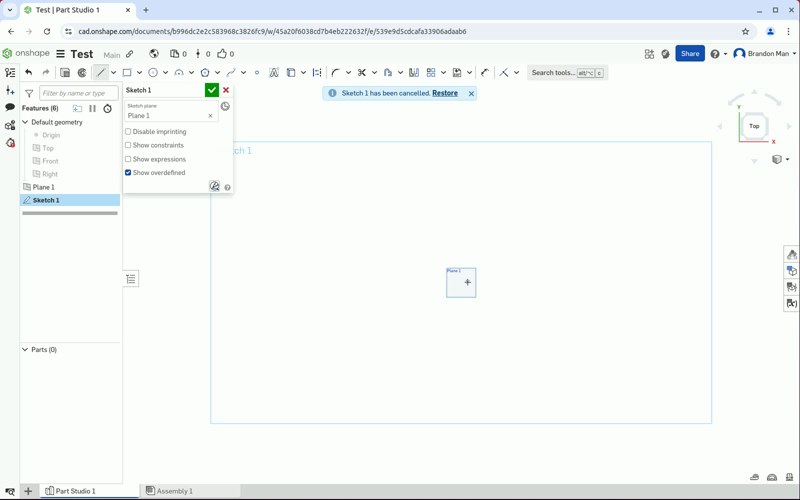
key_down(shift)
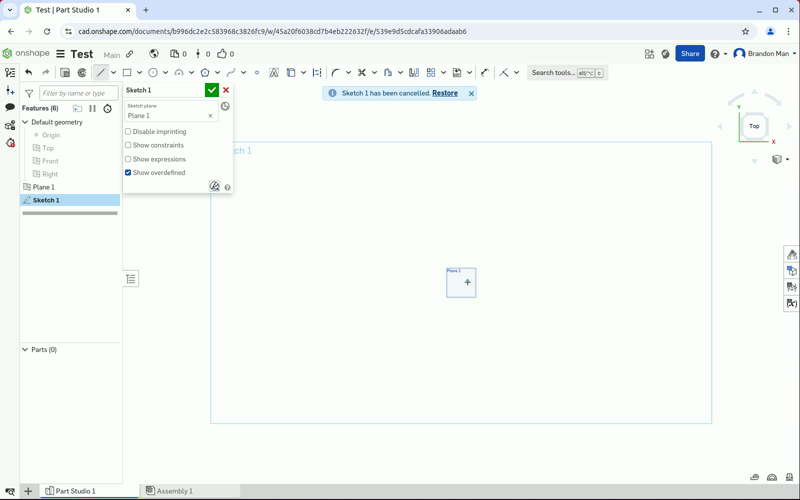
mouse_move(497, 281)
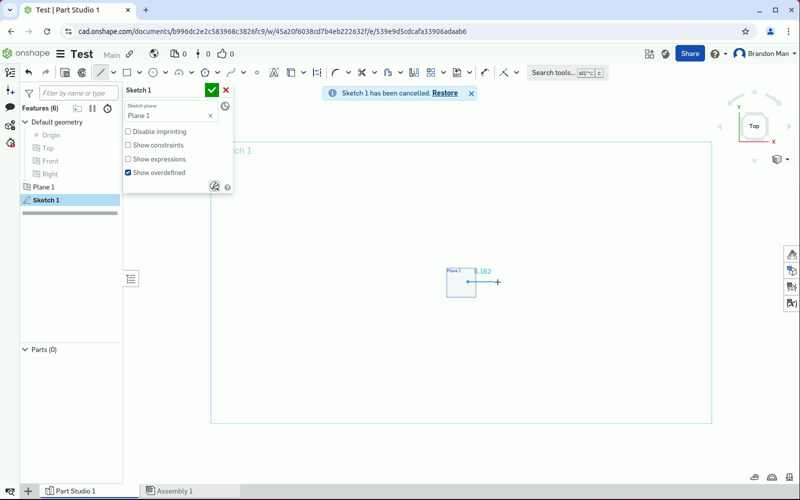
mouse_move(493, 281)
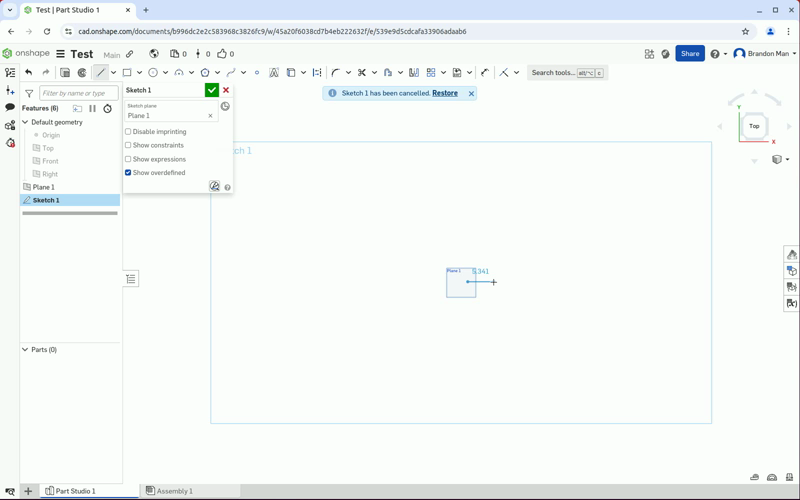
click(493, 281)
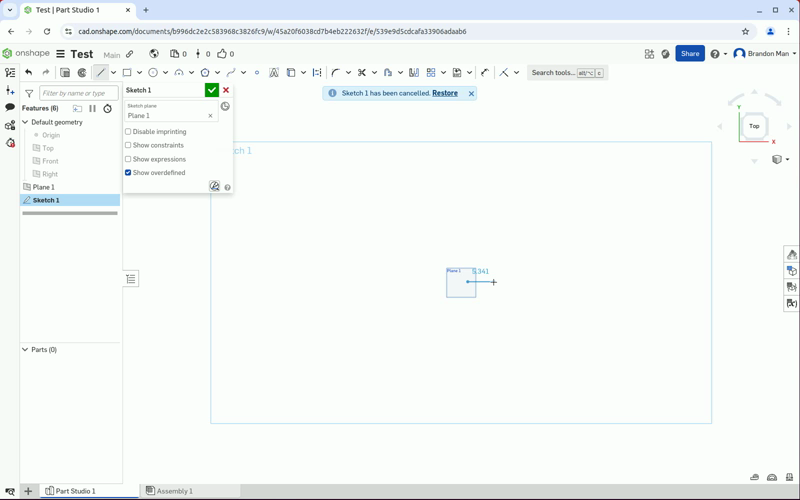
key_up(shift)
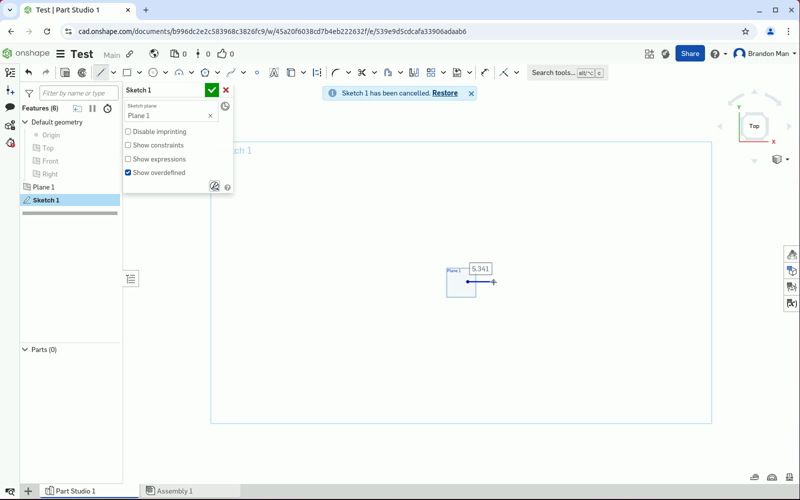
key_down(shift)
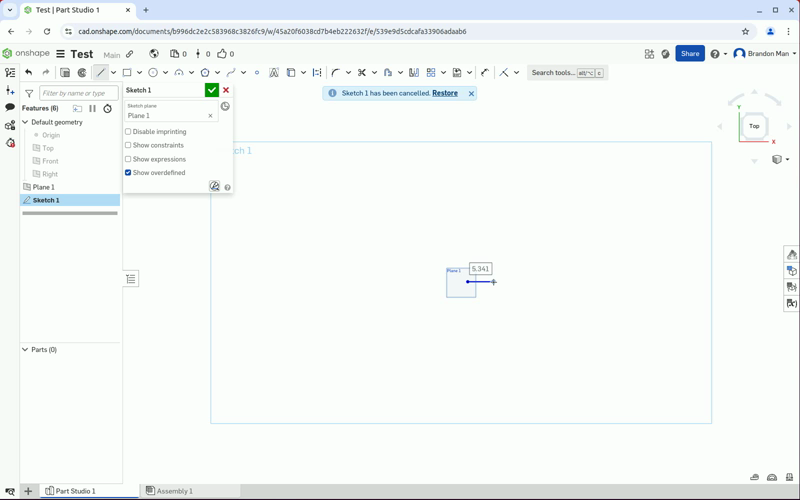
mouse_move(523, 281)
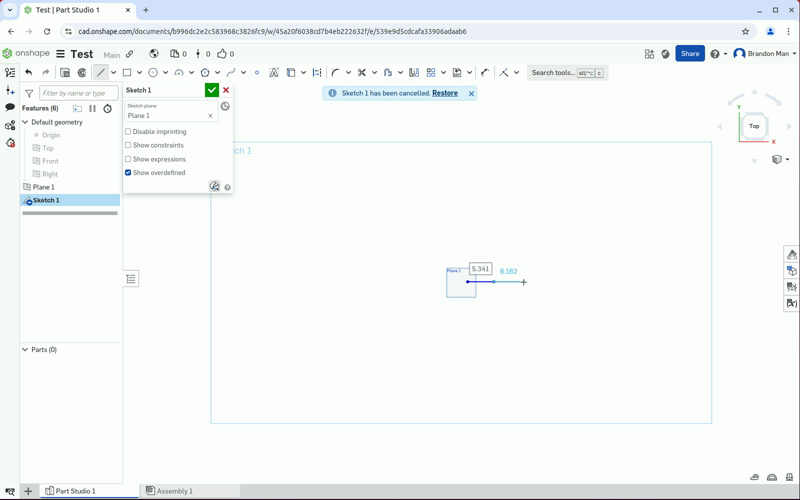
mouse_move(493, 282)
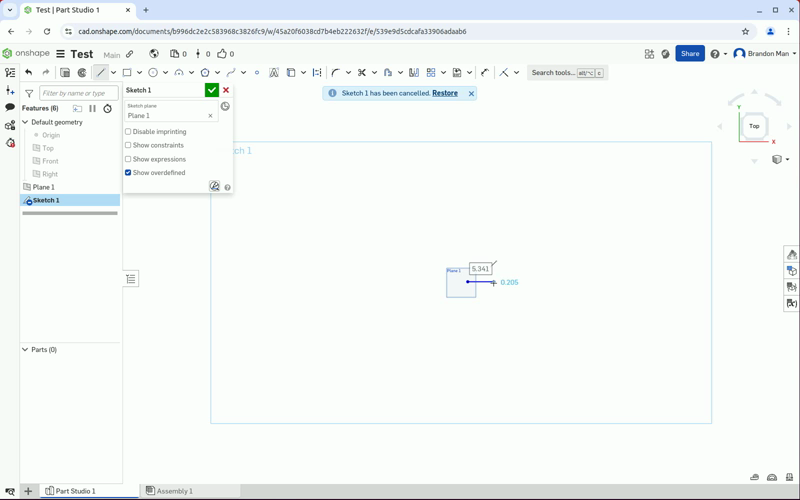
scroll(6)
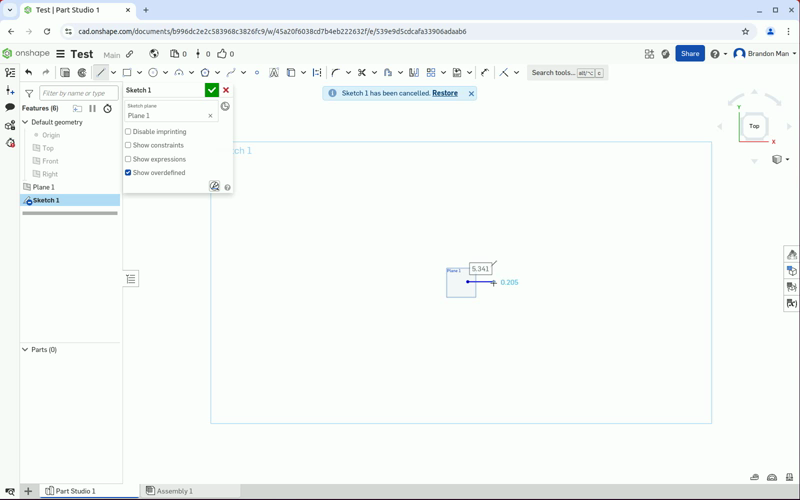
scroll(6)
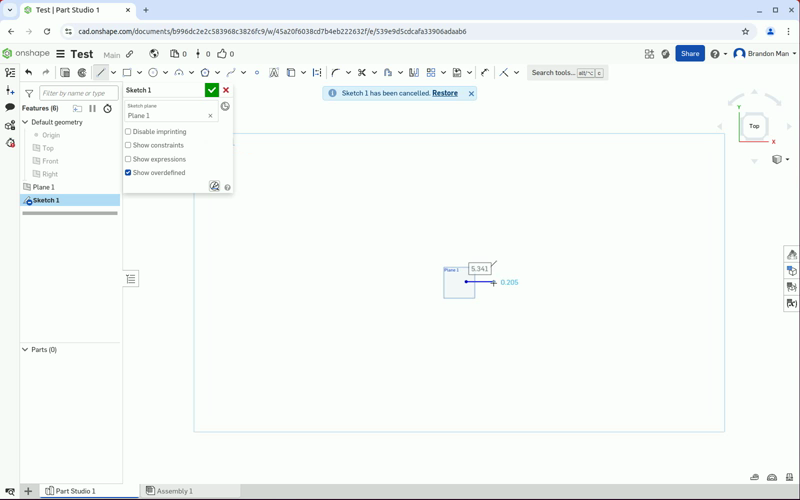
scroll(6)
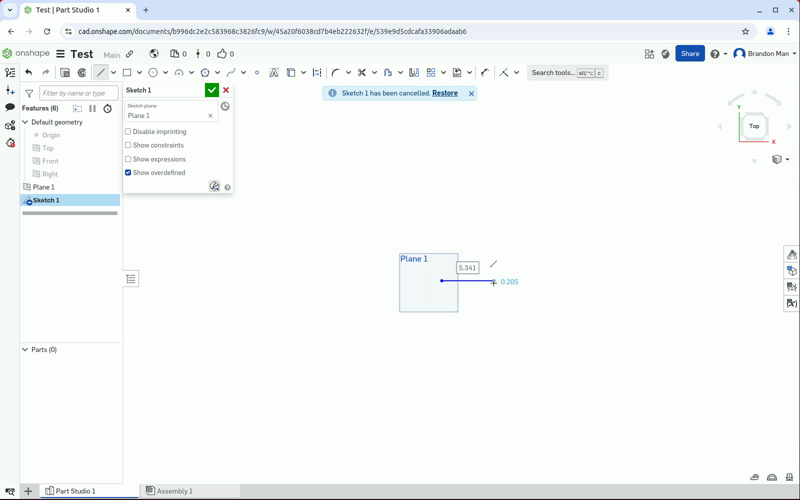
scroll(6)
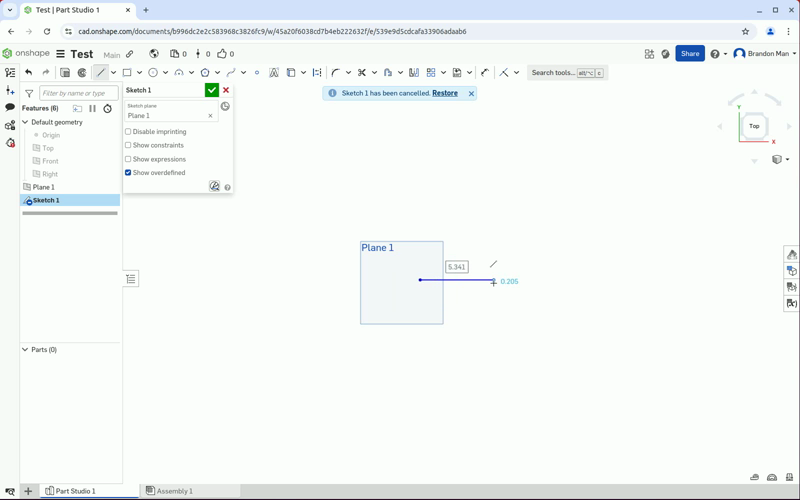
scroll(6)
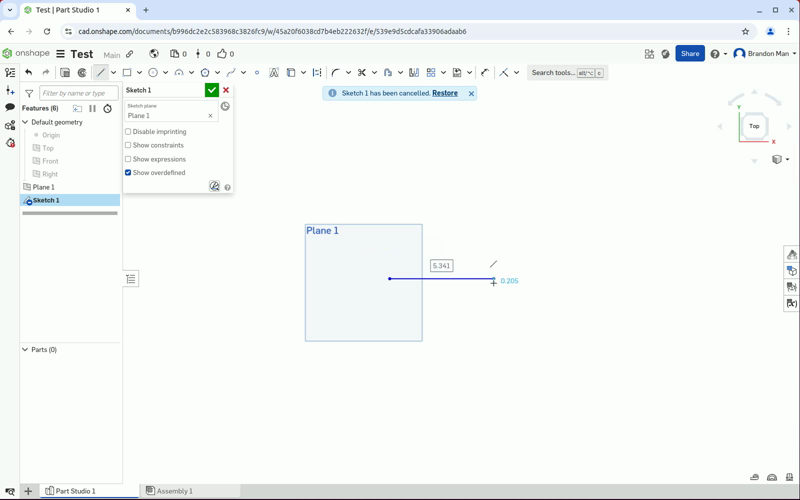
scroll(6)
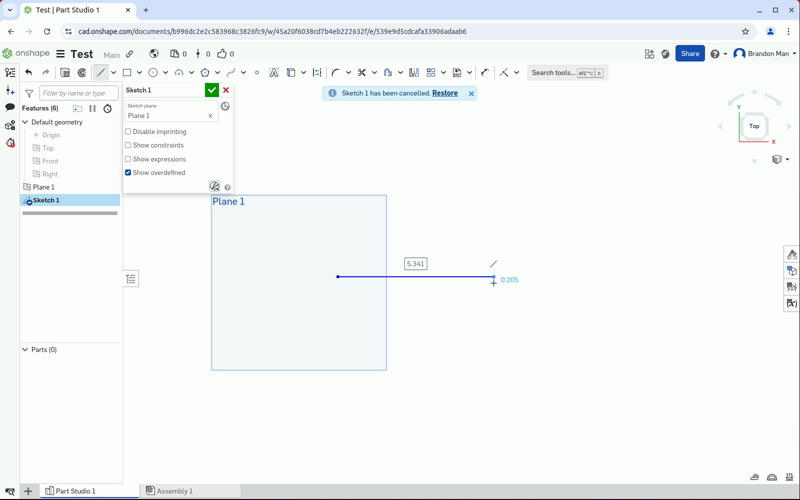
scroll(6)
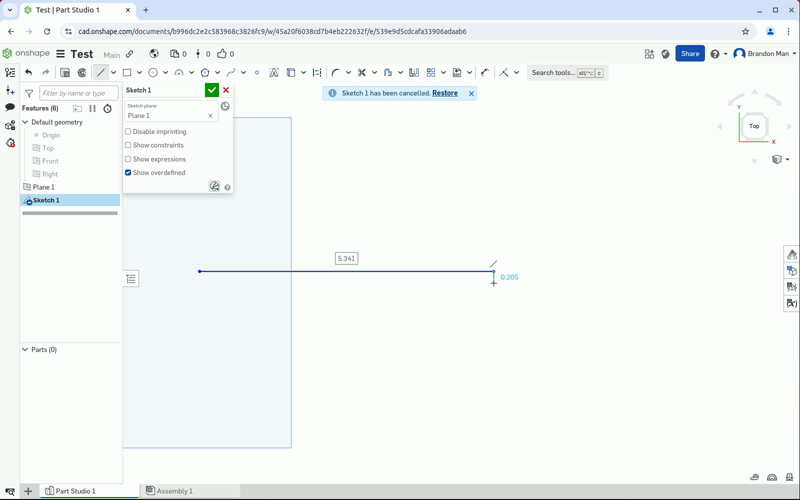
click(493, 282)
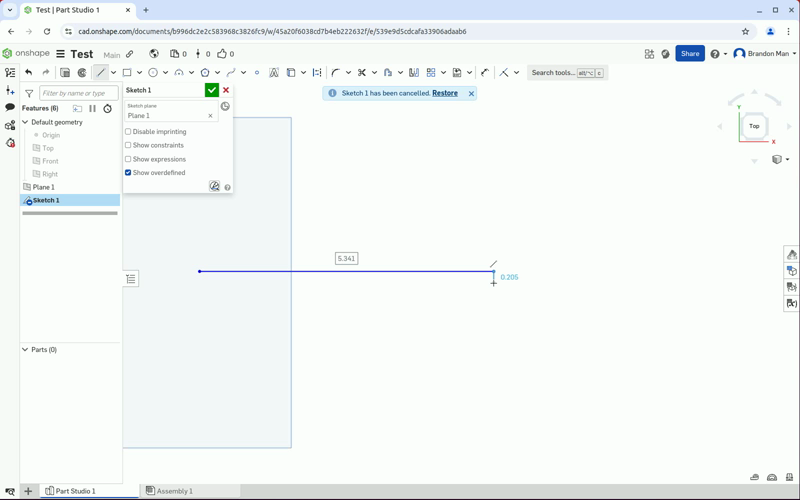
scroll(-6)
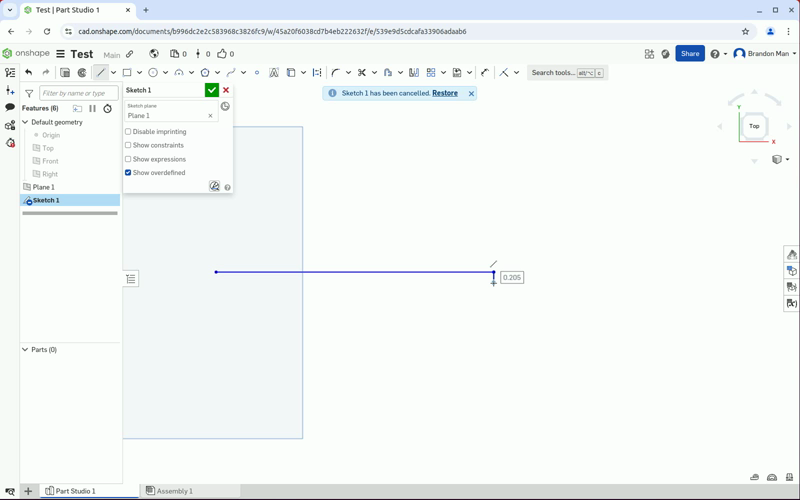
scroll(-6)
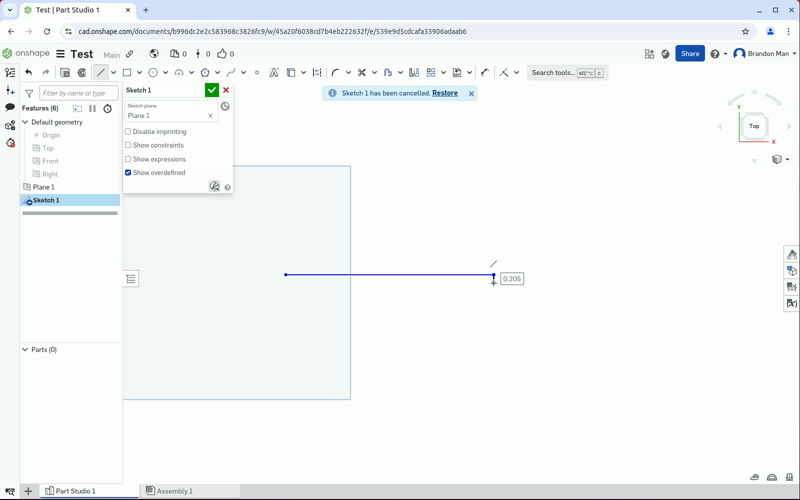
scroll(-6)
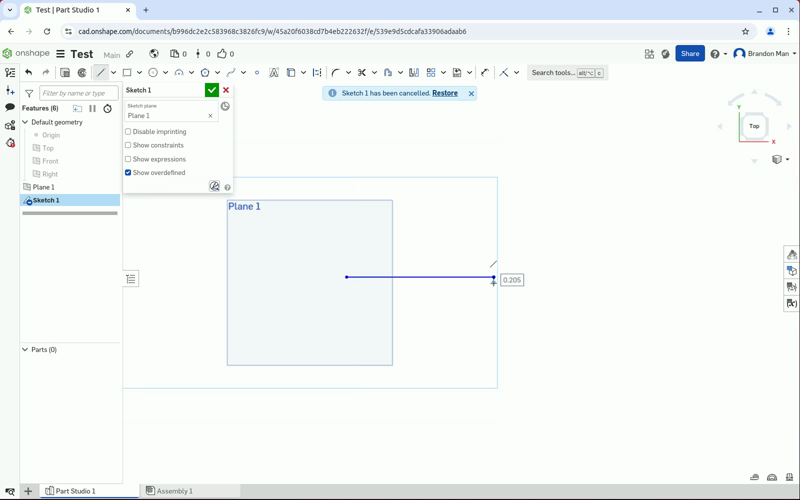
scroll(-6)
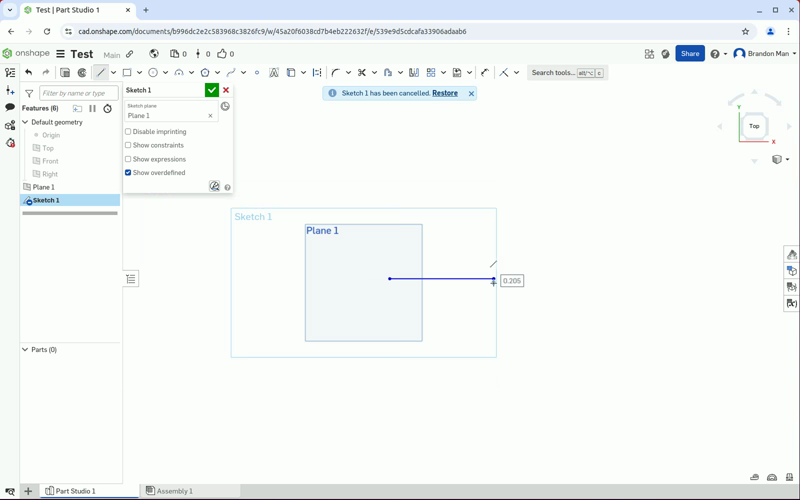
scroll(-6)
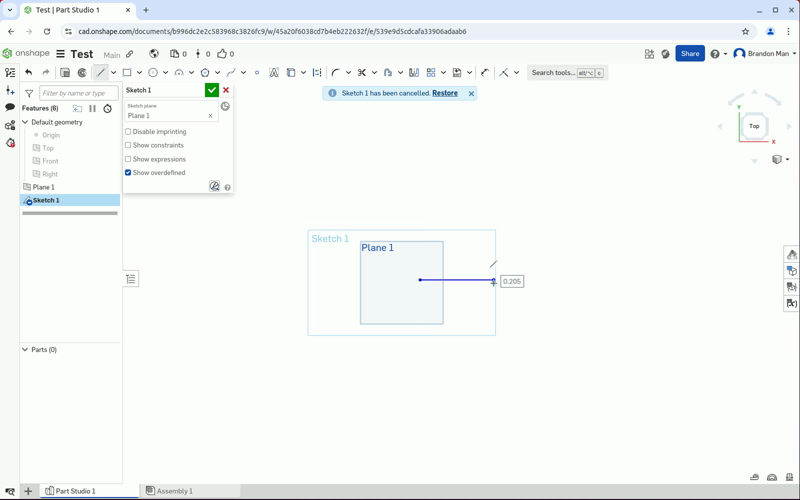
scroll(-6)
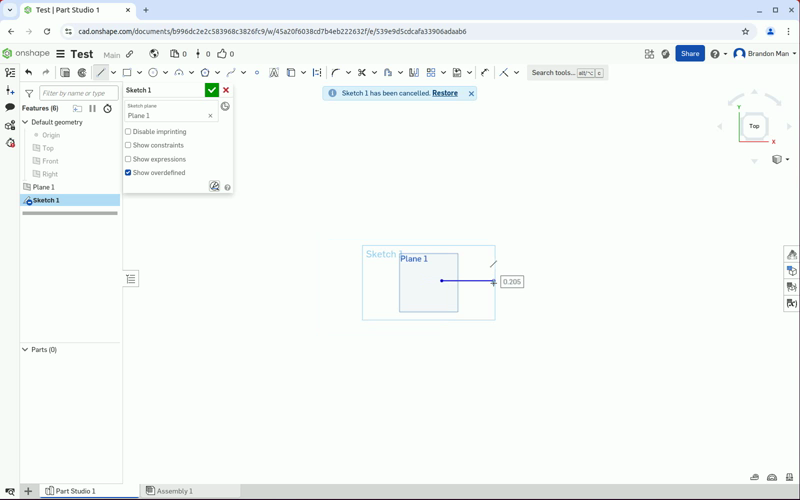
scroll(-6)
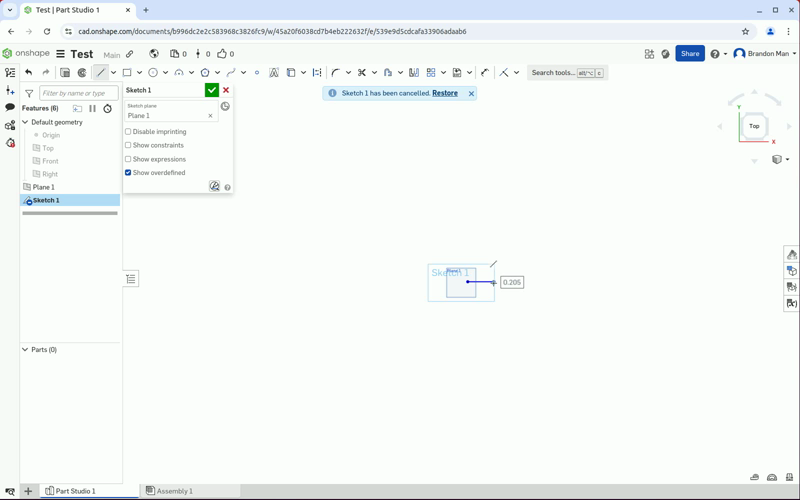
key_up(shift)
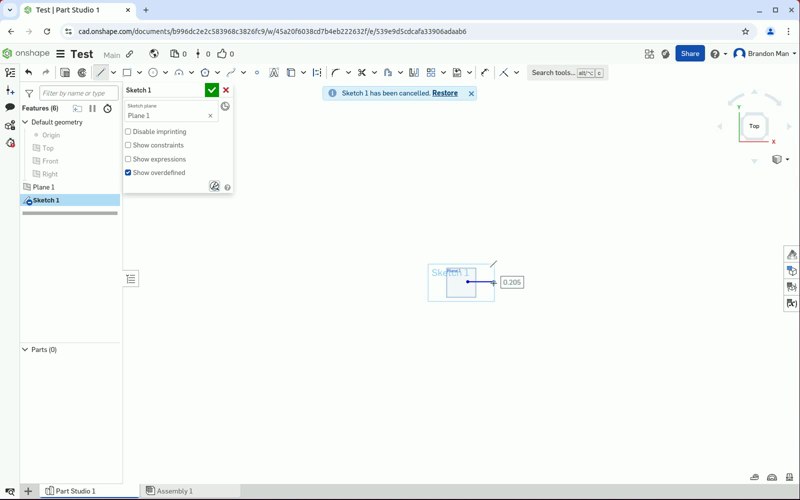
key_down(shift)
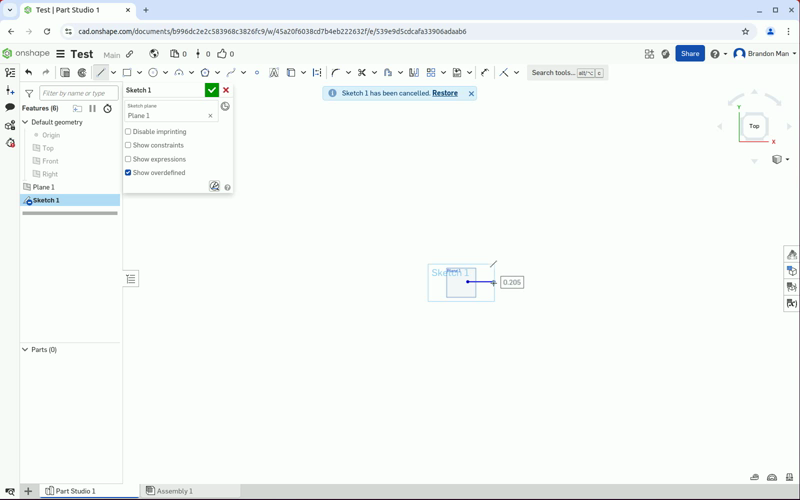
mouse_move(523, 282)
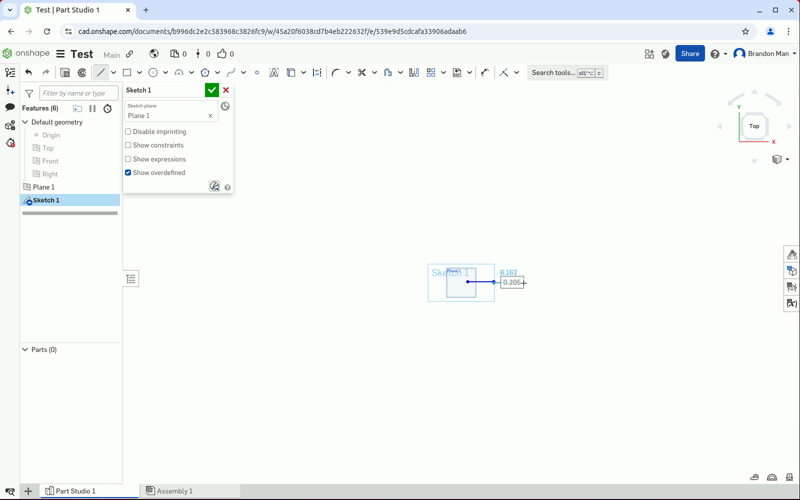
mouse_move(494, 282)
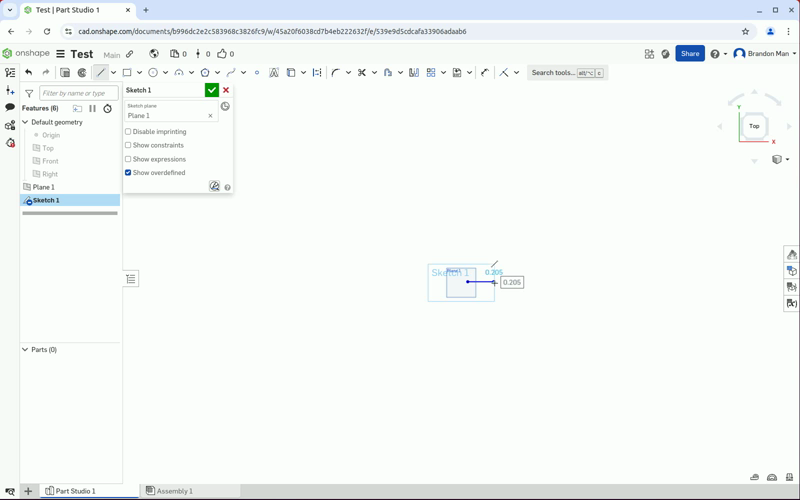
scroll(6)
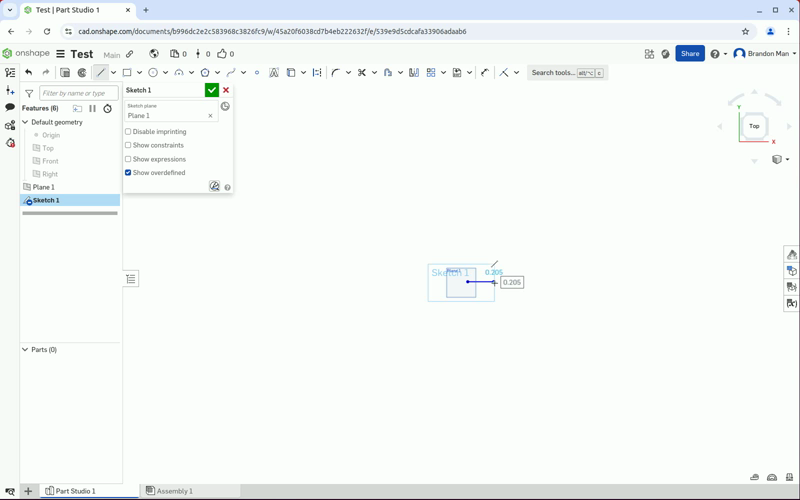
scroll(6)
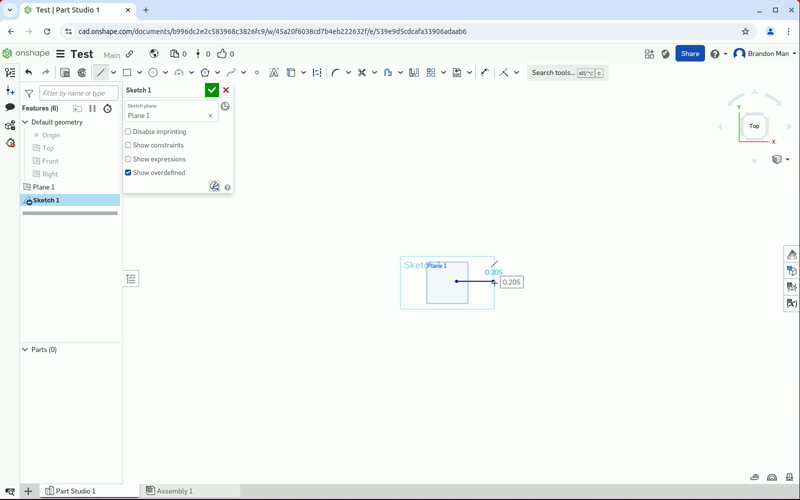
scroll(6)
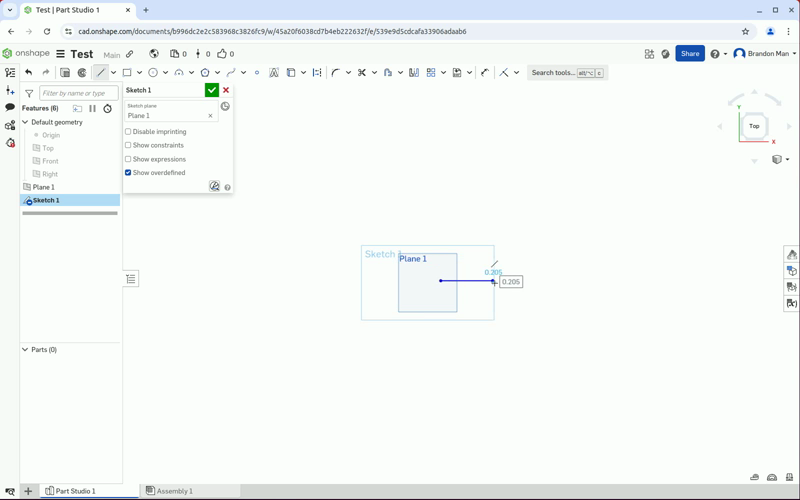
scroll(6)
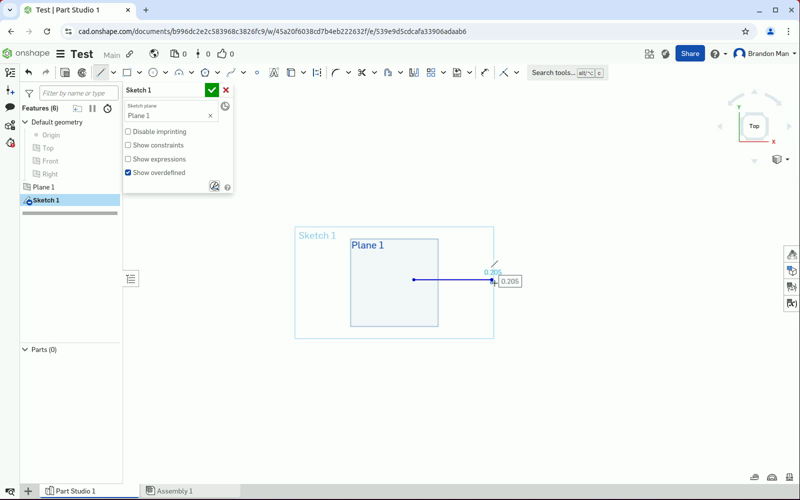
scroll(6)
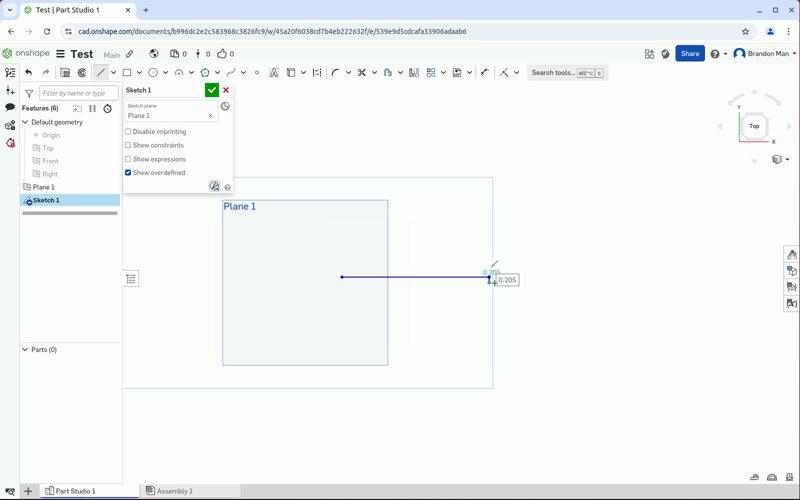
scroll(6)
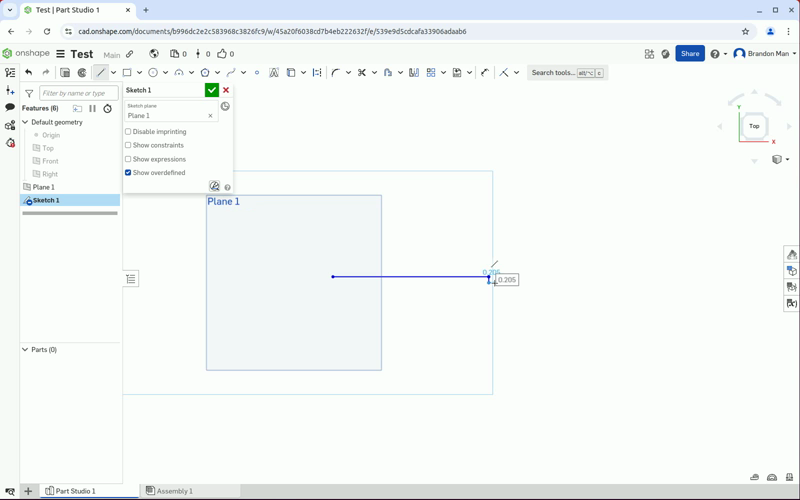
scroll(6)
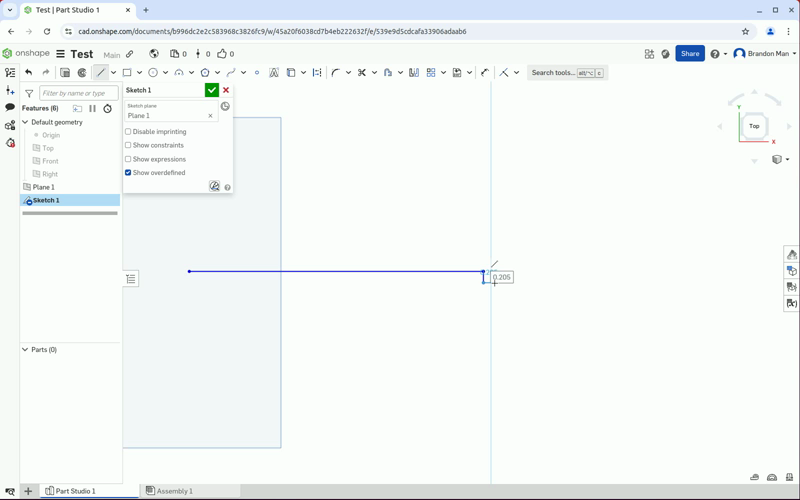
click(494, 282)
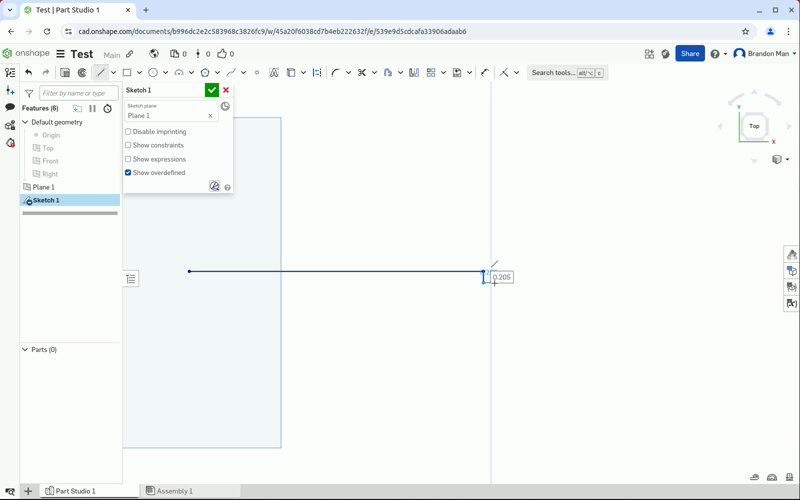
scroll(-6)
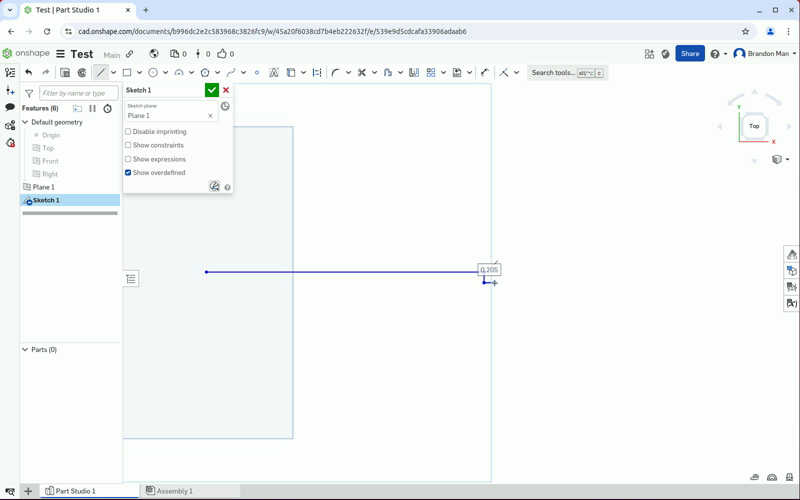
scroll(-6)
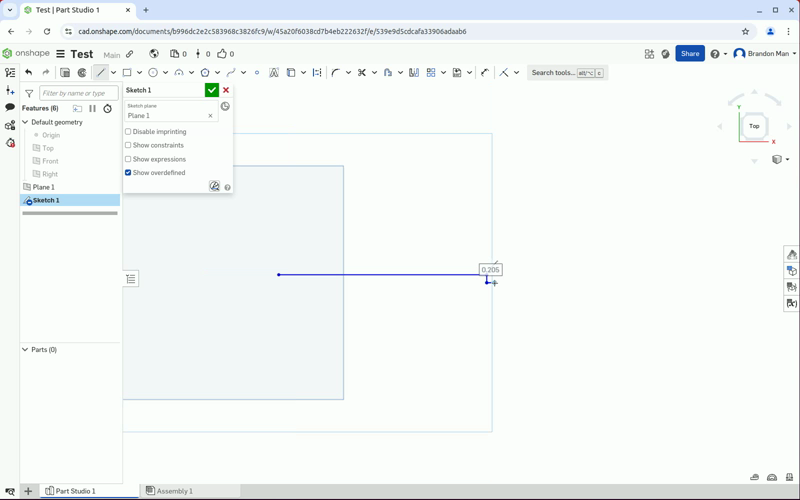
scroll(-6)
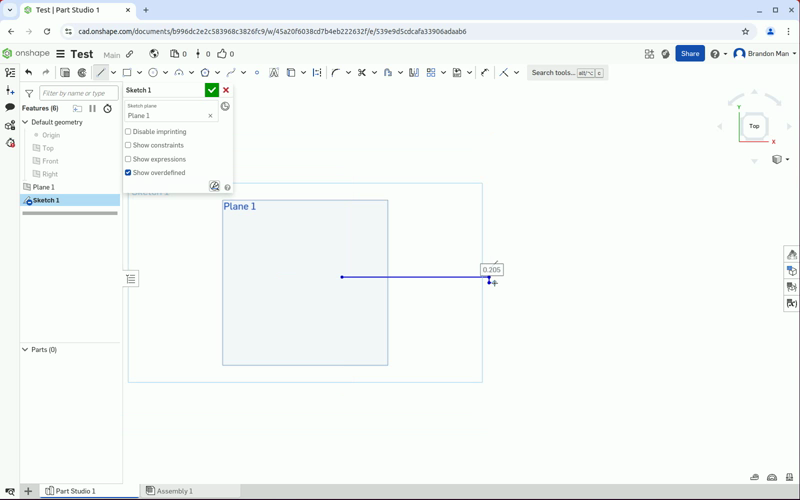
scroll(-6)
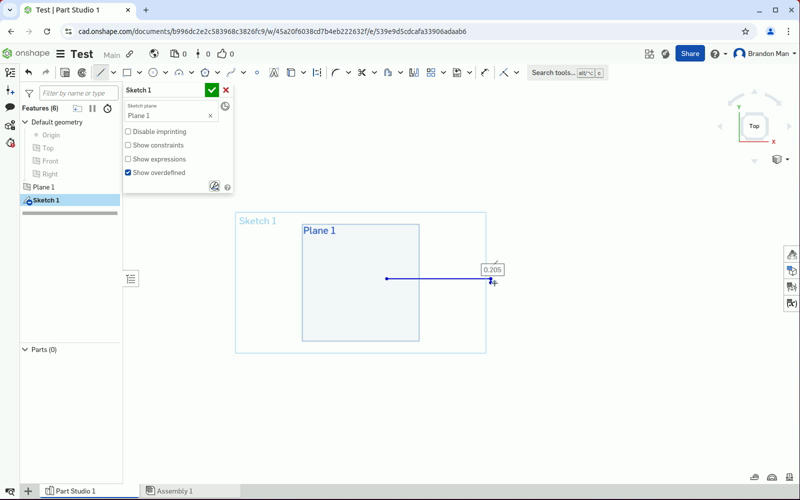
scroll(-6)
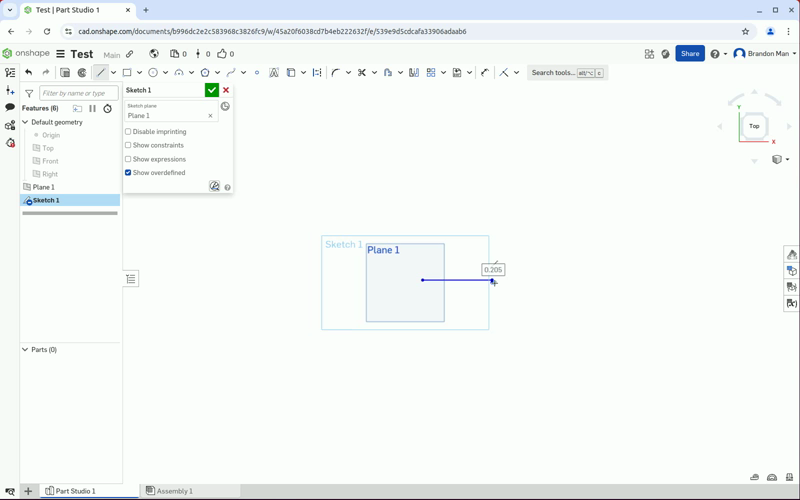
scroll(-6)
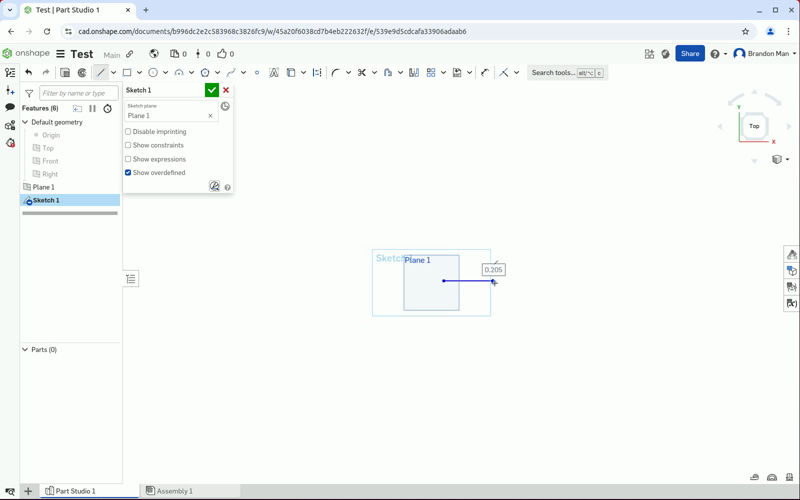
scroll(-6)
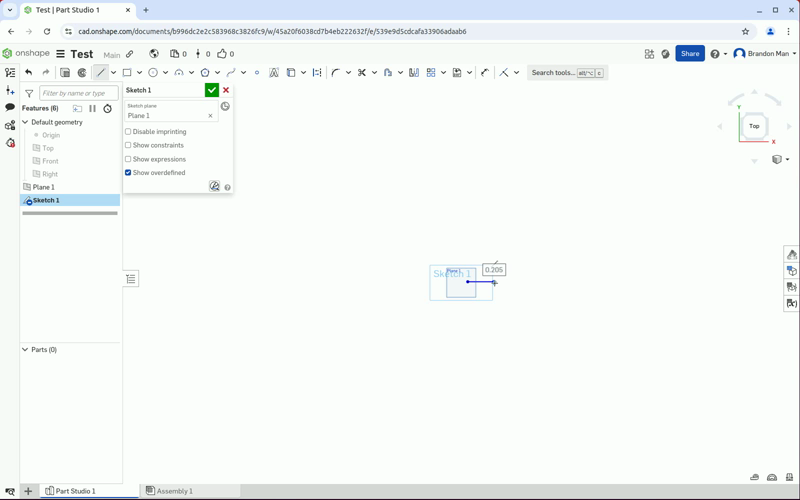
key_up(shift)
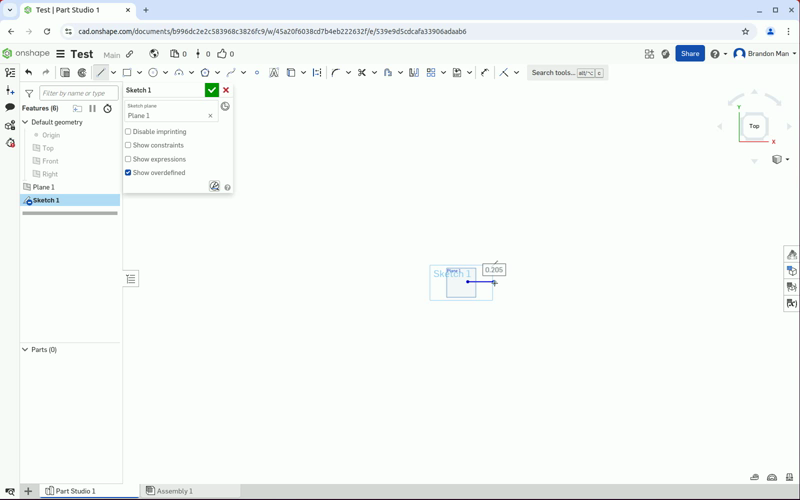
key_down(shift)
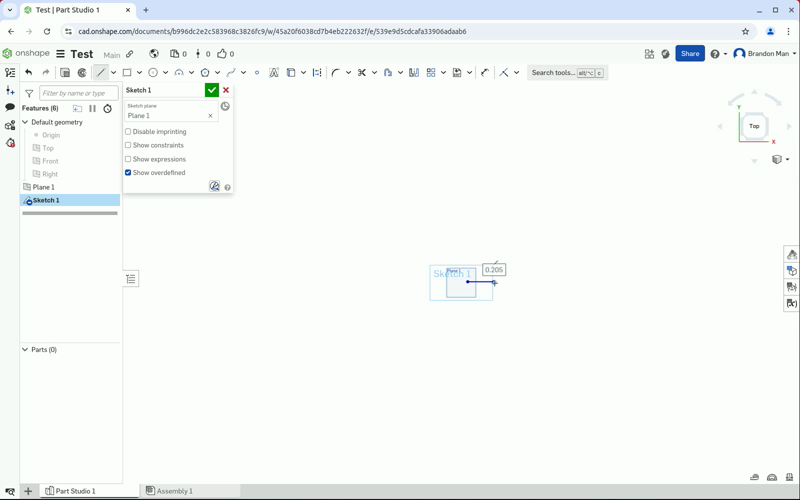
mouse_move(494, 170)
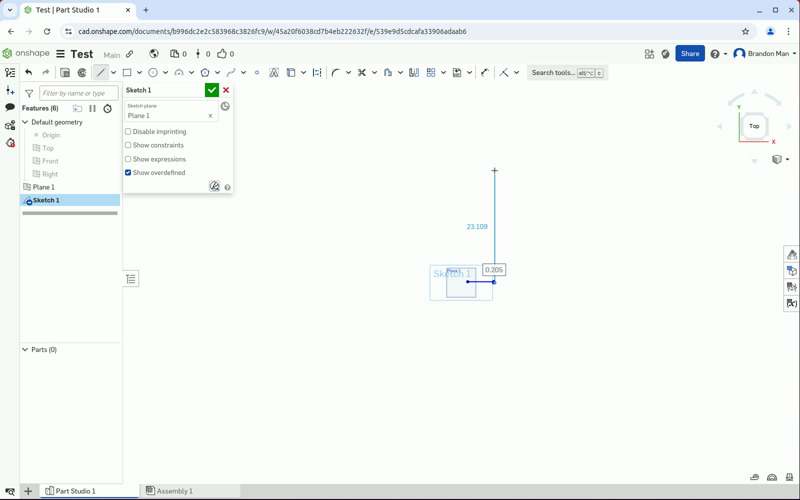
click(494, 170)
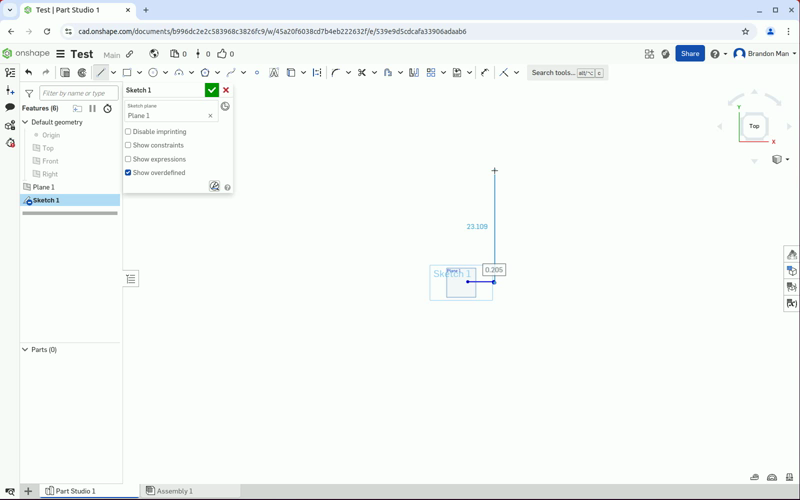
key_up(shift)
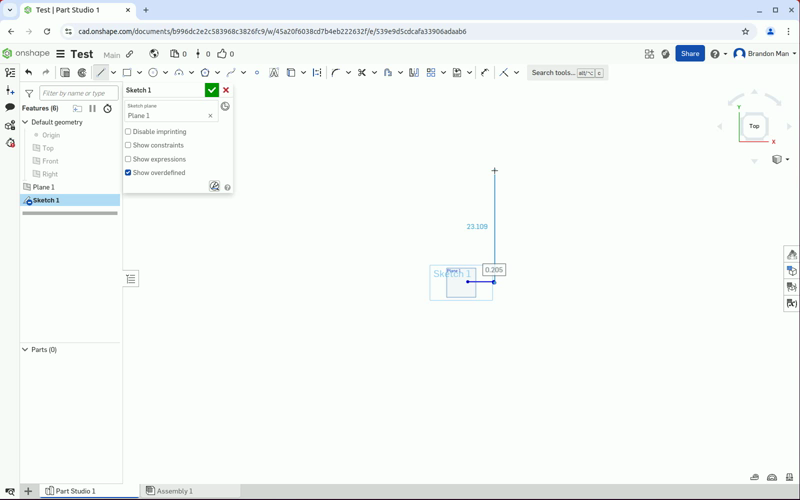
key_down(shift)
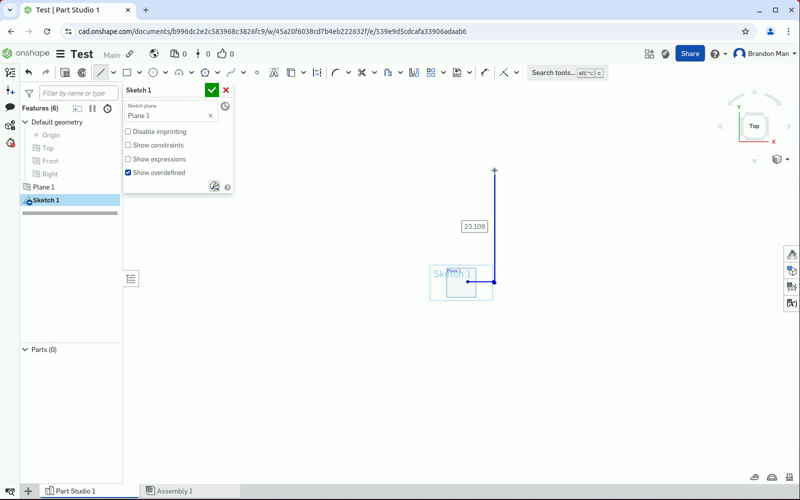
mouse_move(524, 170)
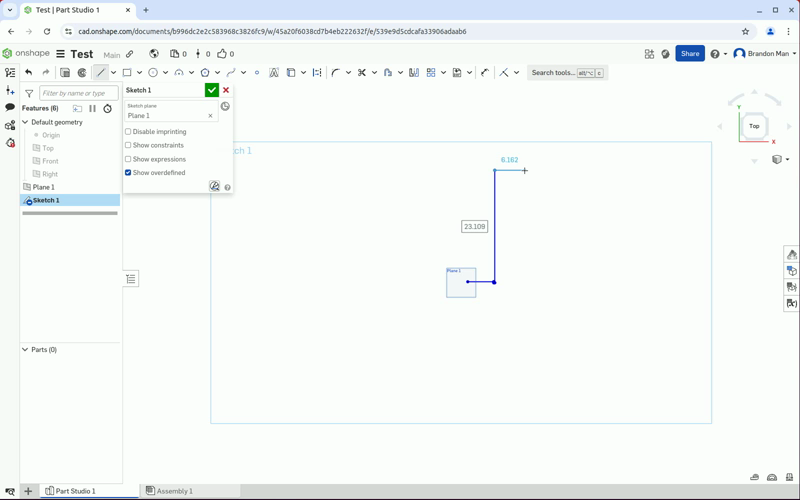
mouse_move(470, 170)
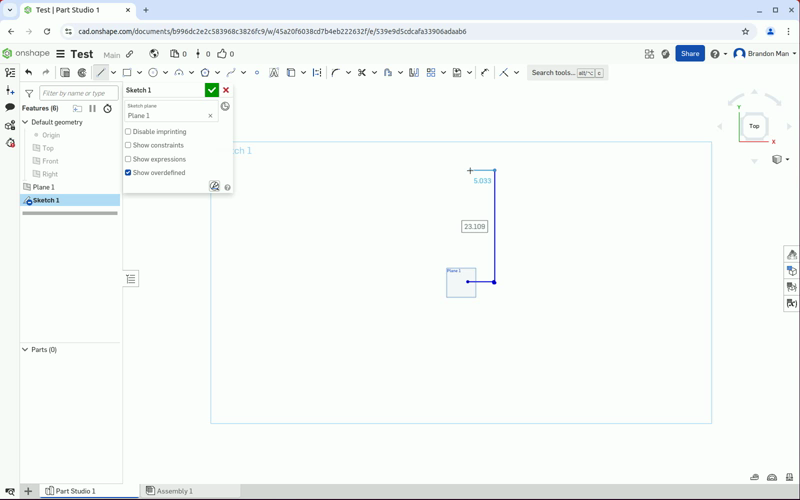
click(470, 170)
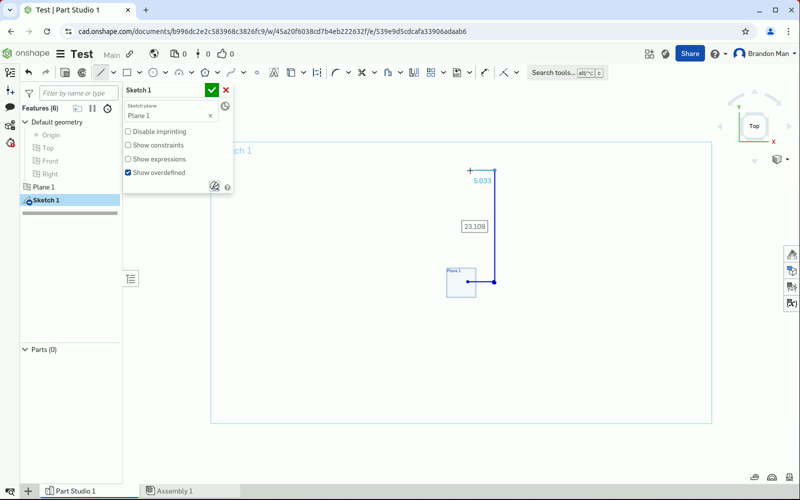
key_up(shift)
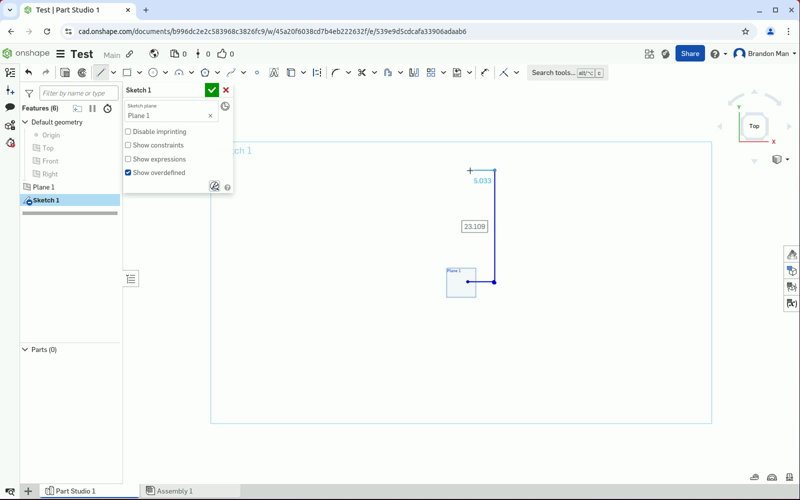
key_down(shift)
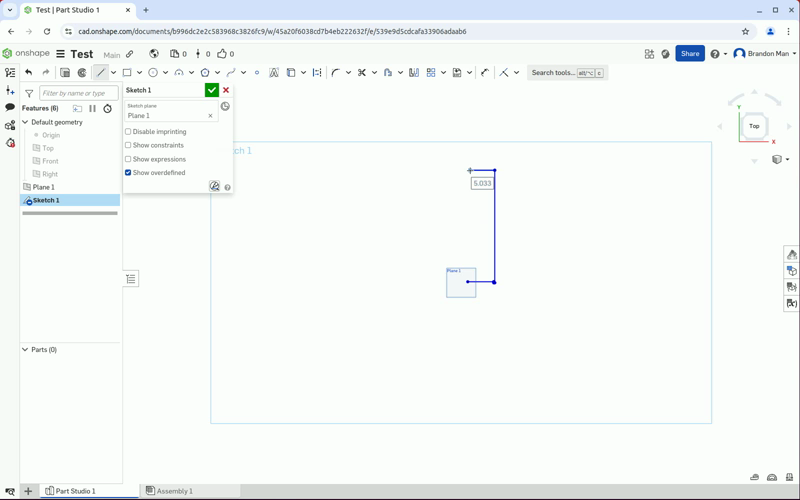
mouse_move(500, 170)
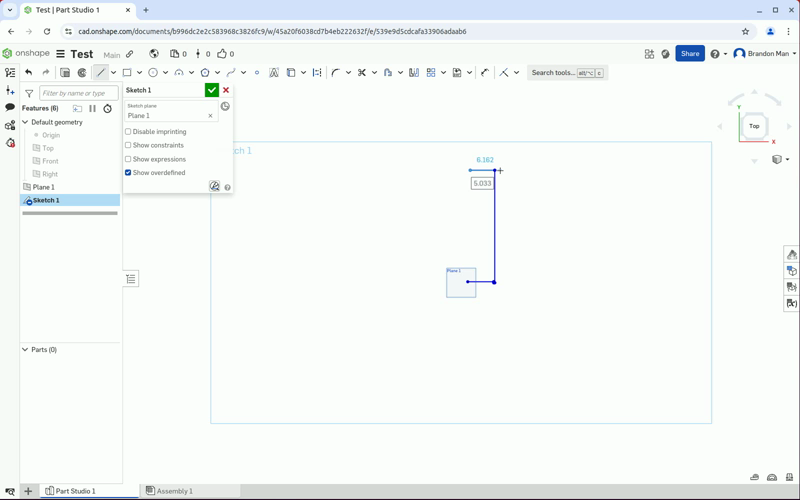
mouse_move(467, 171)
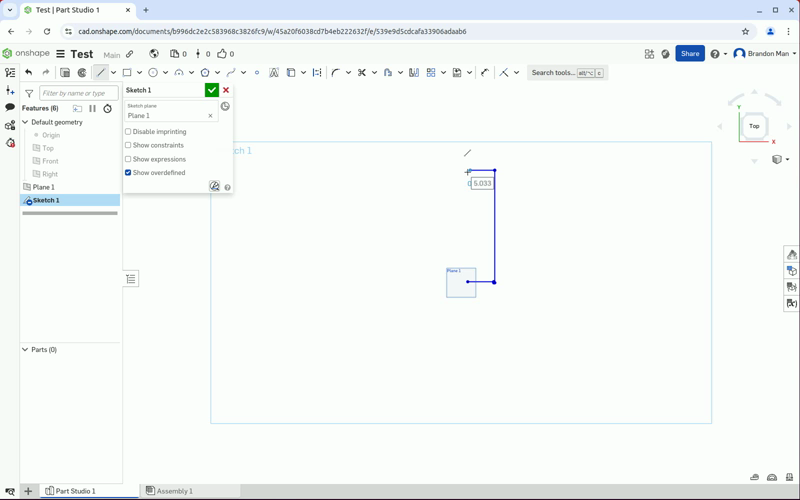
scroll(6)
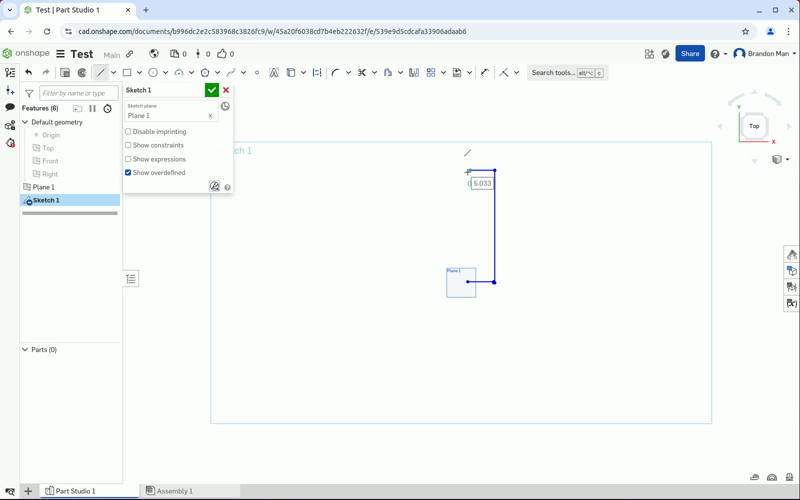
scroll(6)
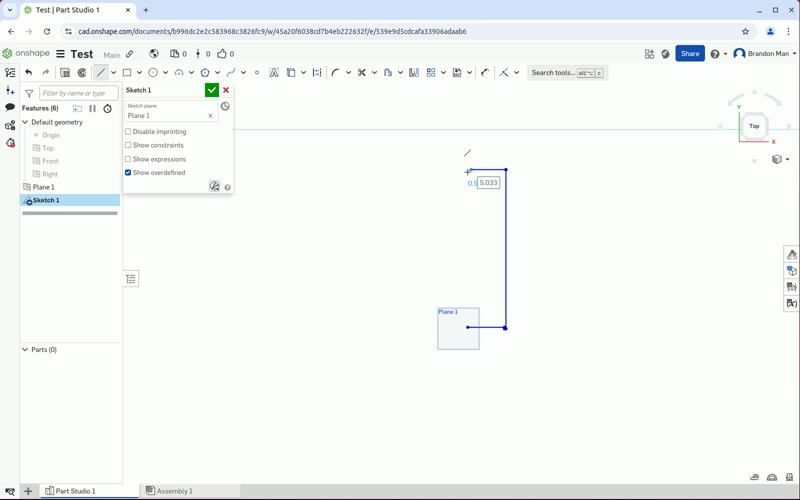
scroll(6)
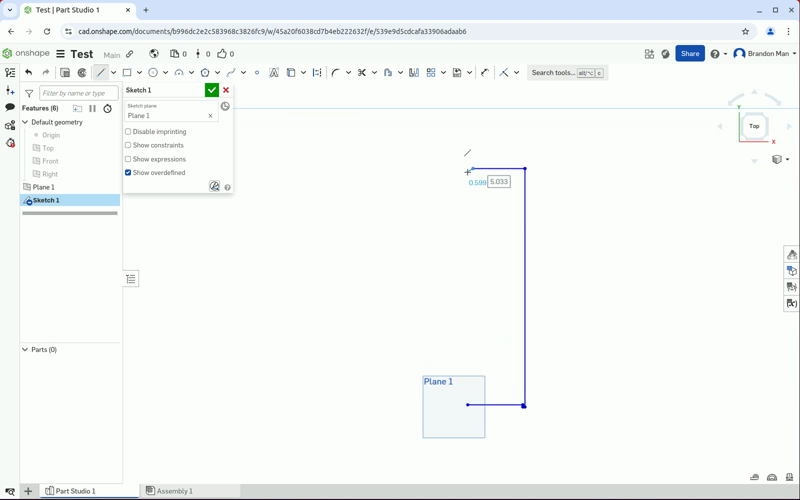
scroll(6)
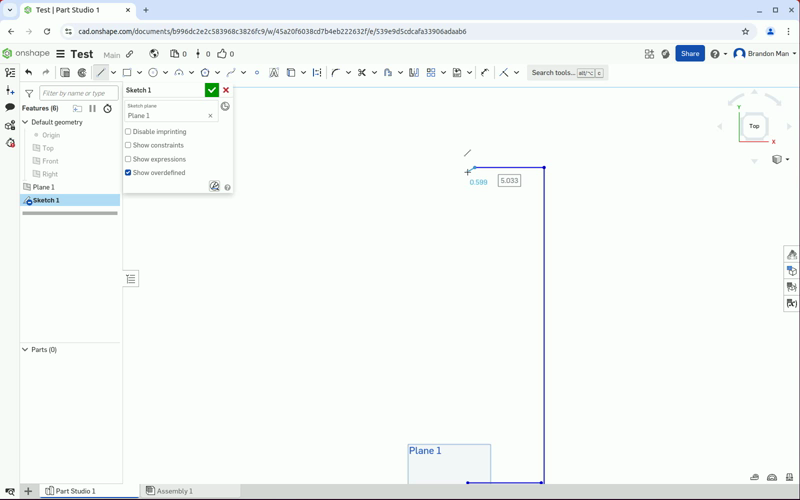
scroll(6)
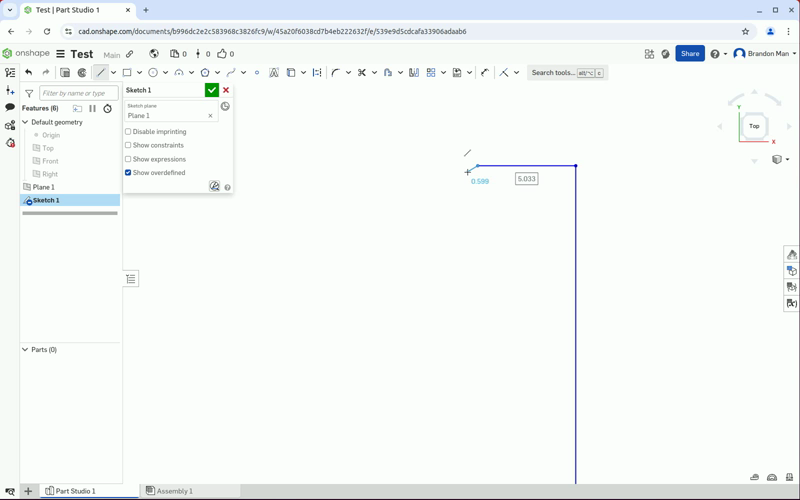
scroll(6)
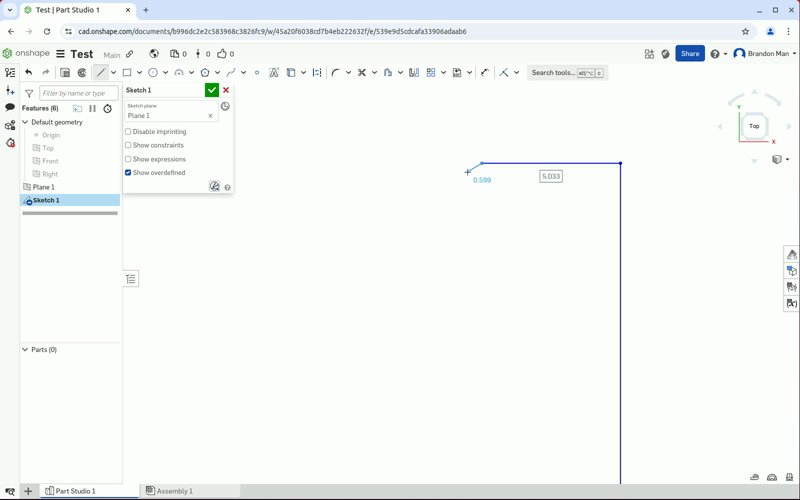
scroll(6)
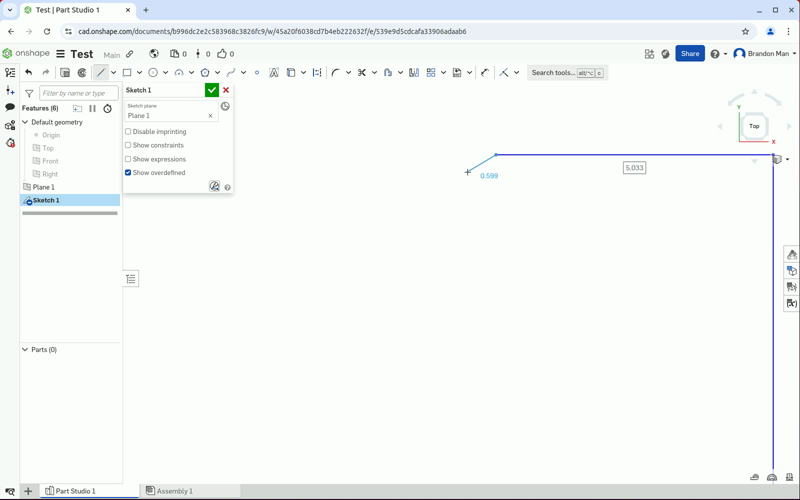
click(467, 171)
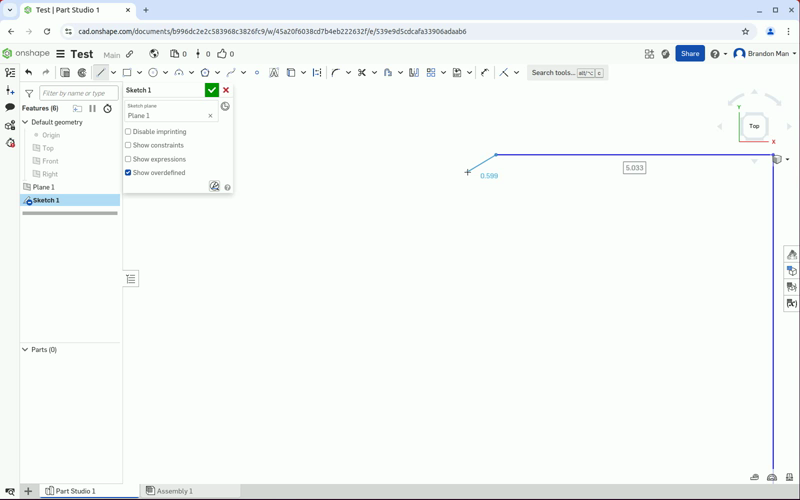
scroll(-6)
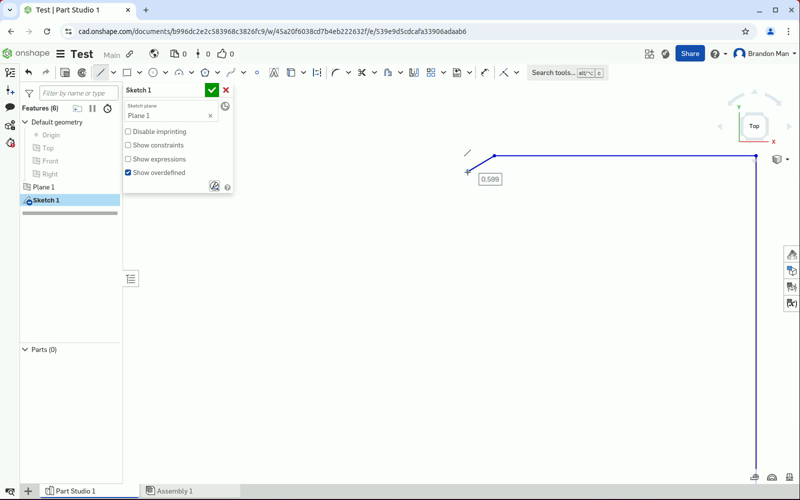
scroll(-6)
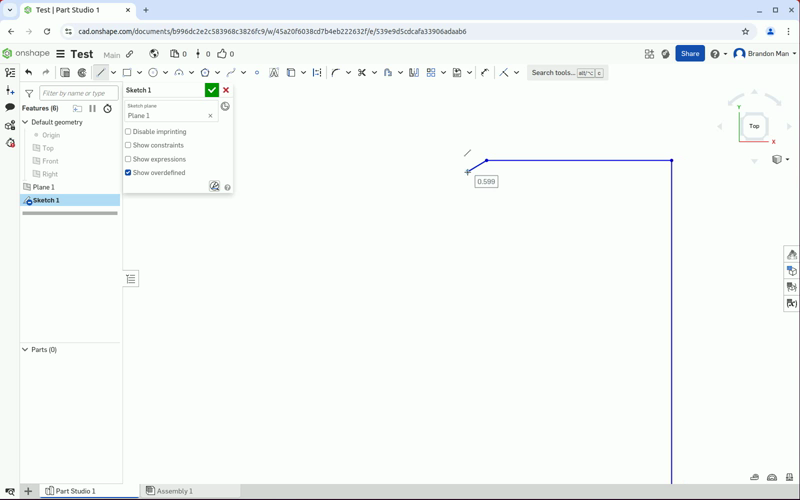
scroll(-6)
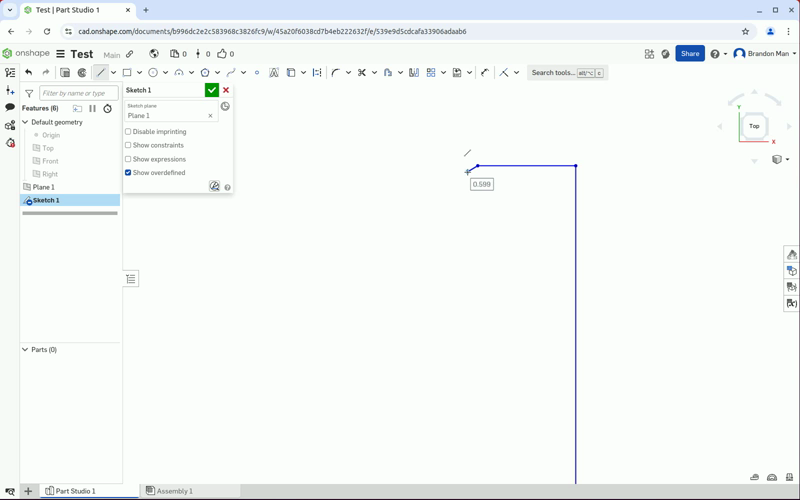
scroll(-6)
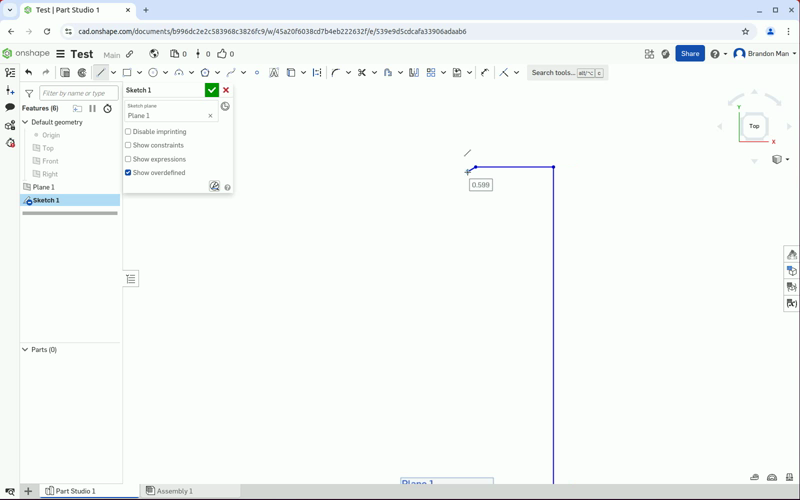
scroll(-6)
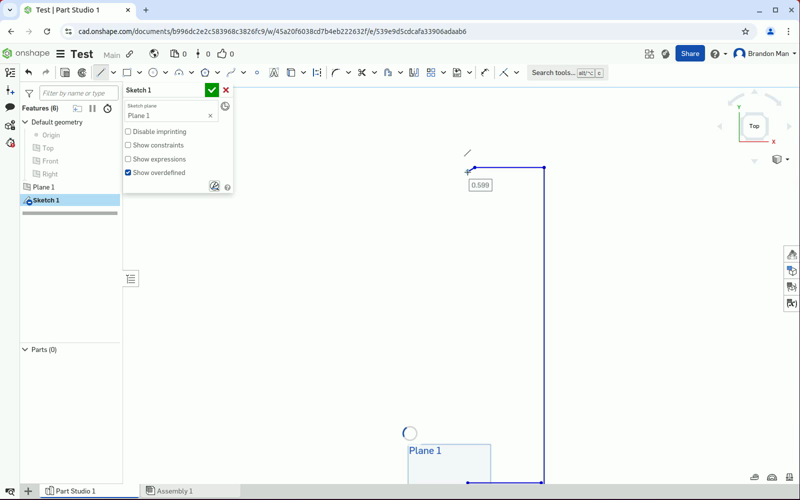
scroll(-6)
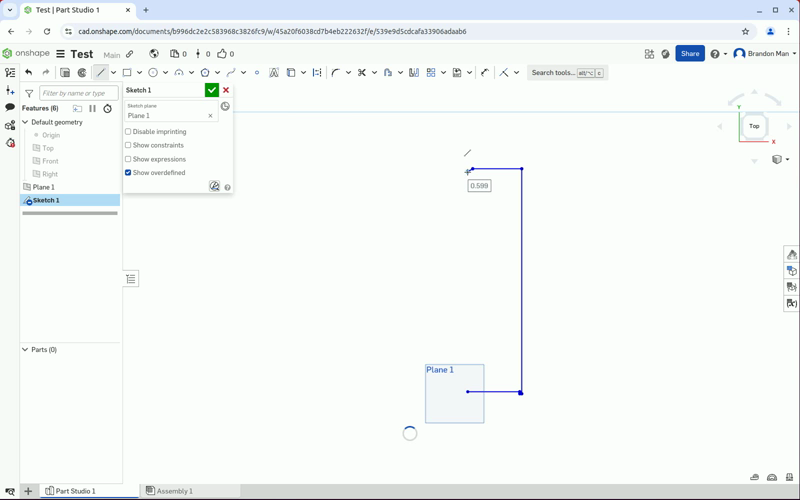
scroll(-6)
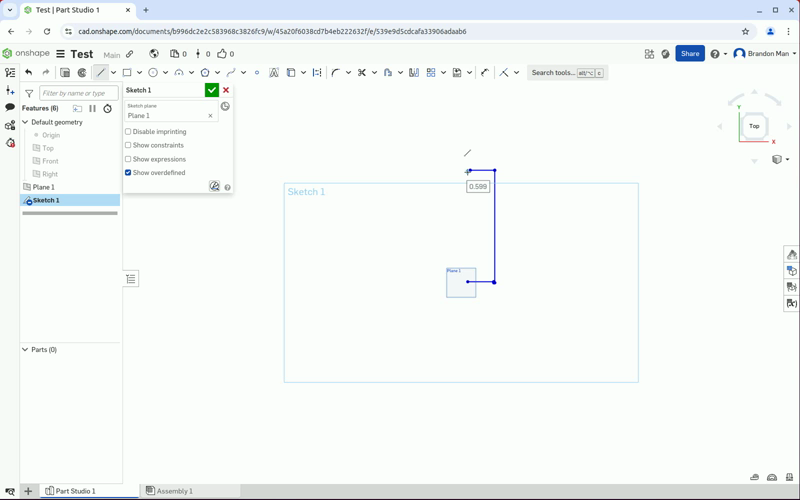
key_up(shift)
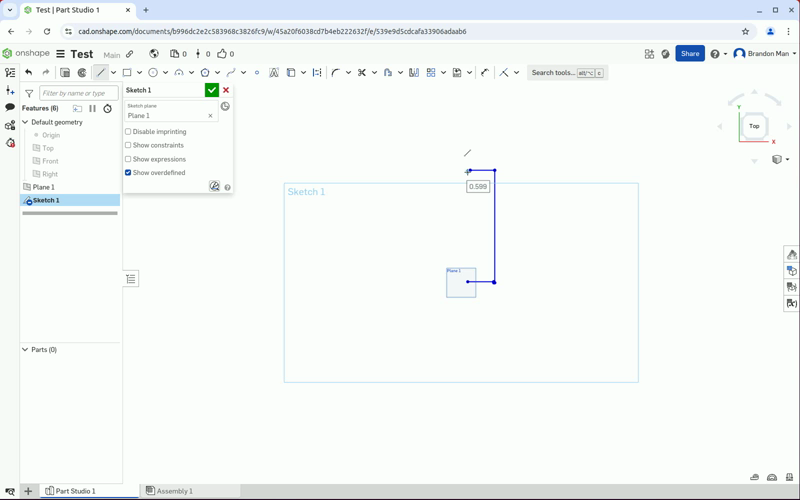
key_down(shift)
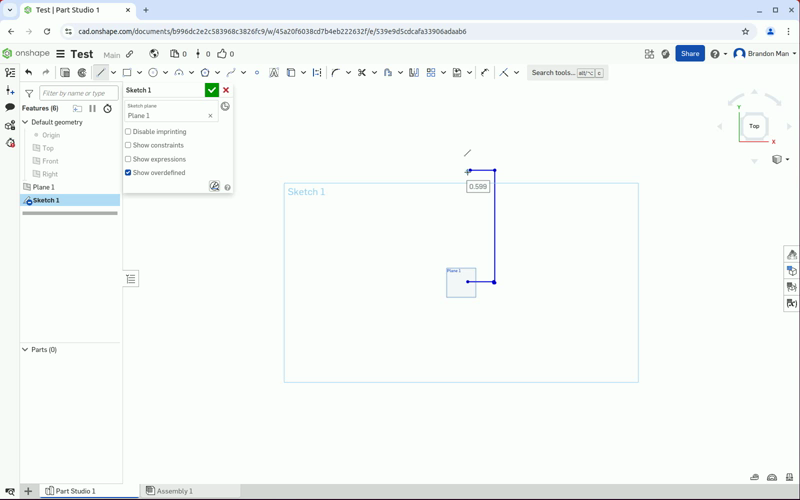
mouse_move(467, 281)
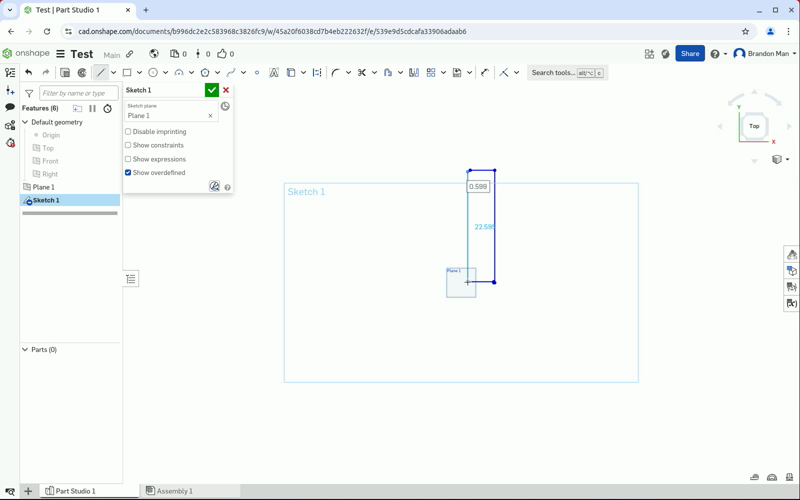
key_up(shift)
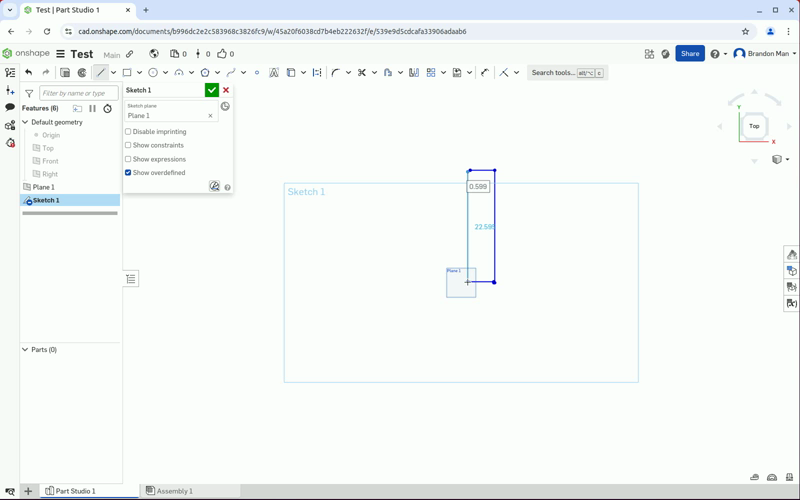
click(467, 281)
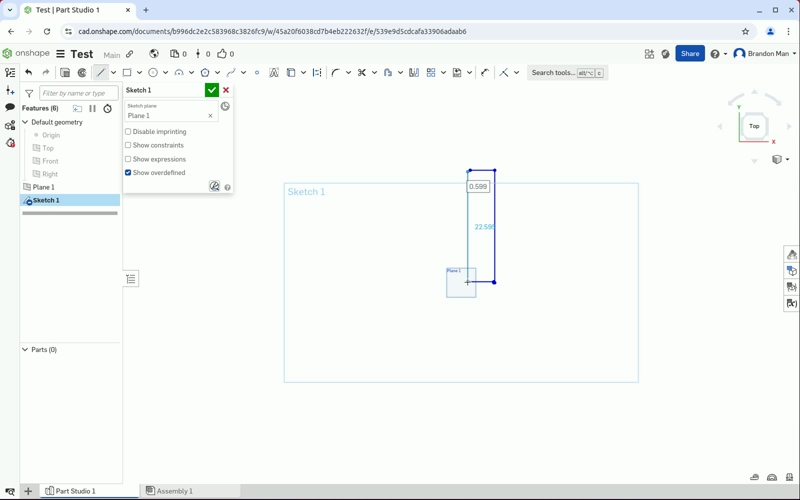
key(esc)
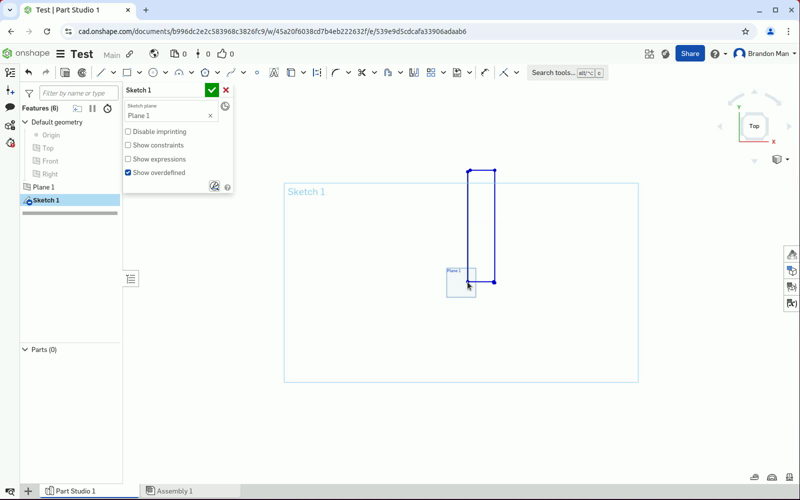
mouse_move(477, 227)
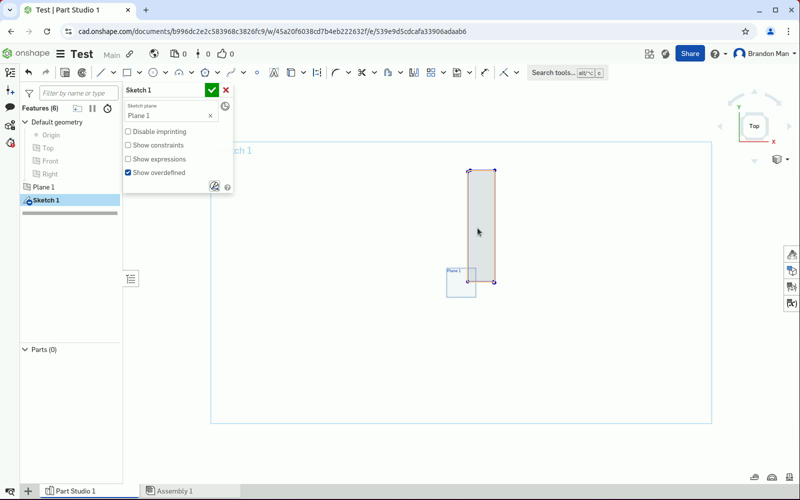
click(477, 227)
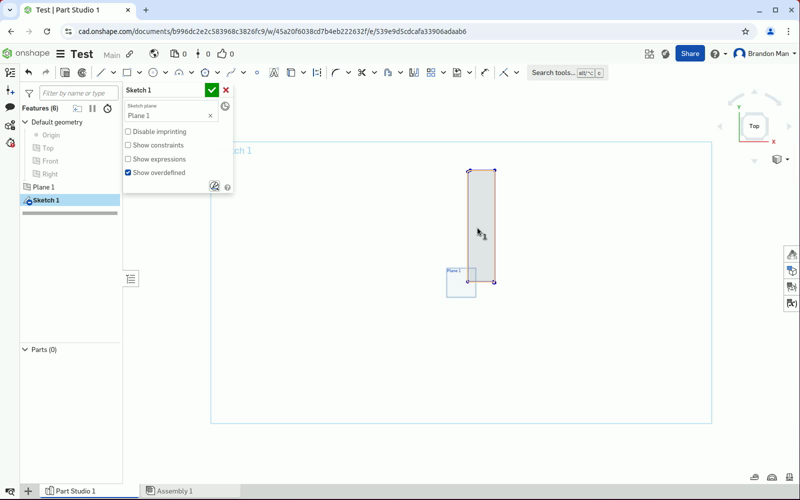
mouse_move(73, 352)
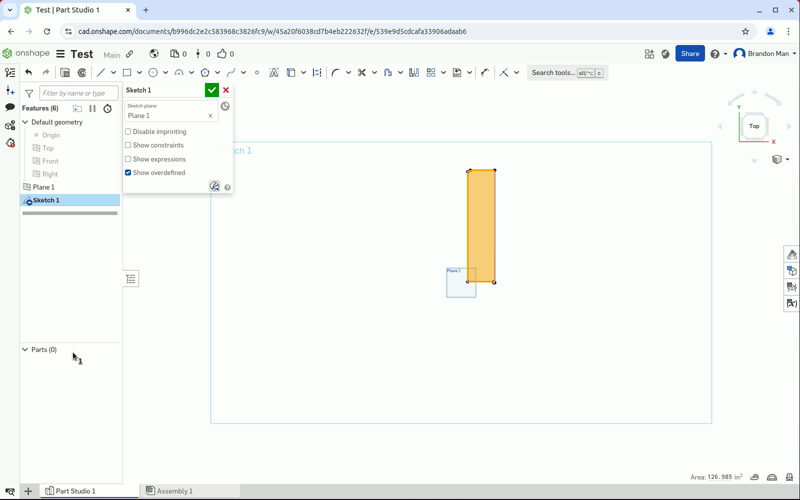
key(shift+y)
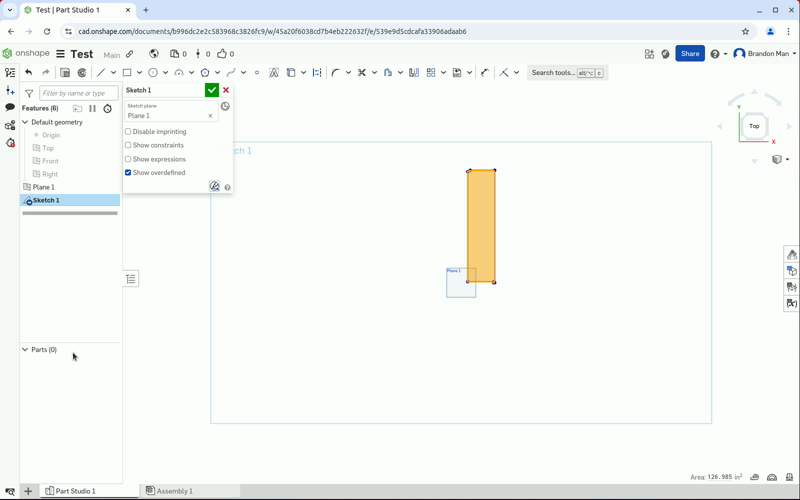
key(shift+e)
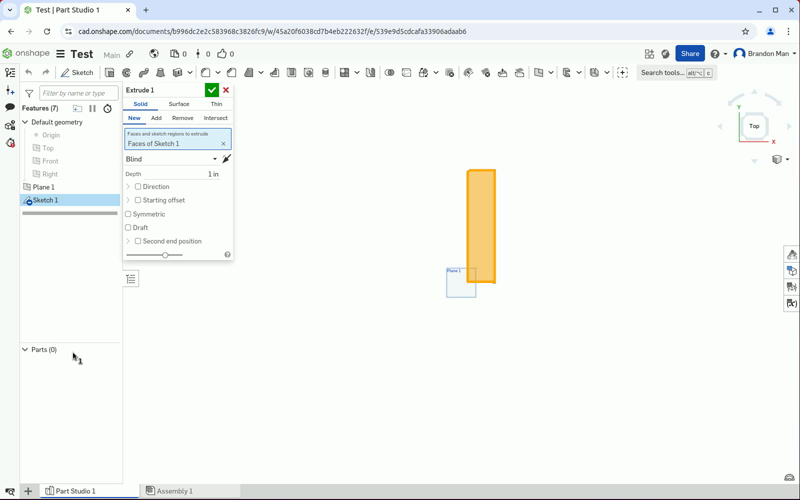
mouse_move(143, 106)
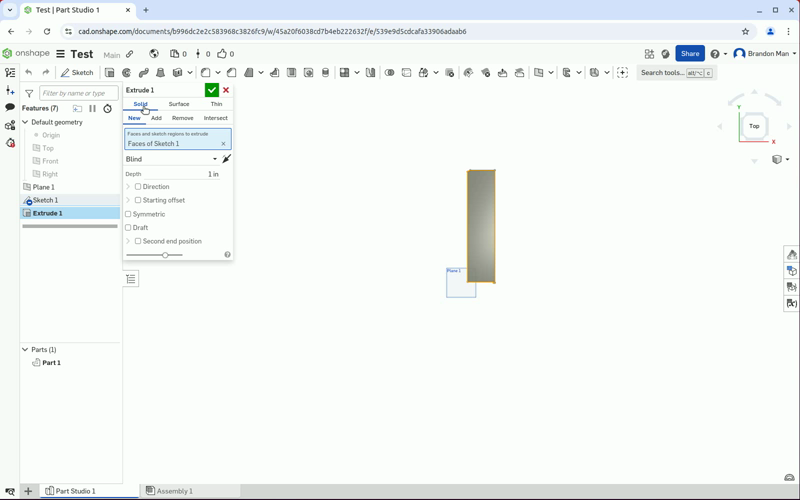
click(143, 106)
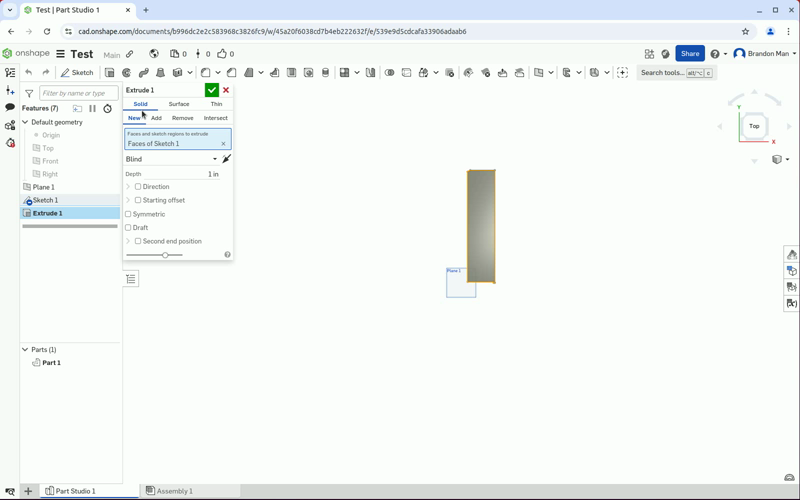
mouse_move(137, 120)
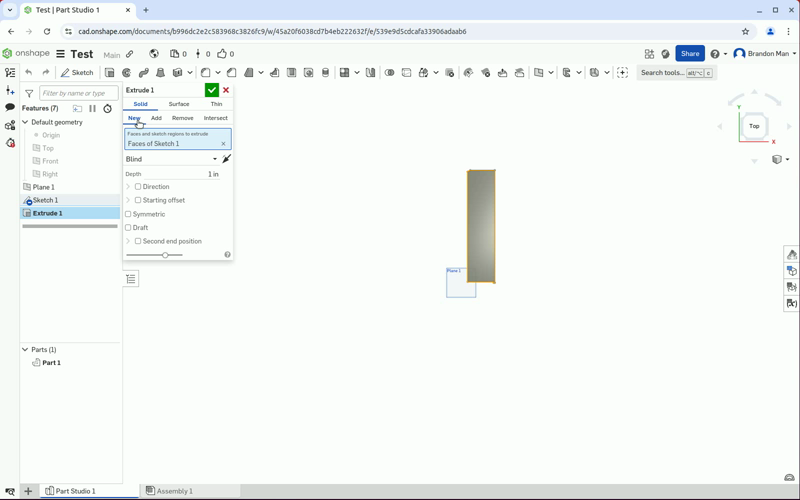
click(137, 120)
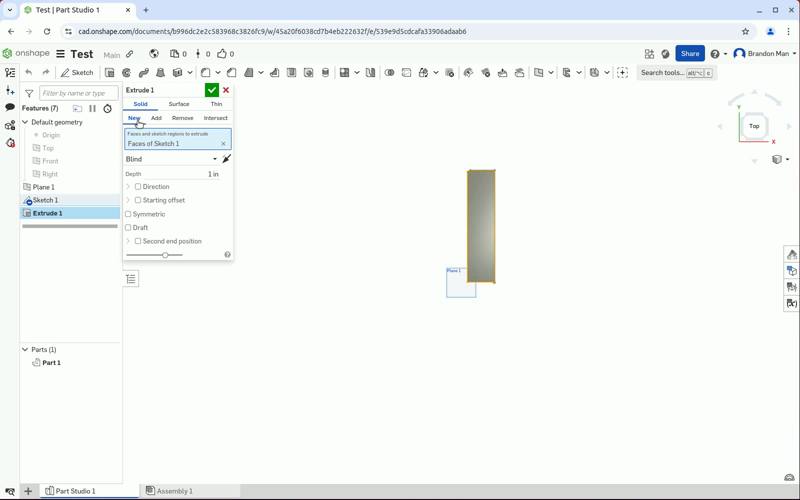
key(tab, 4)
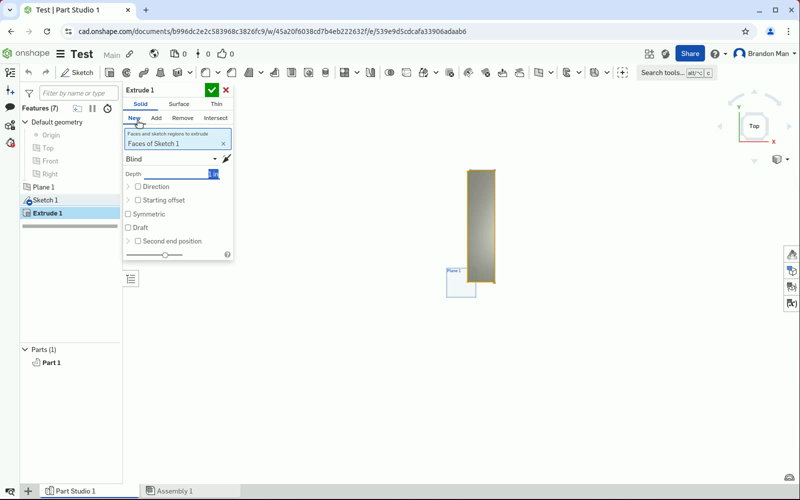
text(0.241)
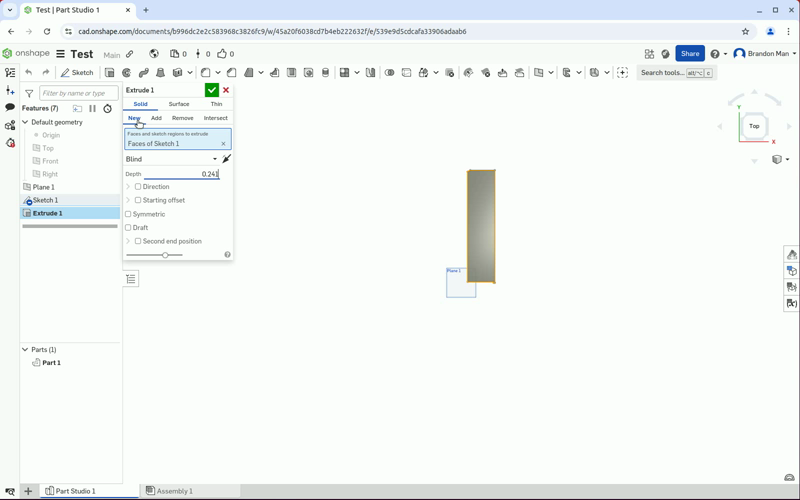
key(enter)
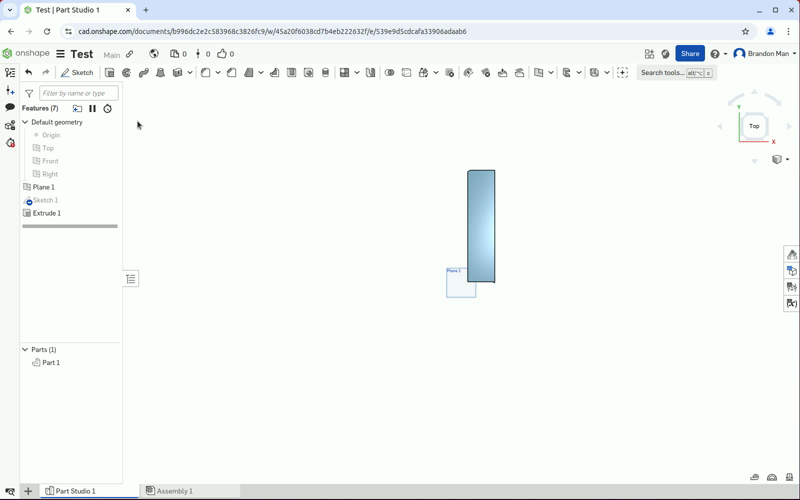
key(shift+h)
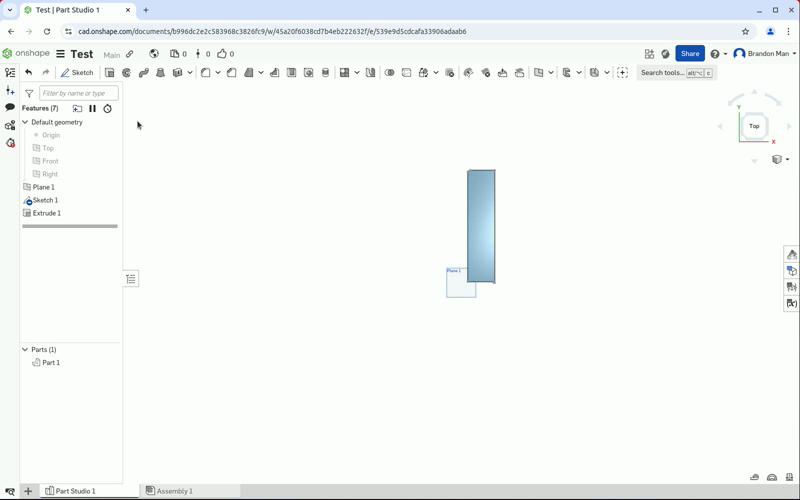
key(shift+h)
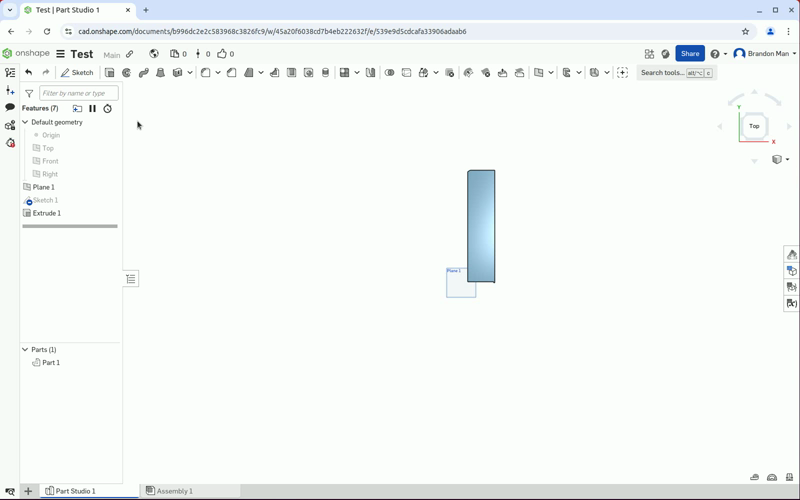
mouse_move(73, 189)
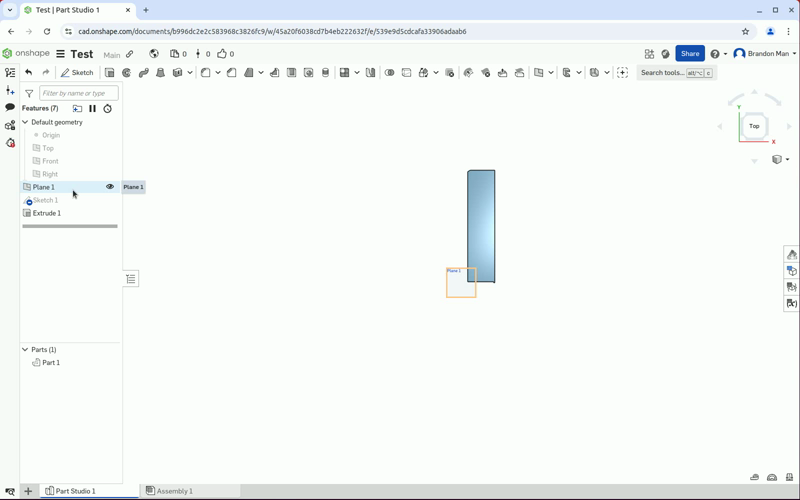
click(73, 189)
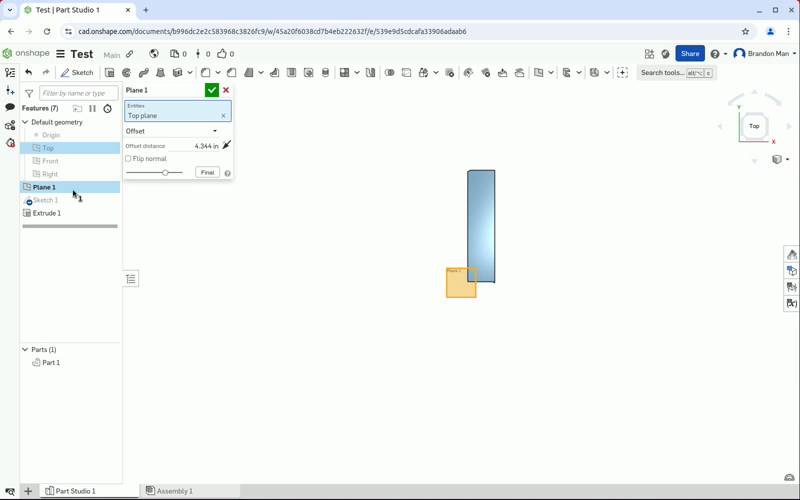
mouse_move(229, 92)
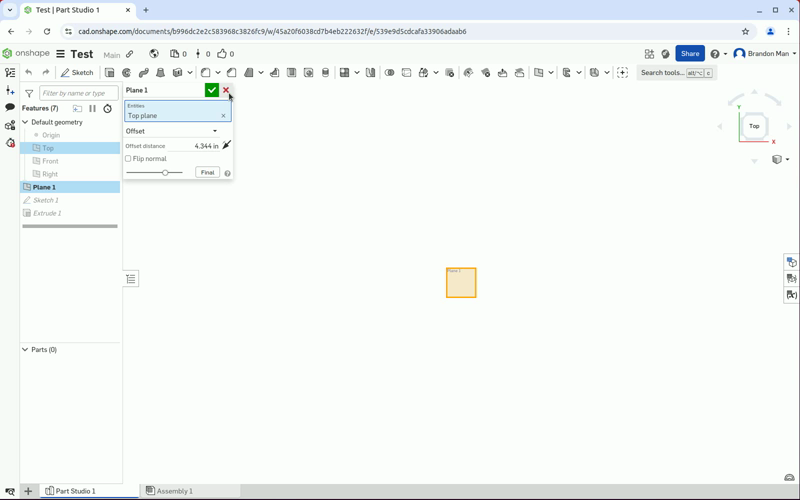
click(229, 92)
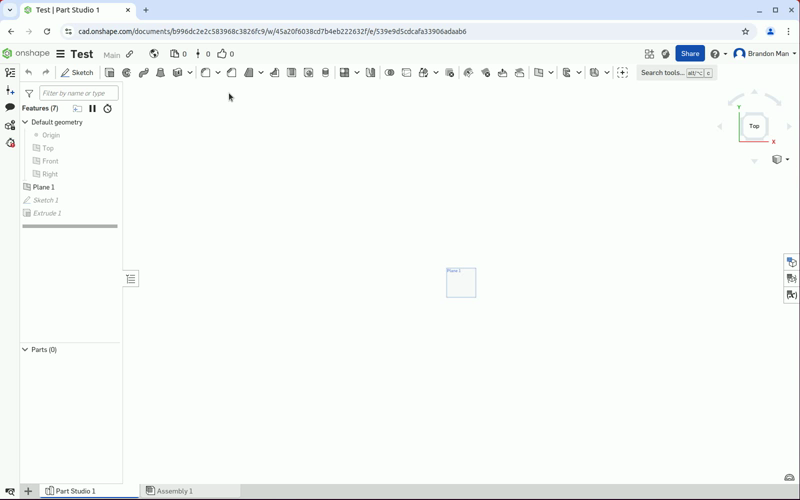
key(shift+s)
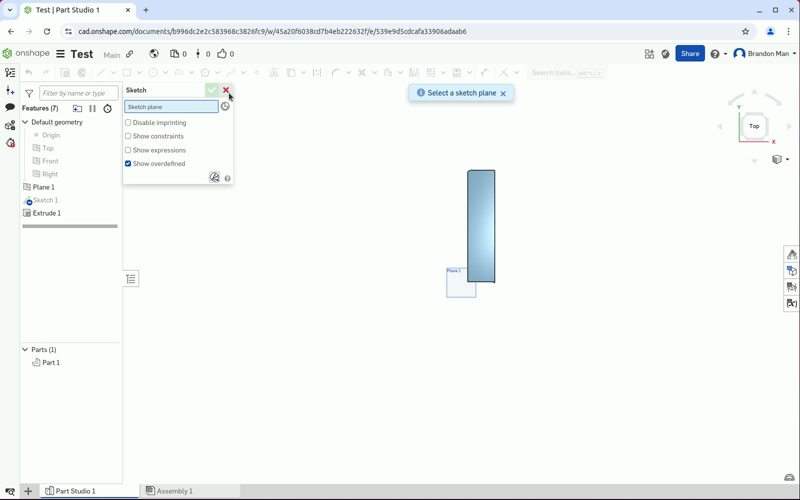
mouse_move(73, 189)
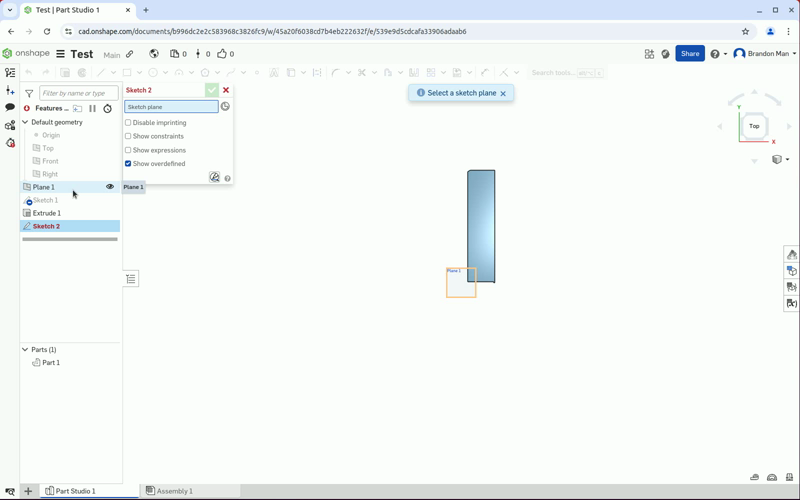
click(73, 189)
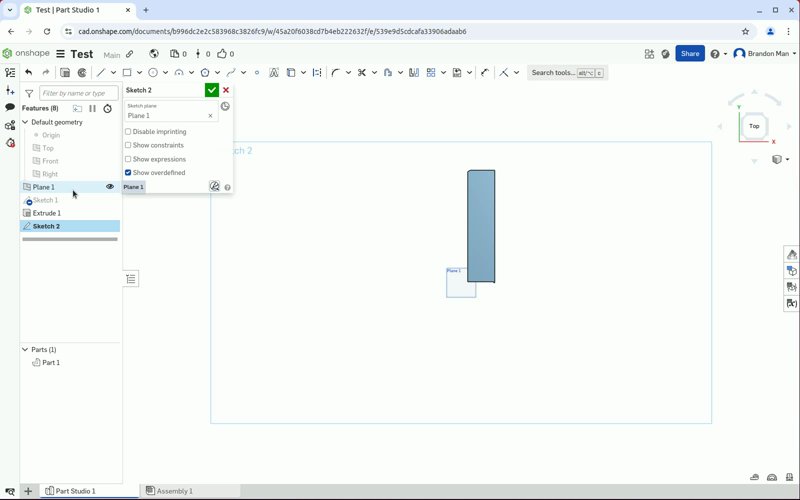
mouse_move(73, 352)
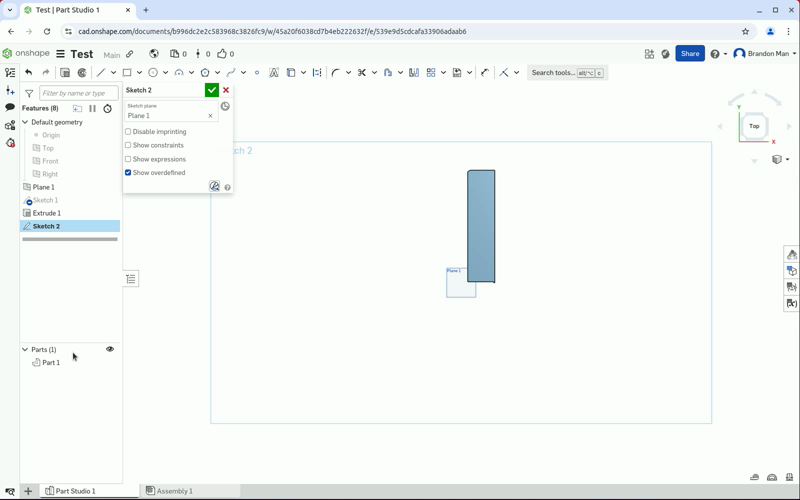
key(y)
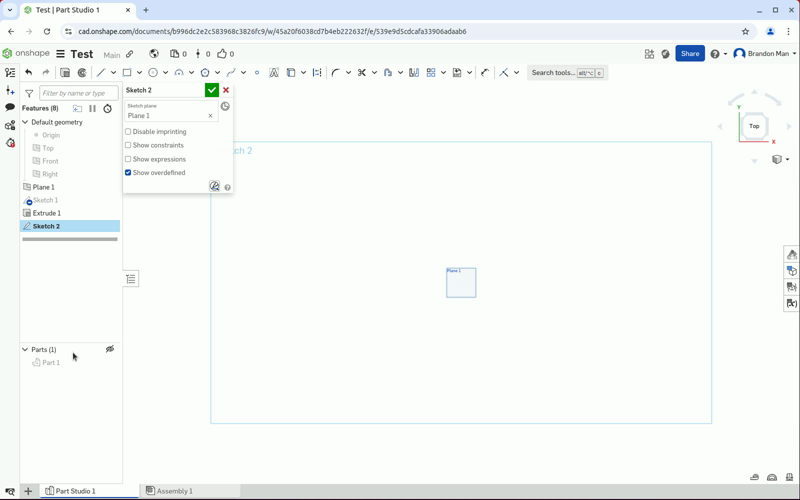
key(l)
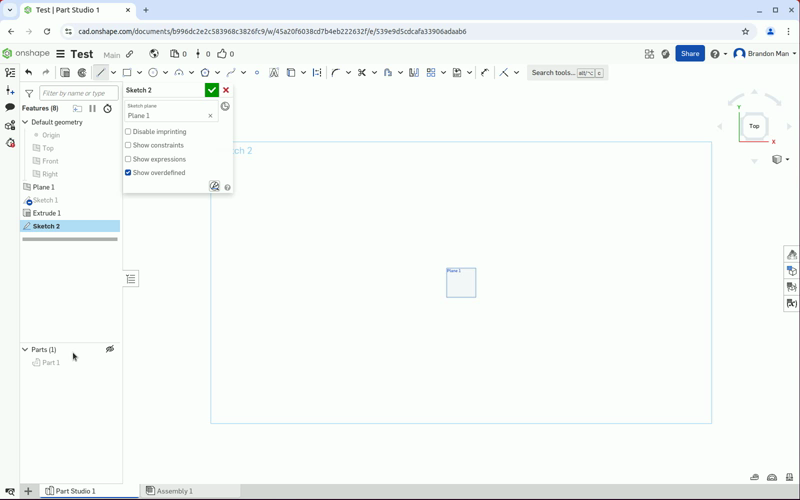
key_down(shift)
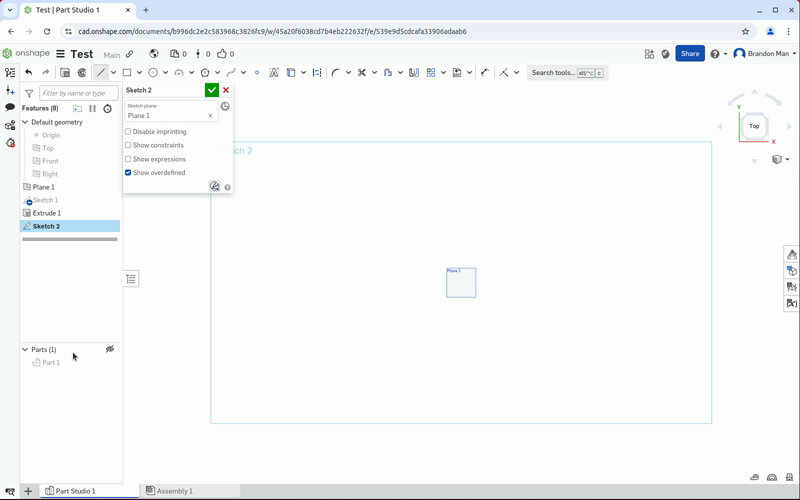
mouse_move(467, 282)
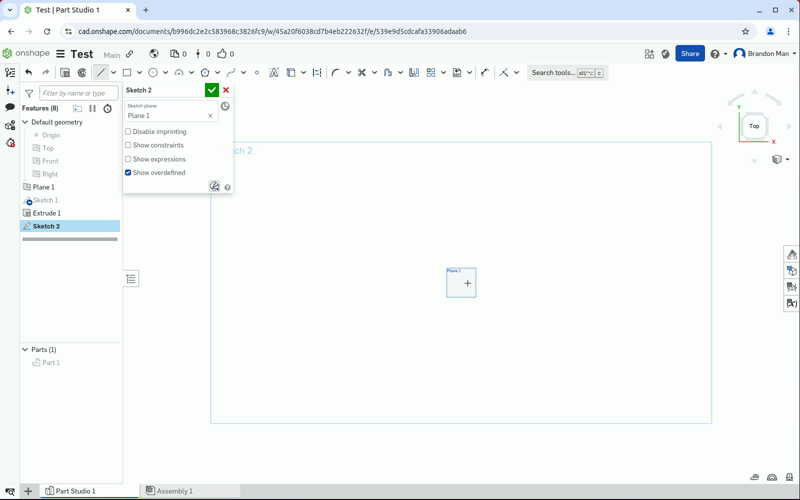
click(467, 282)
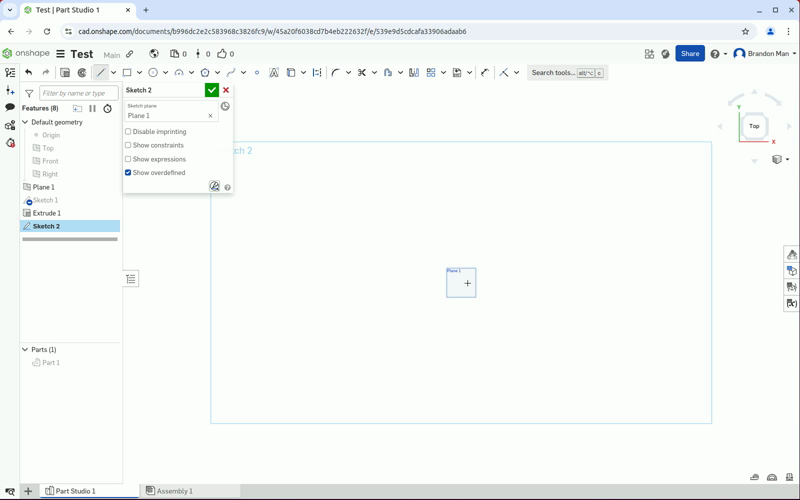
key_up(shift)
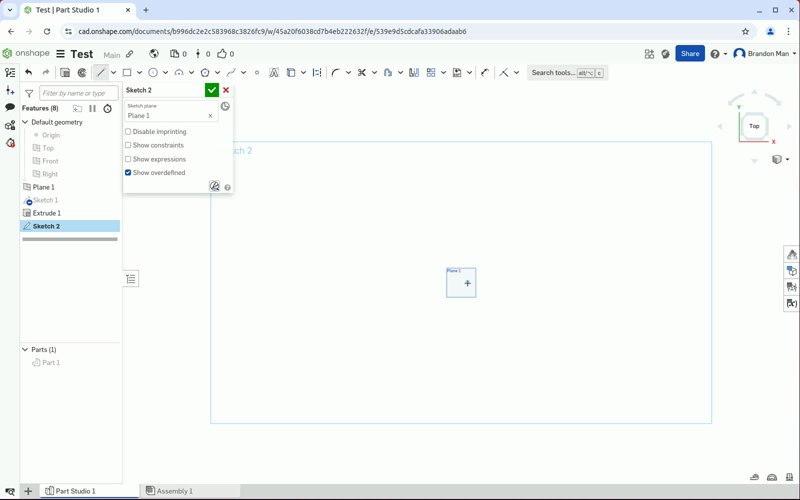
key_down(shift)
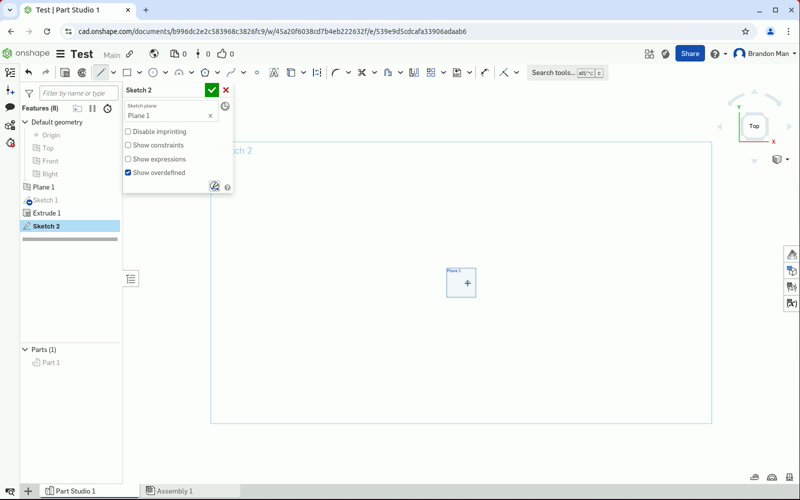
mouse_move(497, 282)
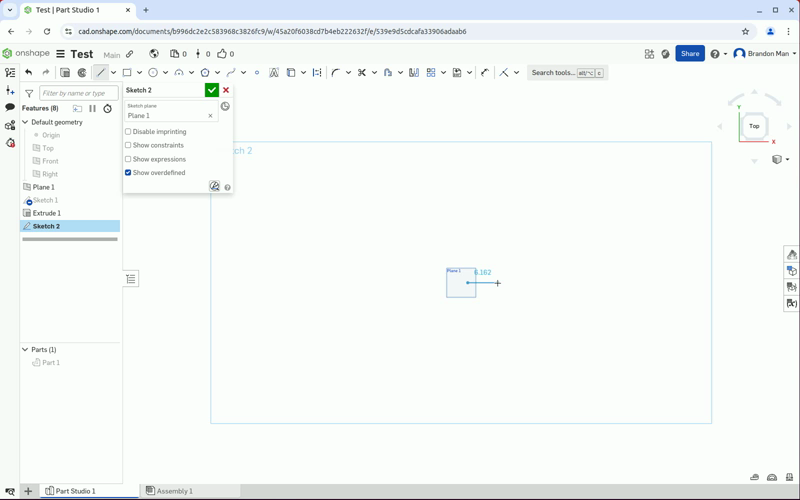
mouse_move(494, 282)
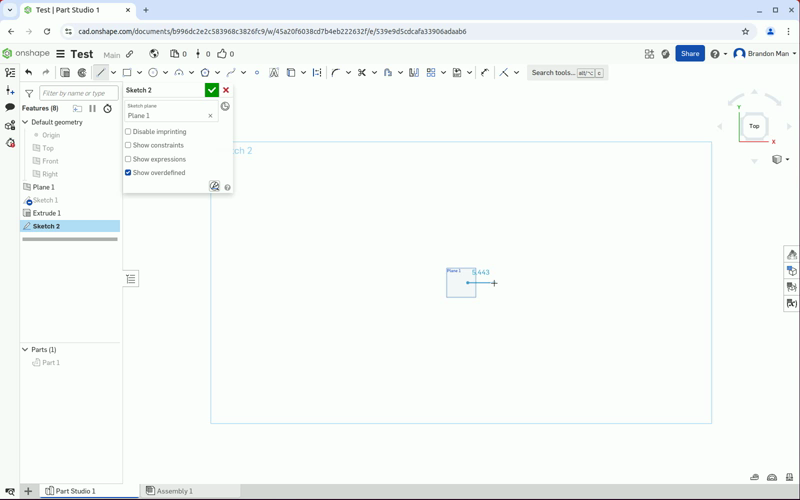
click(494, 282)
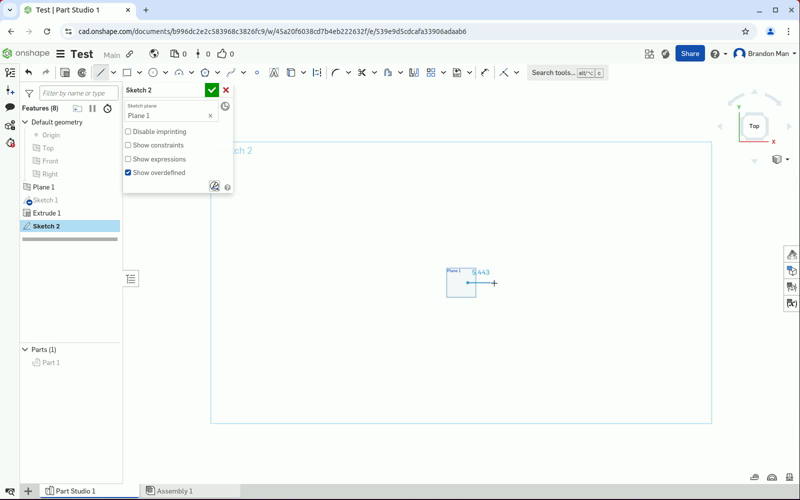
key_up(shift)
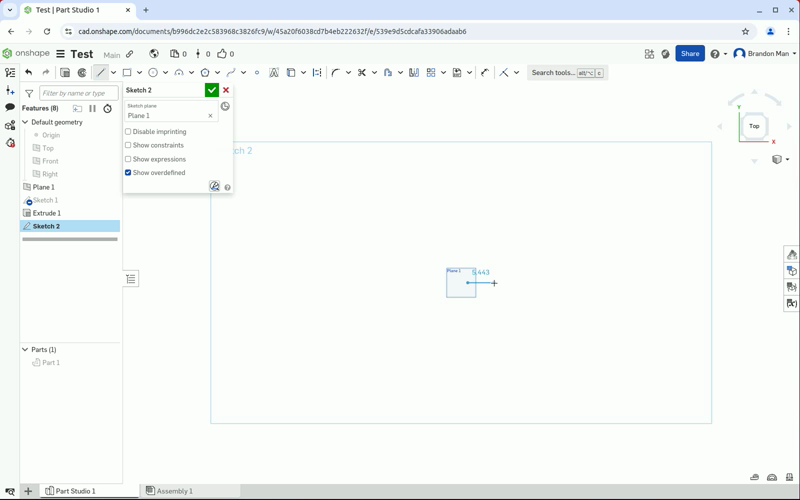
key_down(shift)
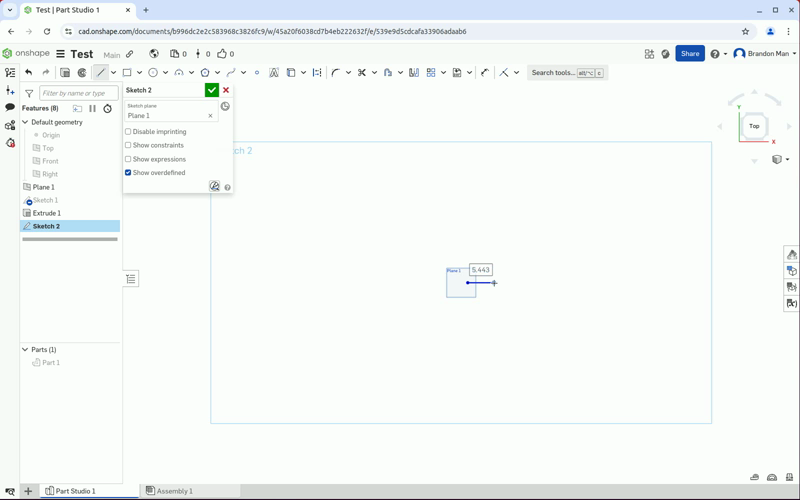
mouse_move(524, 282)
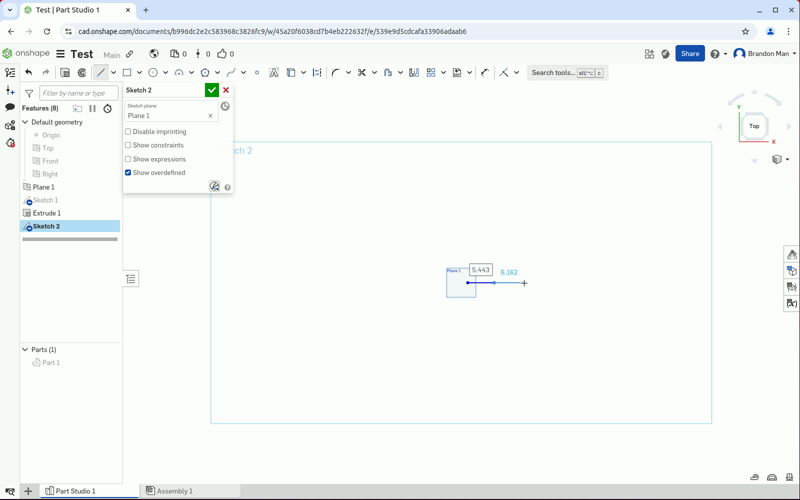
mouse_move(494, 281)
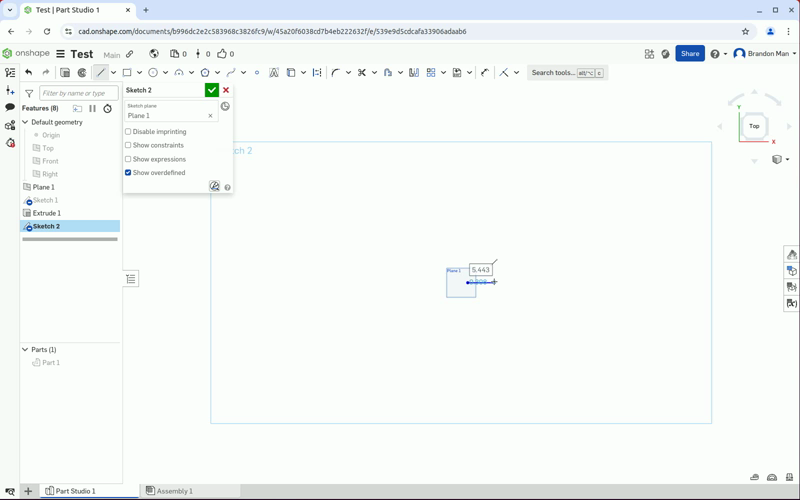
scroll(6)
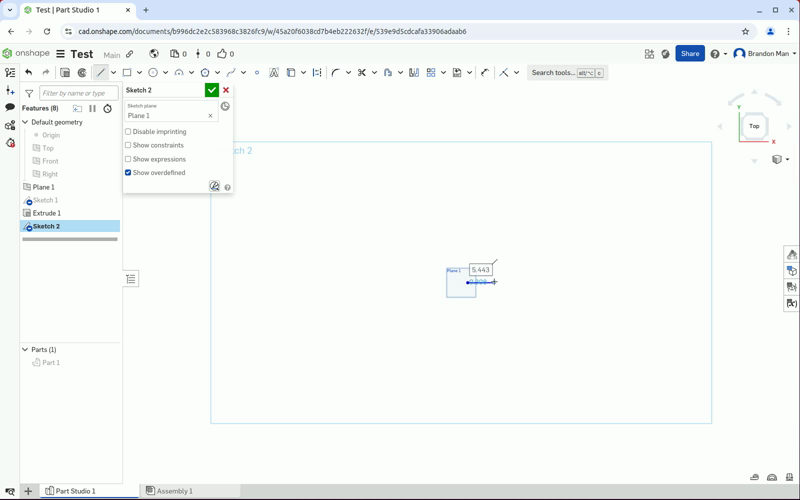
scroll(6)
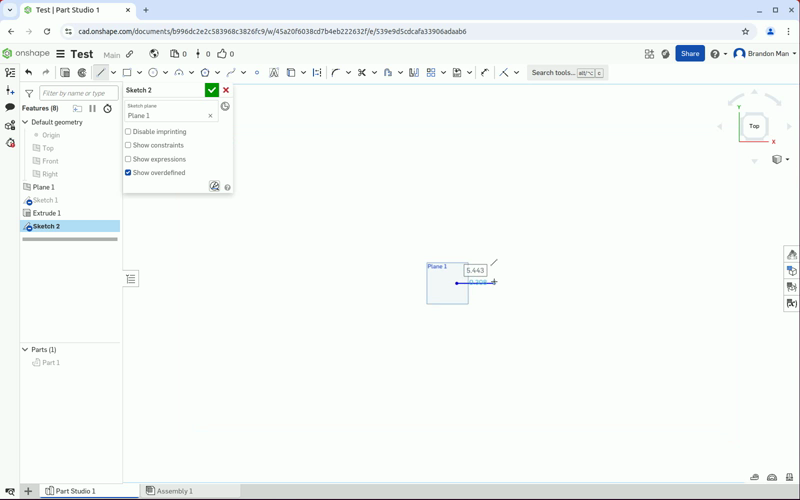
scroll(6)
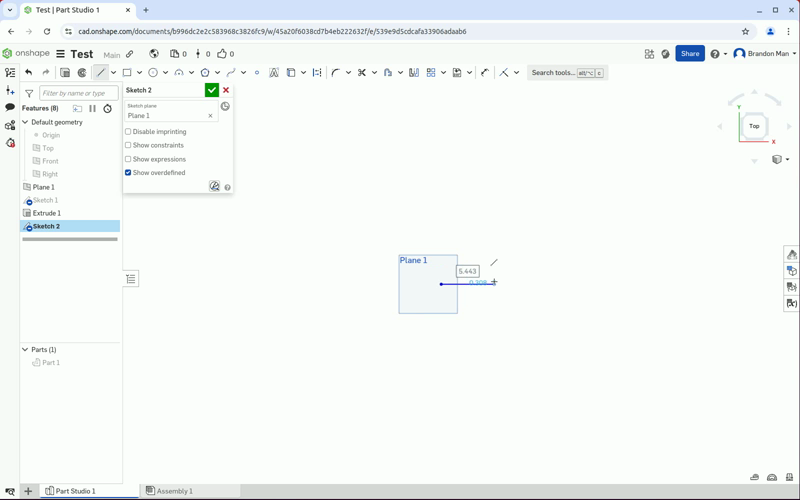
scroll(6)
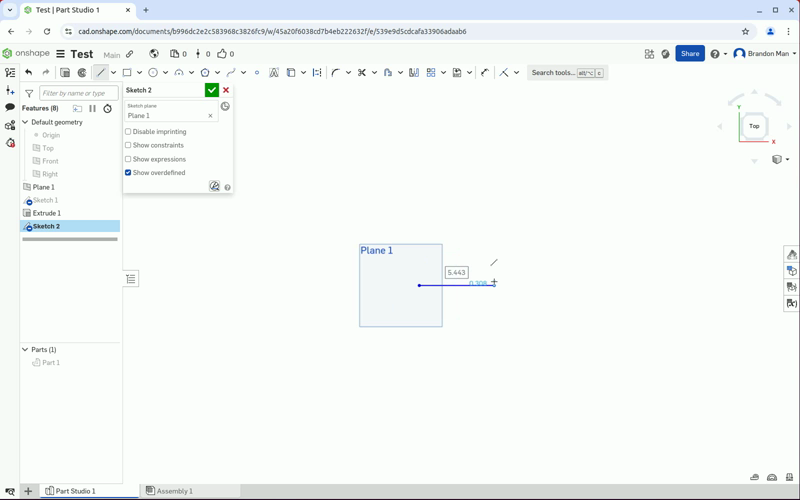
scroll(6)
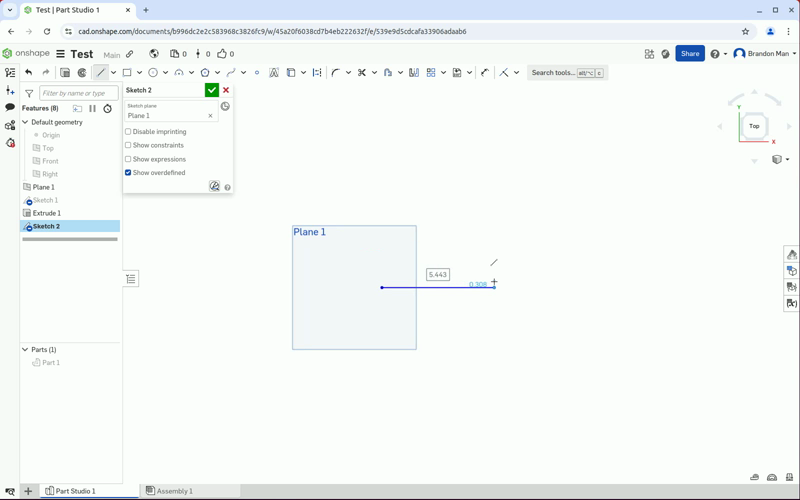
scroll(6)
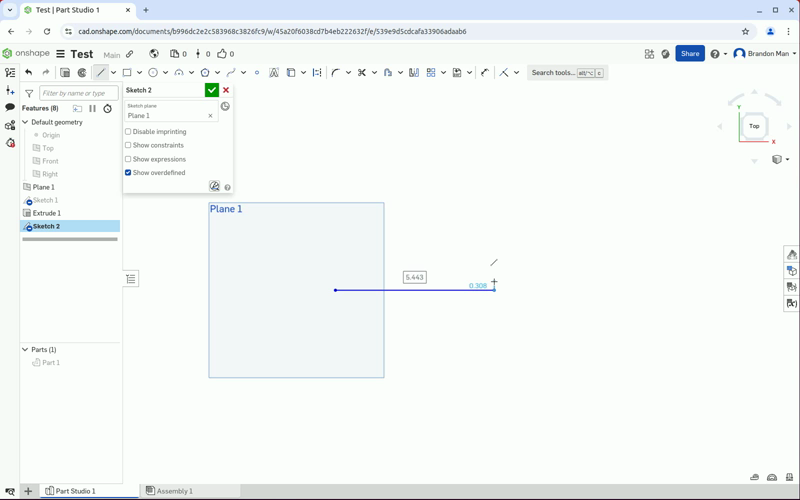
scroll(6)
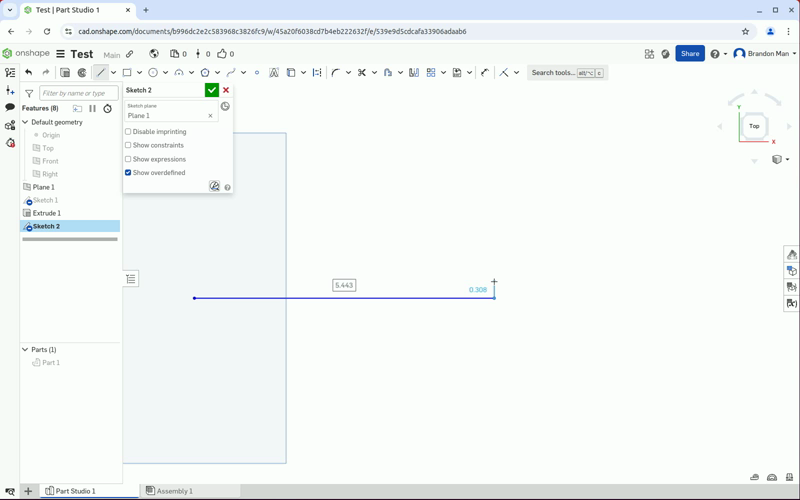
click(494, 281)
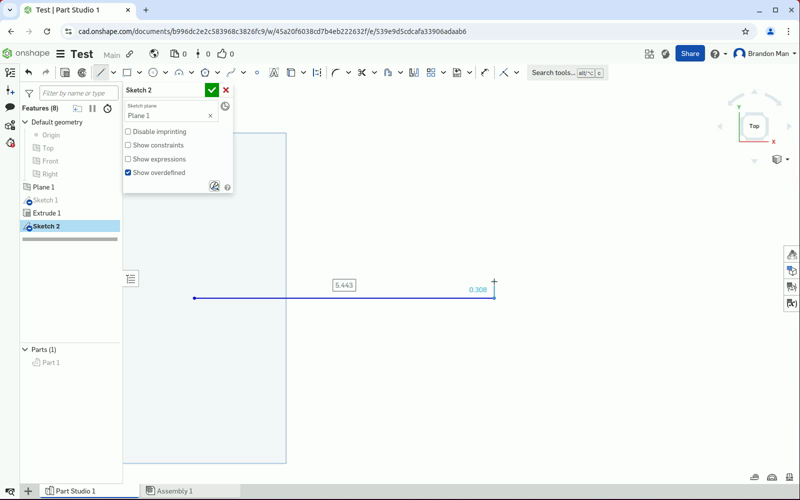
scroll(-6)
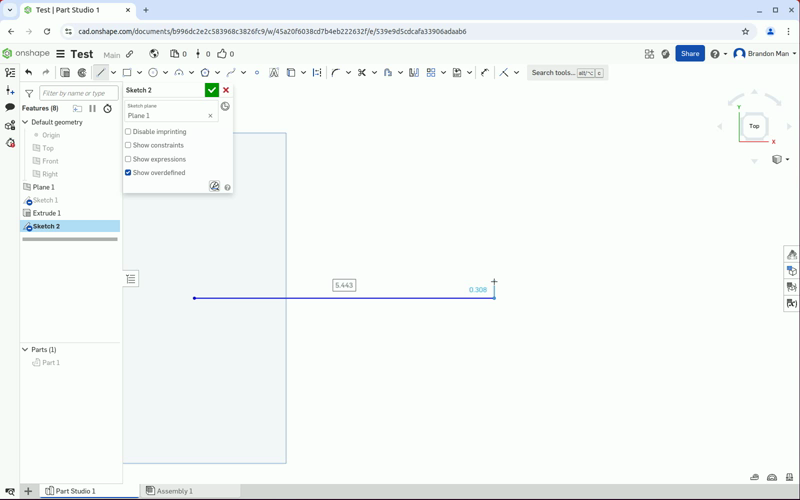
scroll(-6)
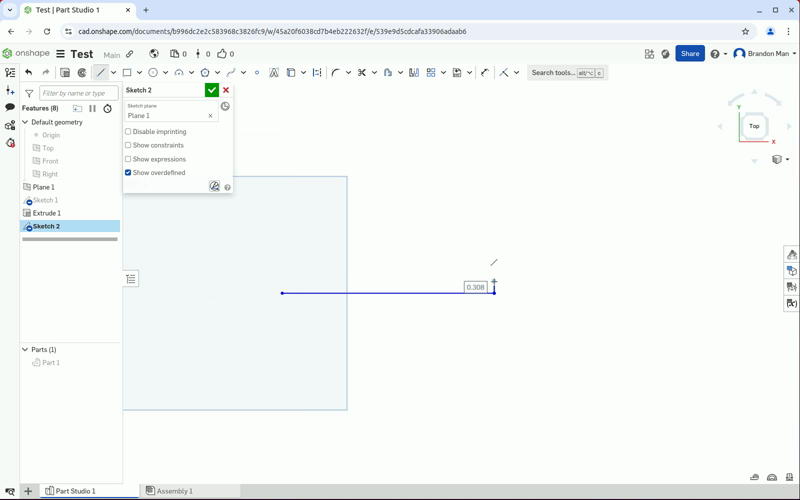
scroll(-6)
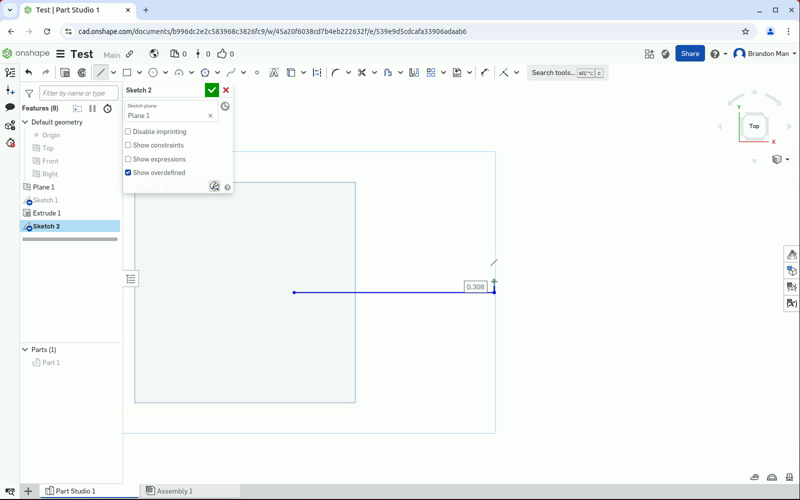
scroll(-6)
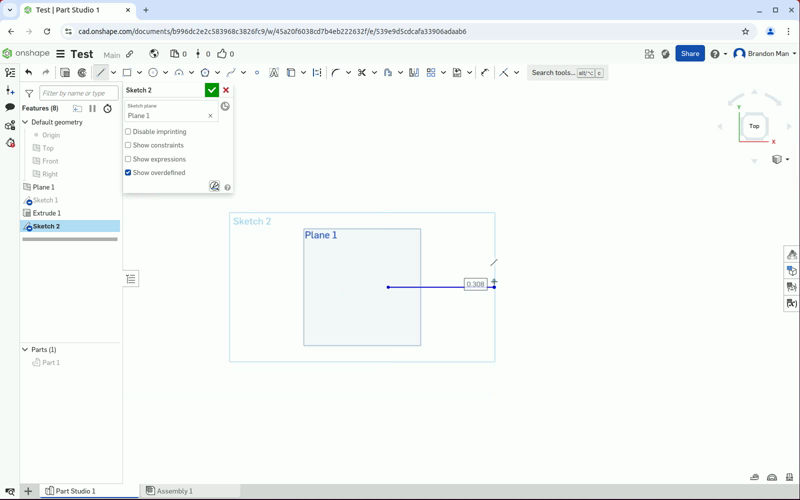
scroll(-6)
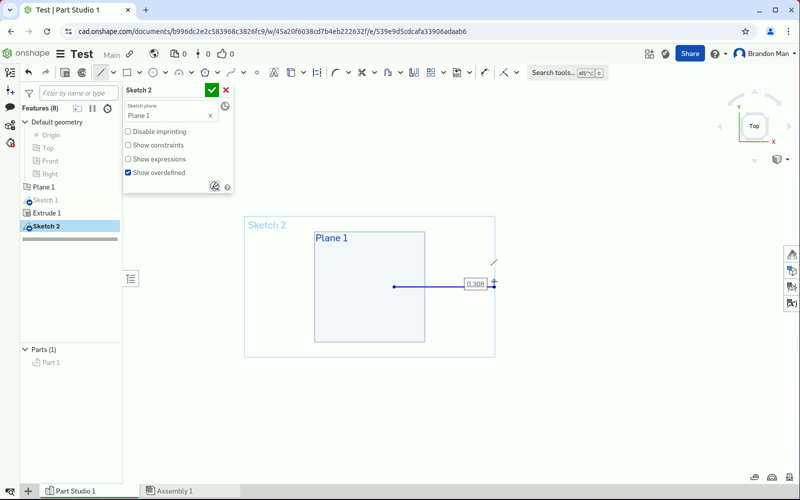
scroll(-6)
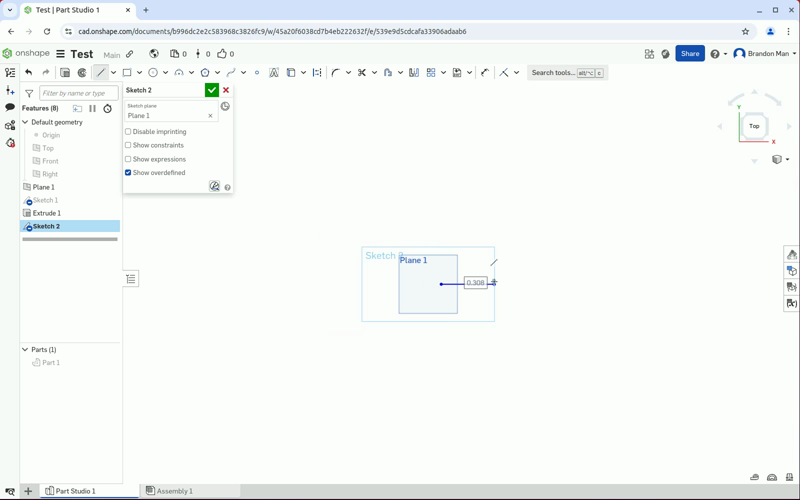
scroll(-6)
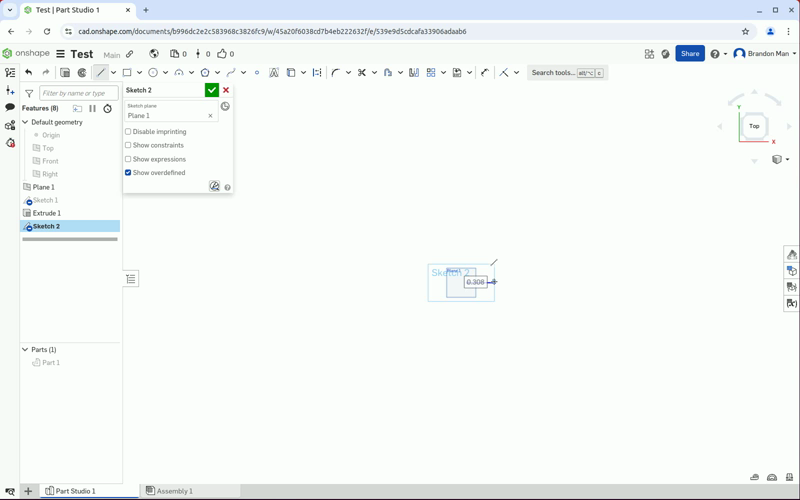
key_up(shift)
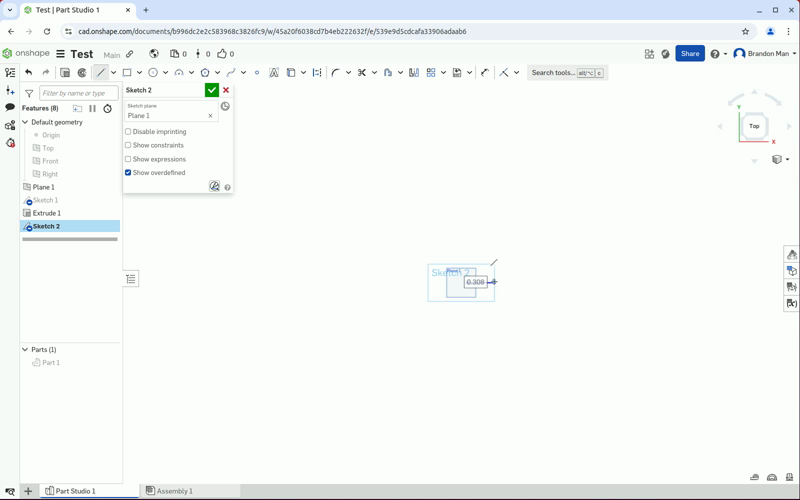
key_down(shift)
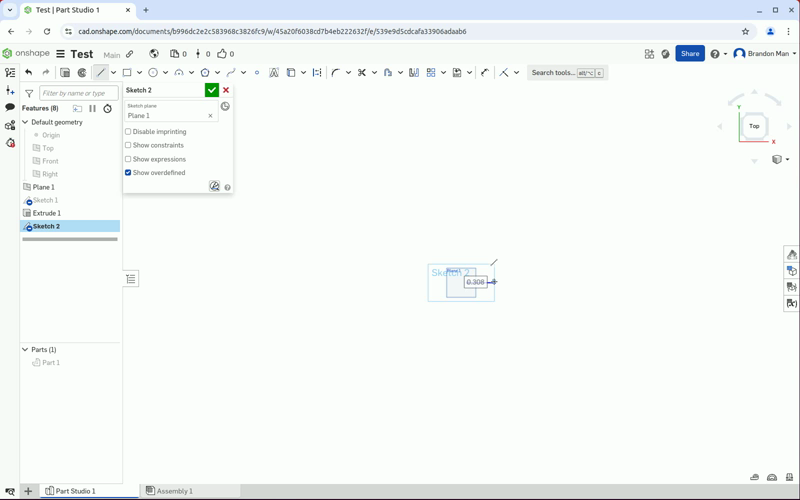
mouse_move(524, 281)
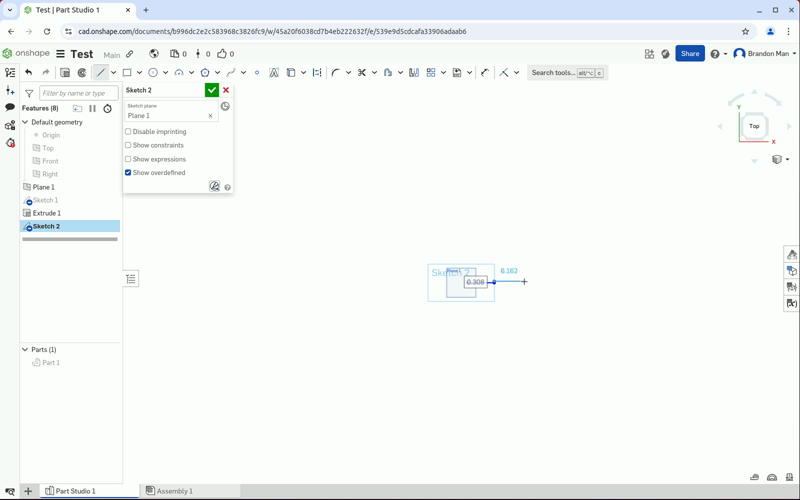
mouse_move(467, 281)
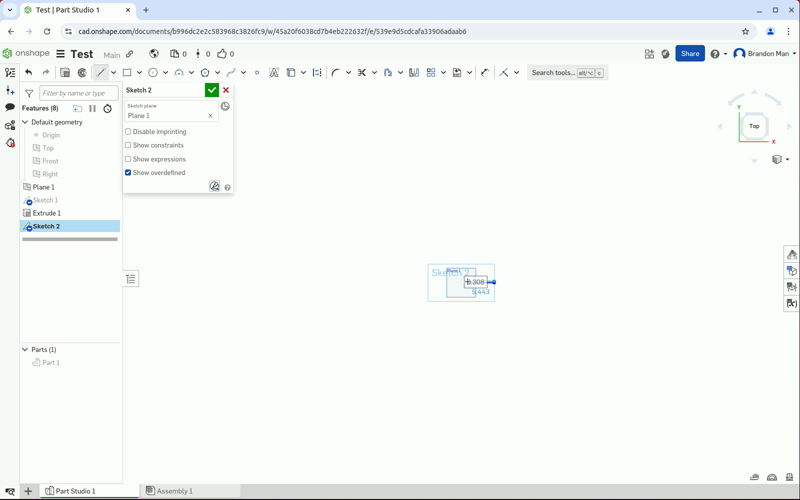
scroll(6)
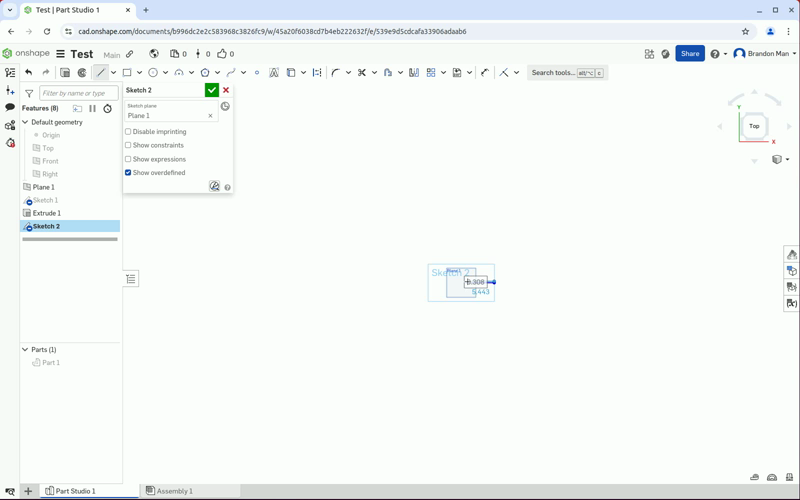
scroll(6)
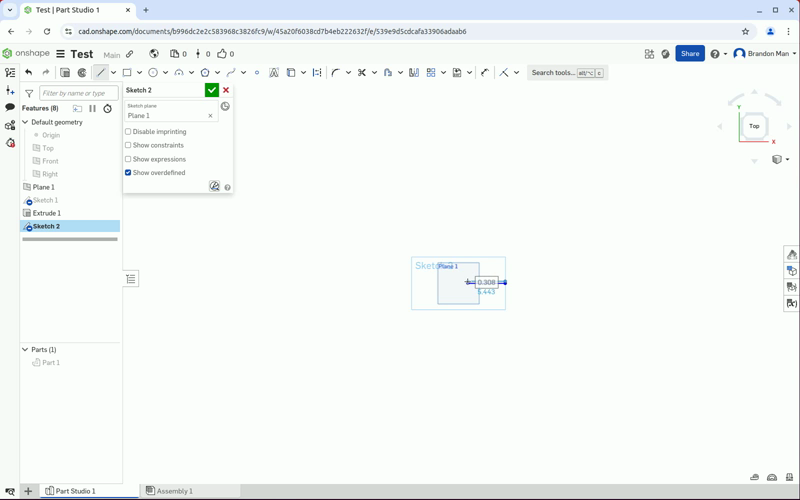
scroll(6)
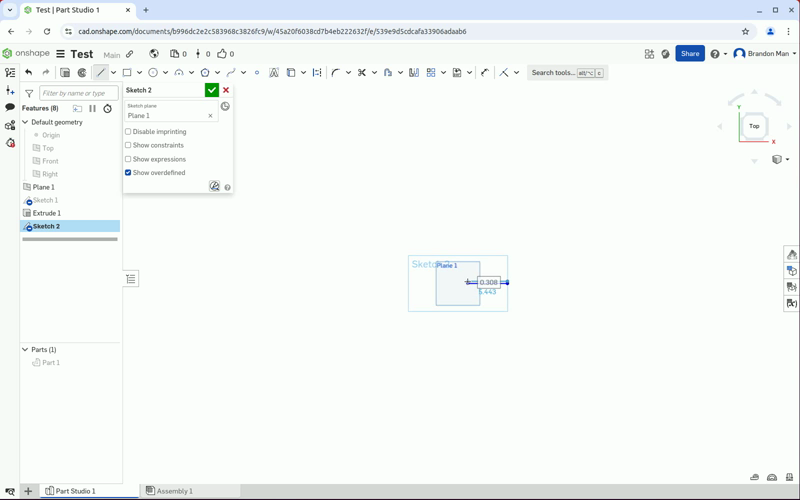
scroll(6)
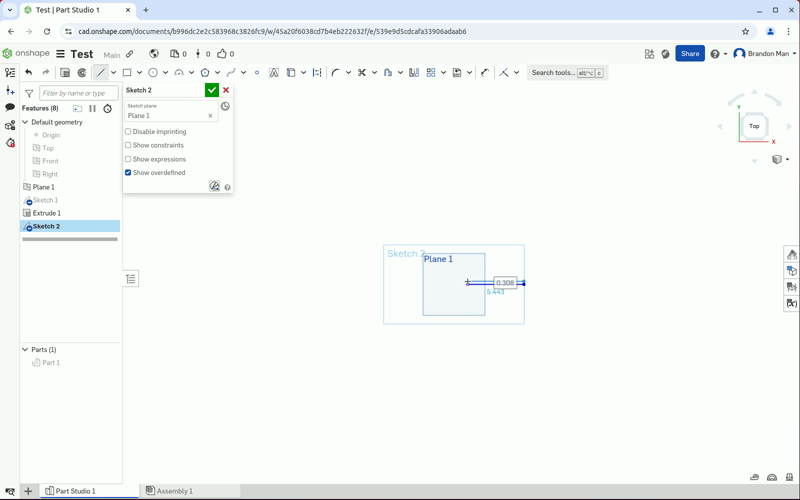
scroll(6)
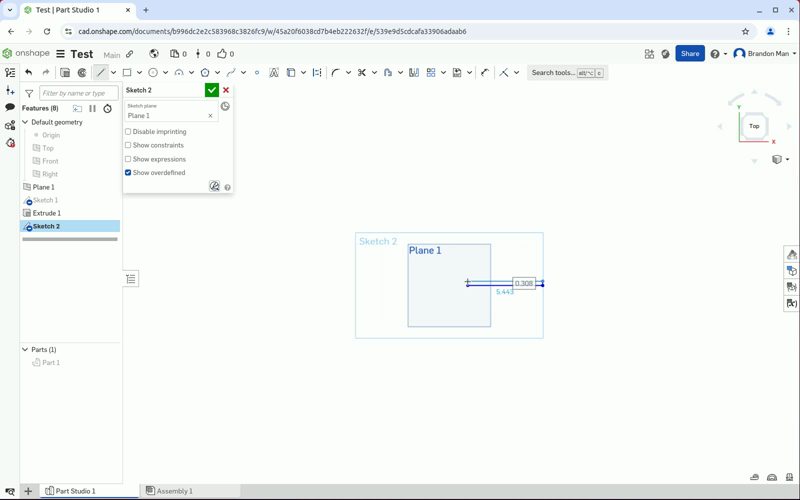
scroll(6)
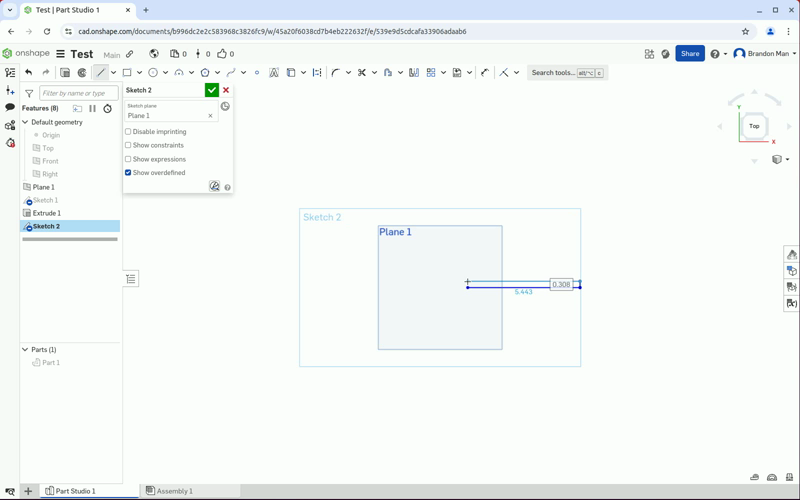
scroll(6)
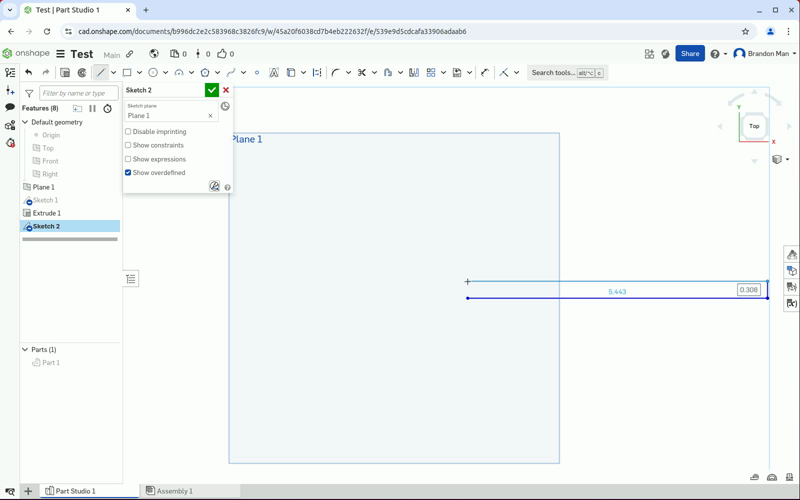
click(467, 281)
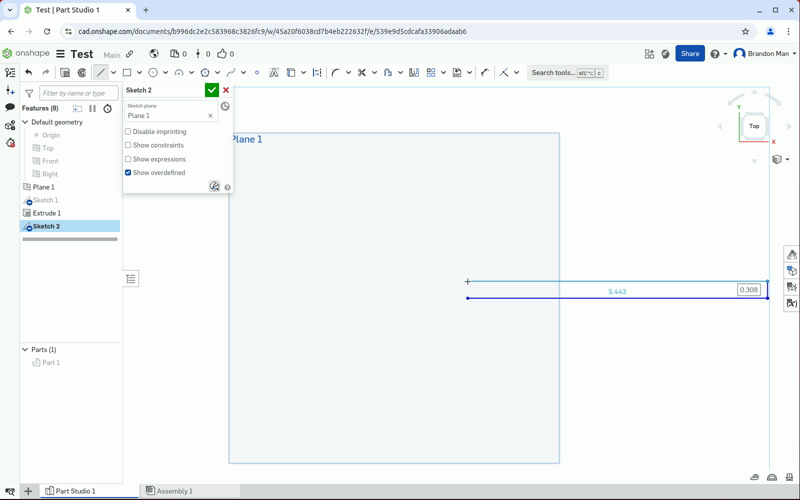
scroll(-6)
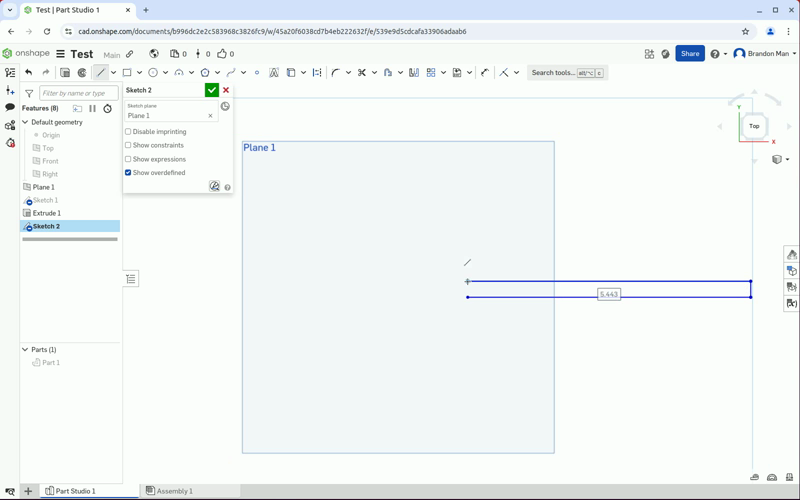
scroll(-6)
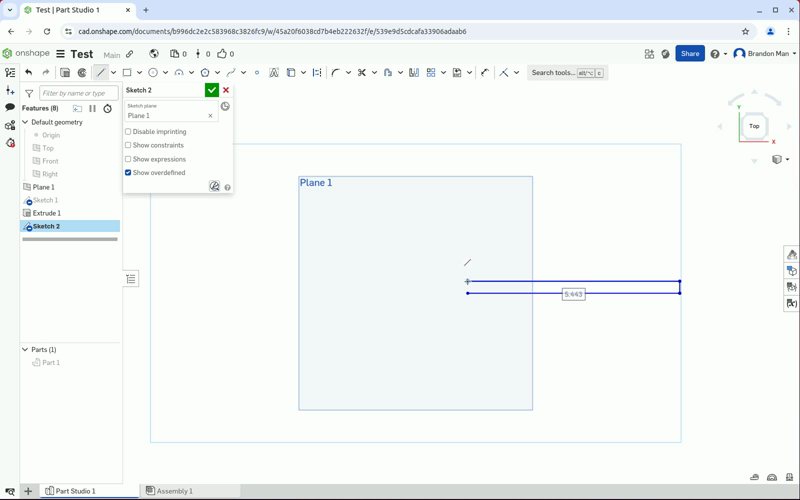
scroll(-6)
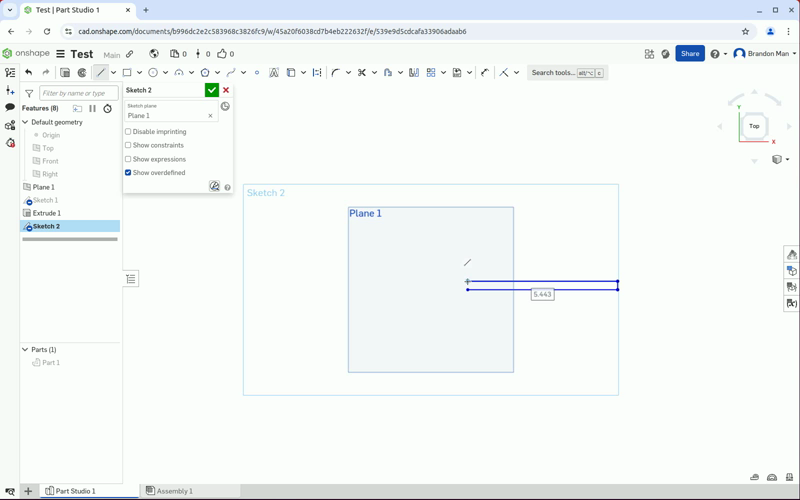
scroll(-6)
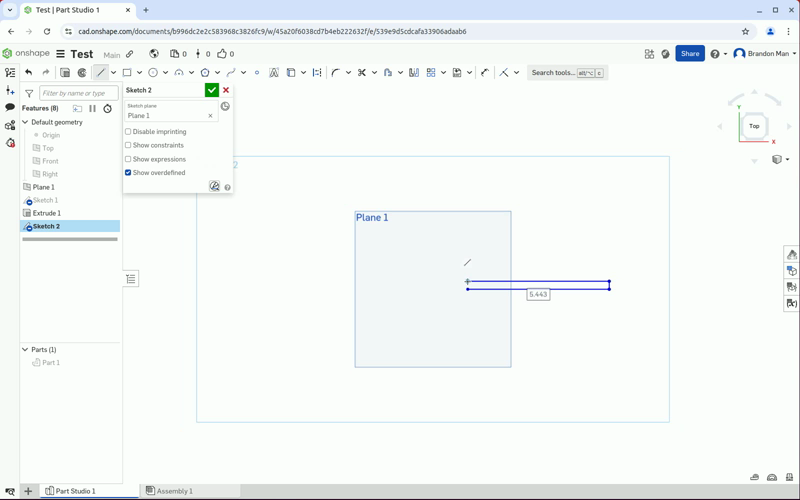
scroll(-6)
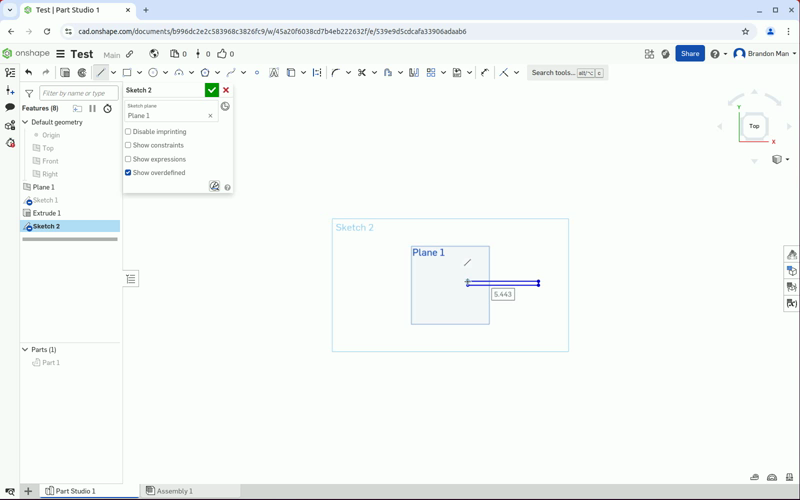
scroll(-6)
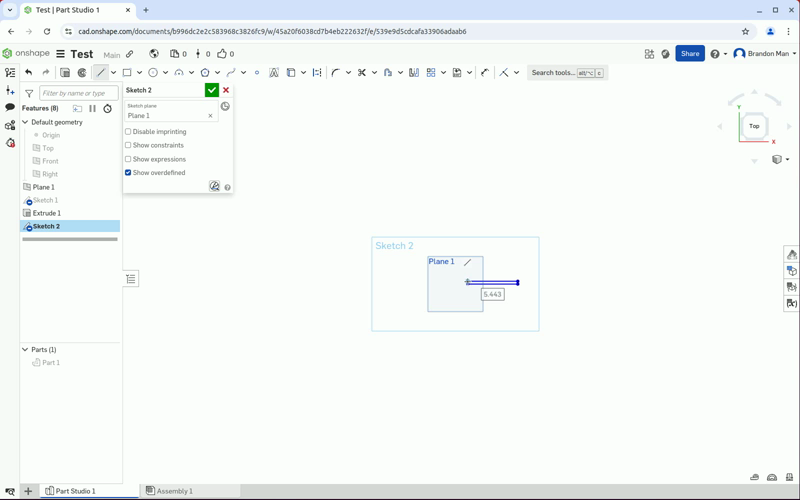
scroll(-6)
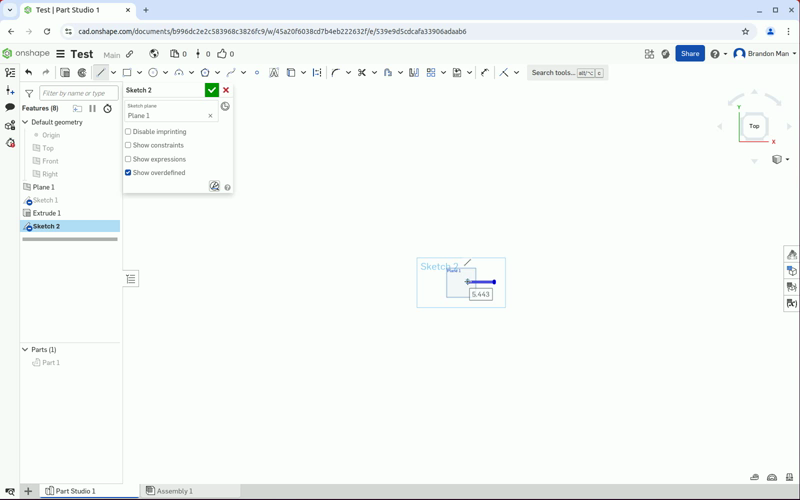
key_up(shift)
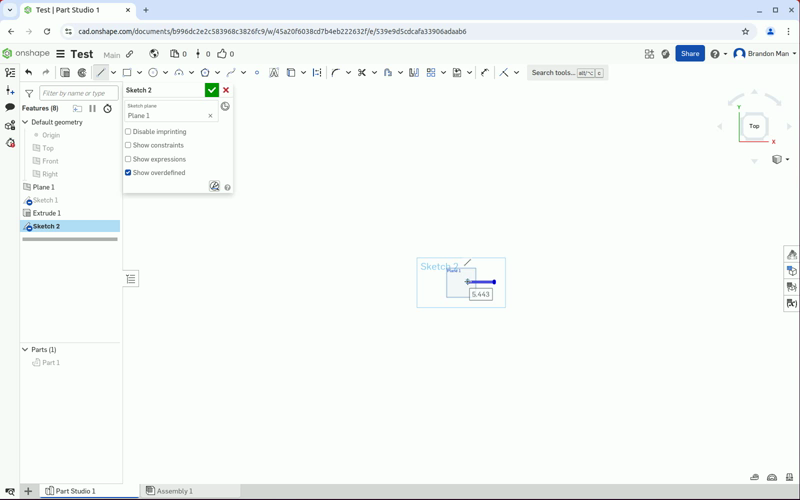
mouse_move(497, 281)
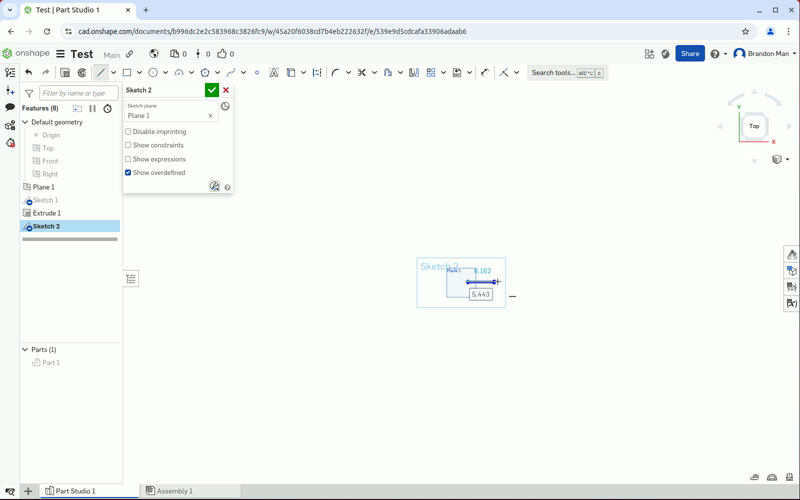
key_down(shift)
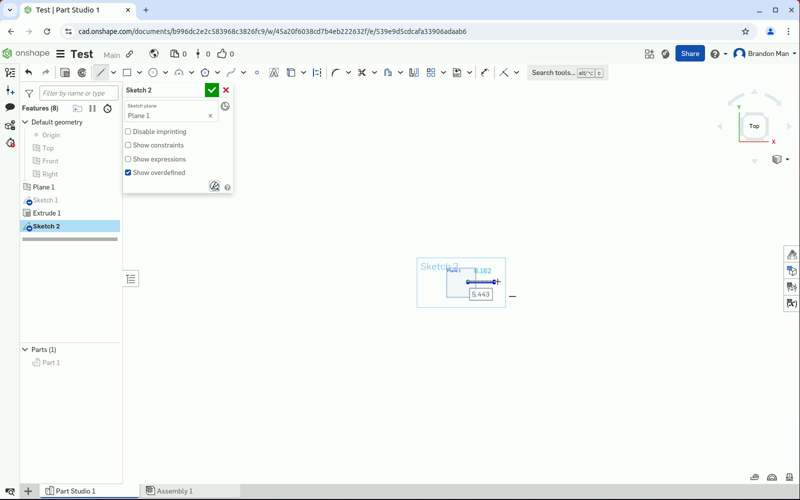
mouse_move(467, 282)
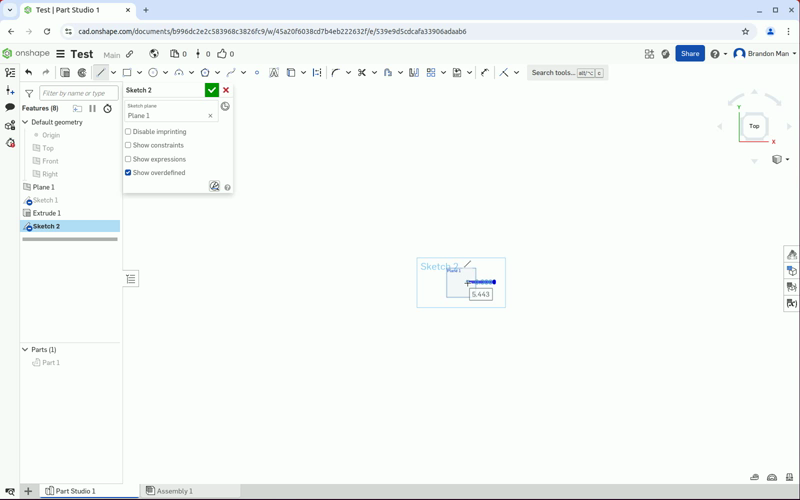
scroll(6)
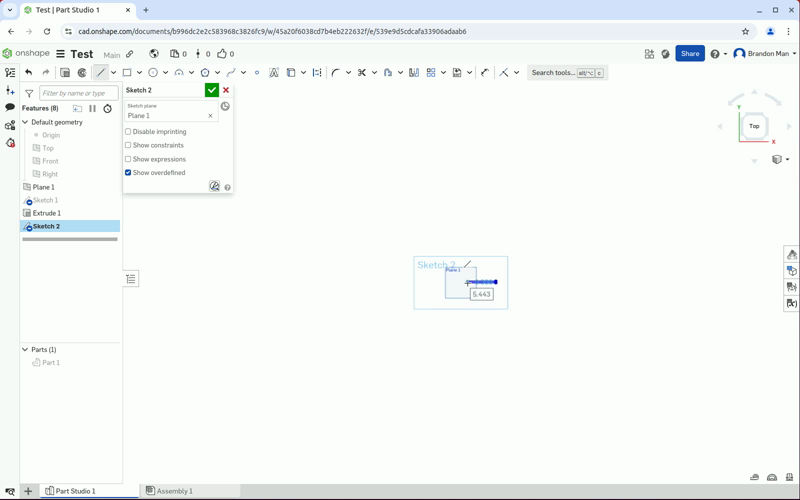
scroll(6)
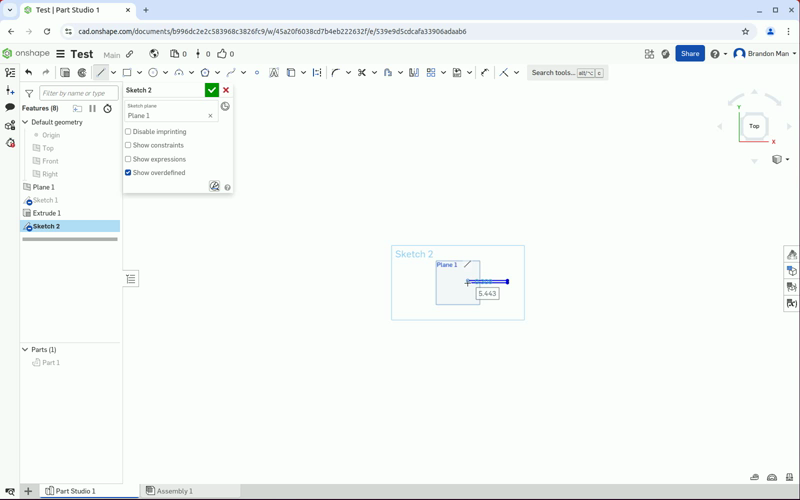
scroll(6)
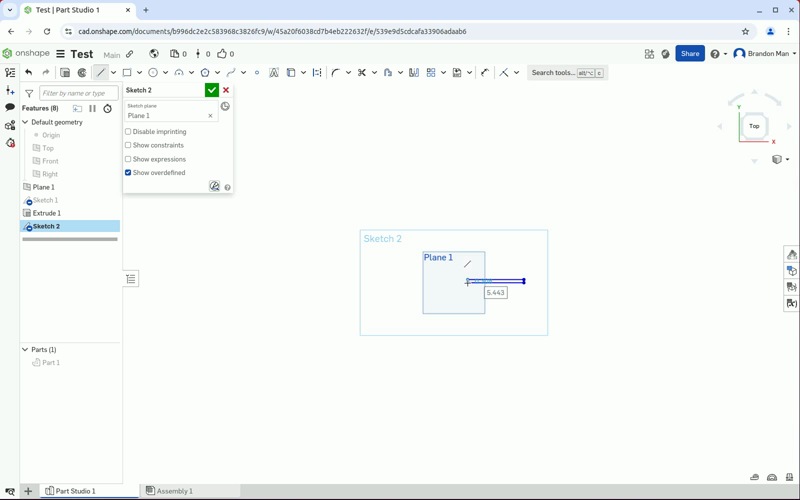
scroll(6)
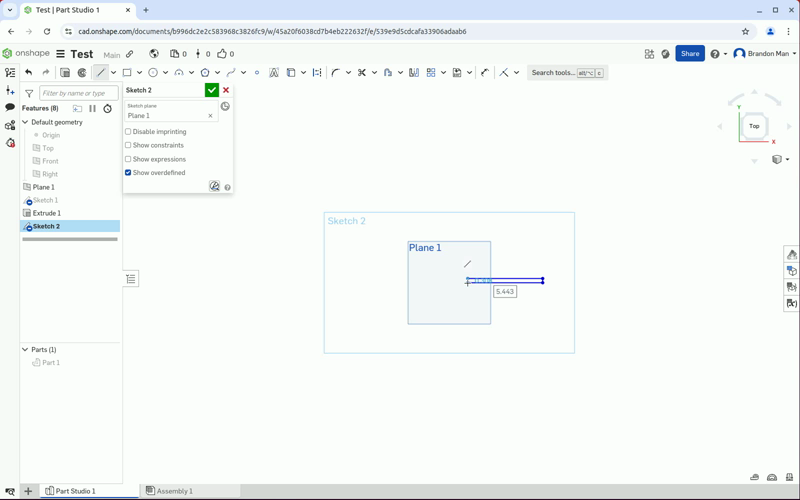
scroll(6)
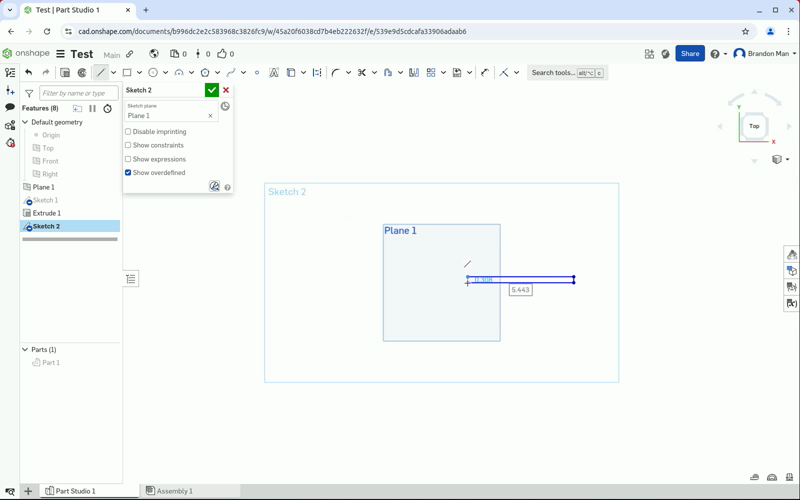
scroll(6)
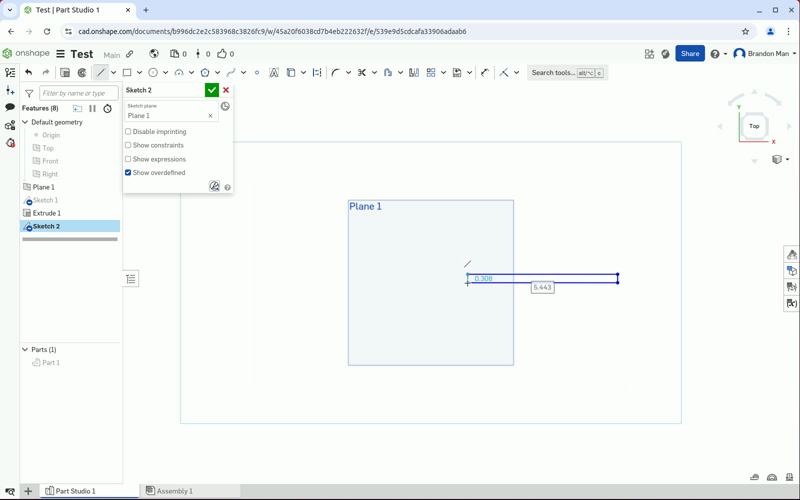
scroll(6)
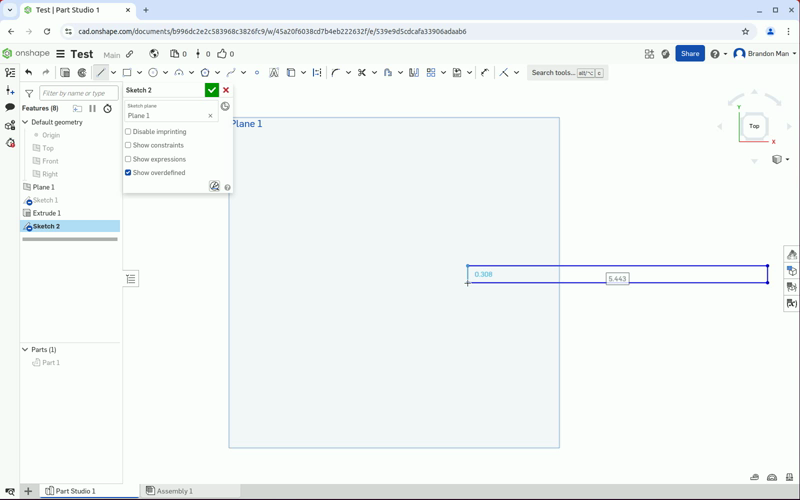
key_up(shift)
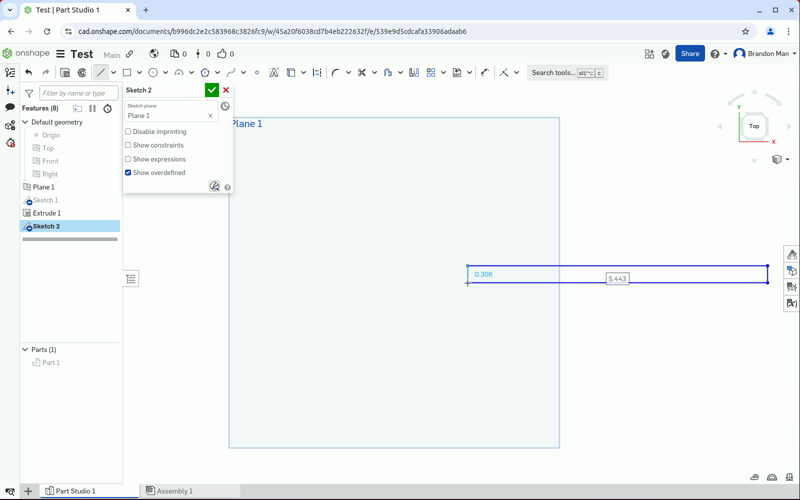
click(467, 282)
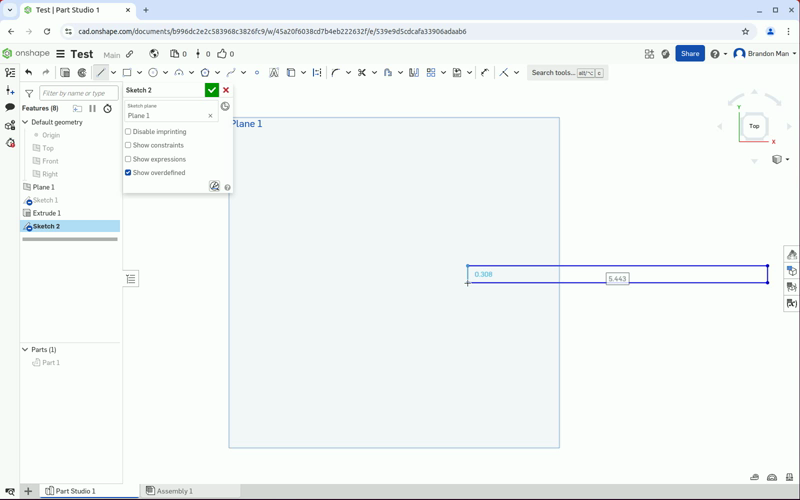
scroll(-6)
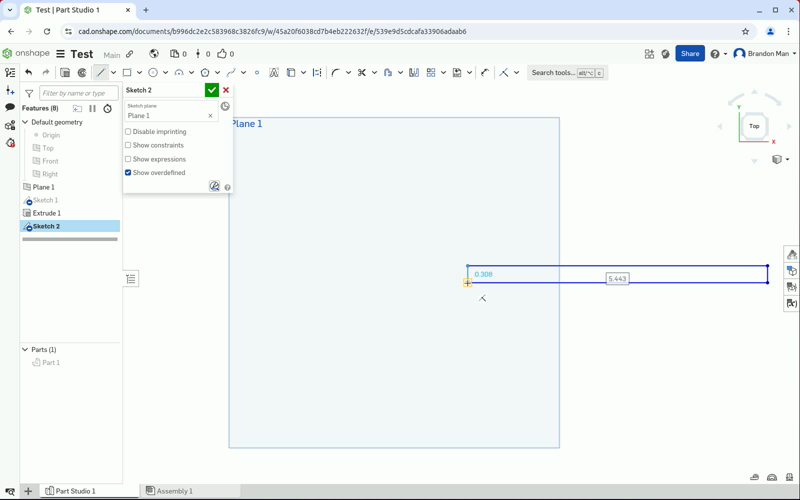
scroll(-6)
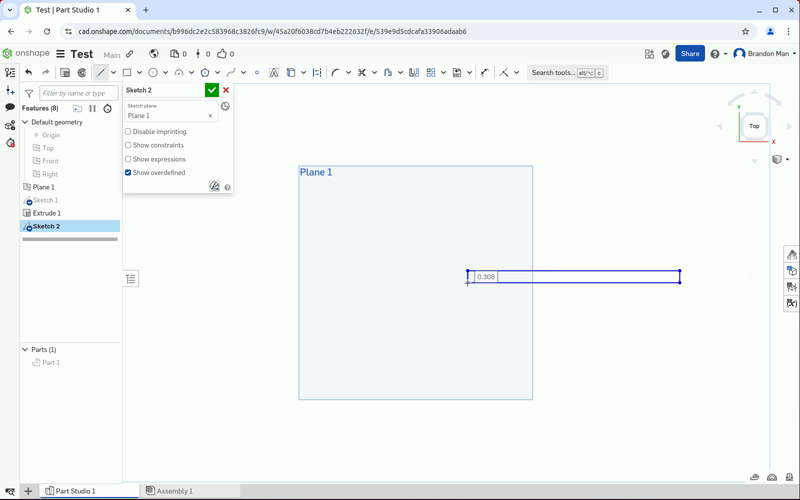
scroll(-6)
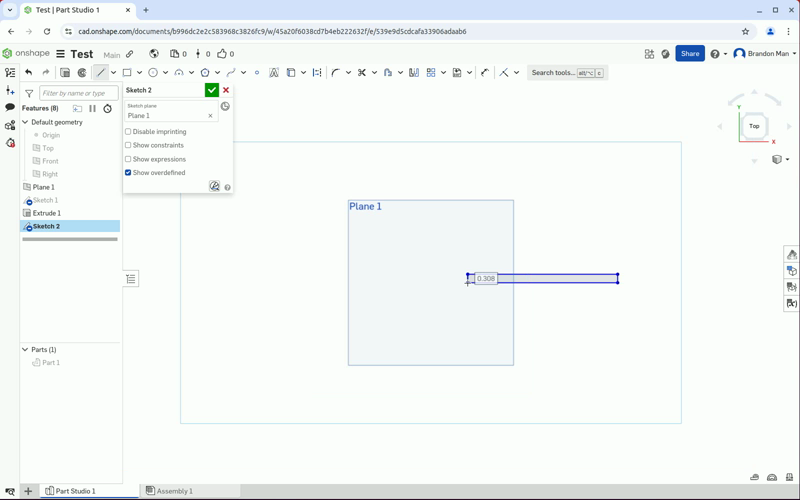
scroll(-6)
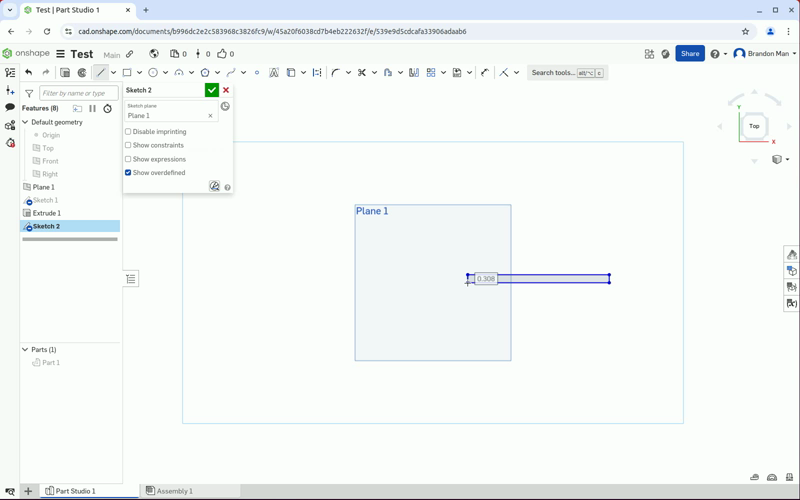
scroll(-6)
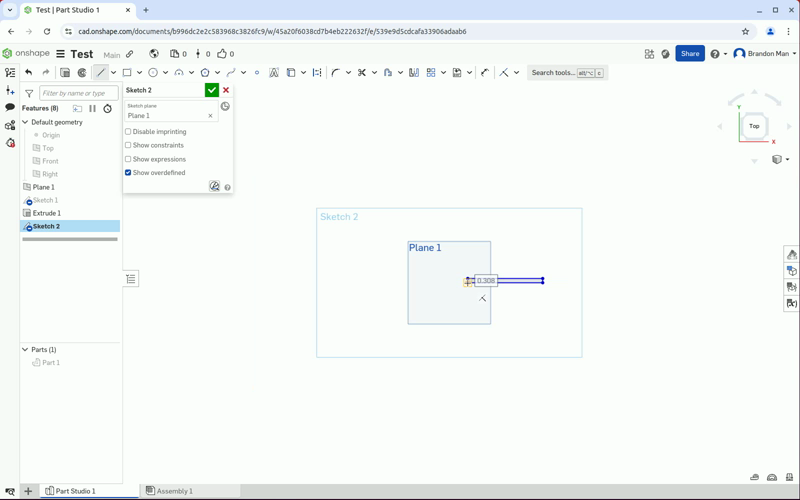
scroll(-6)
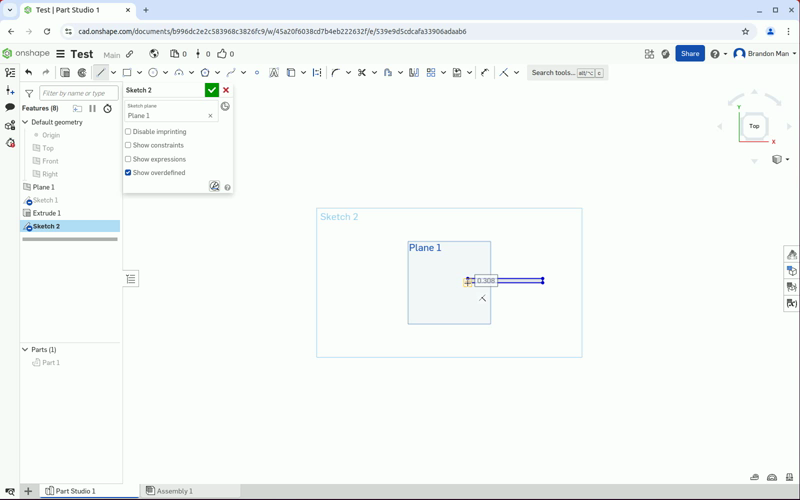
scroll(-6)
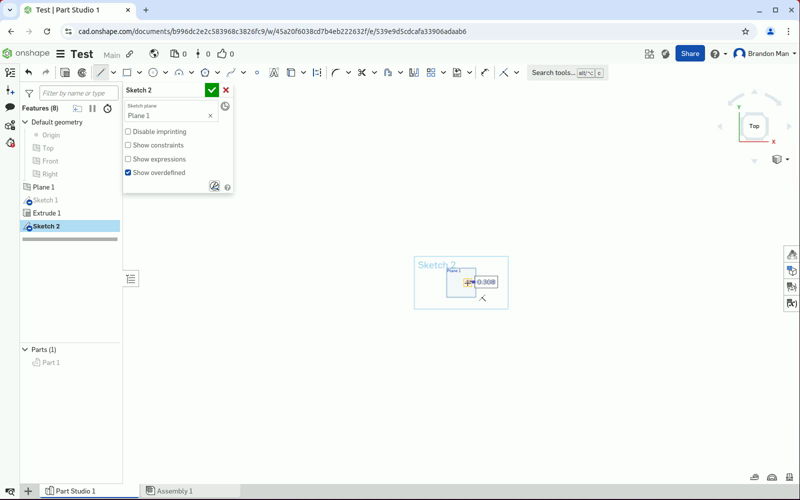
key(esc)
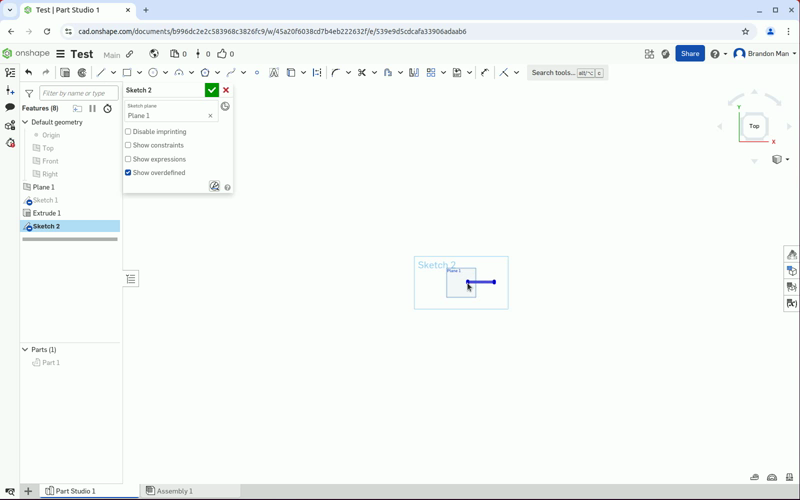
mouse_move(487, 281)
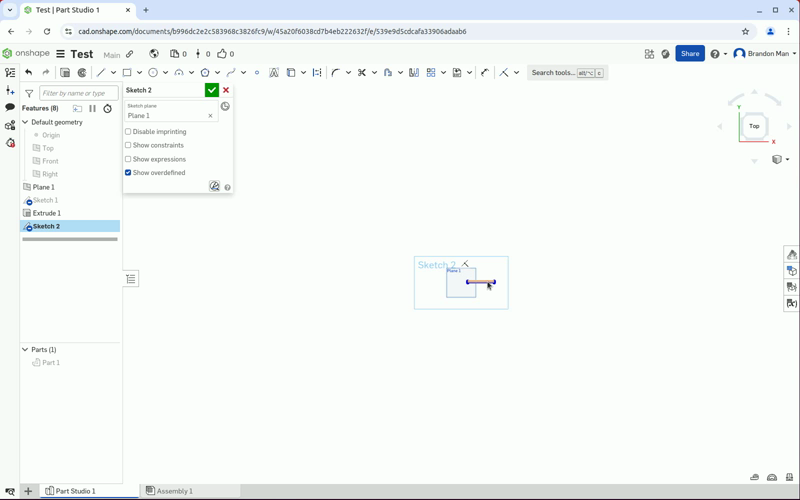
scroll(6)
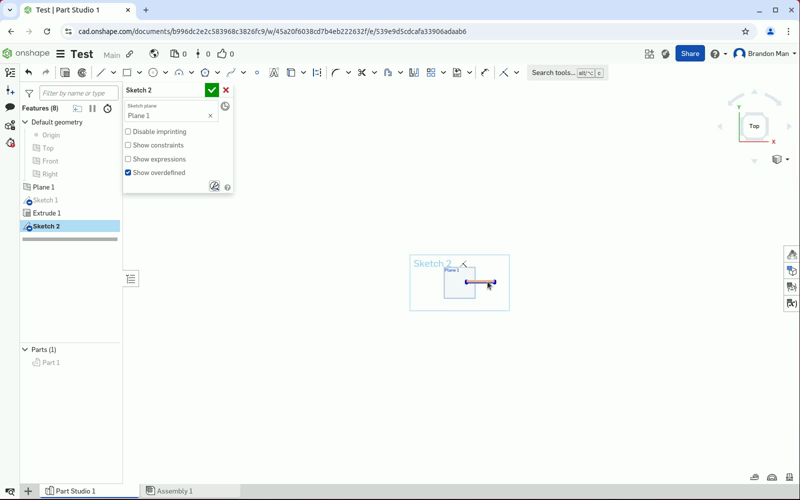
scroll(6)
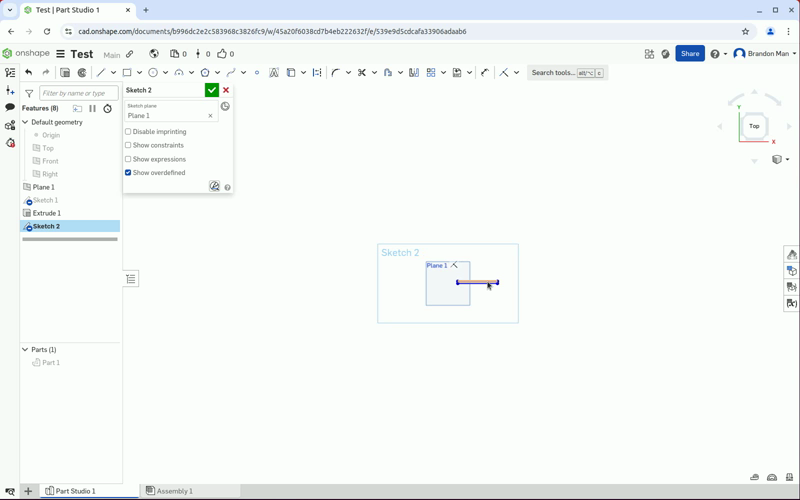
scroll(6)
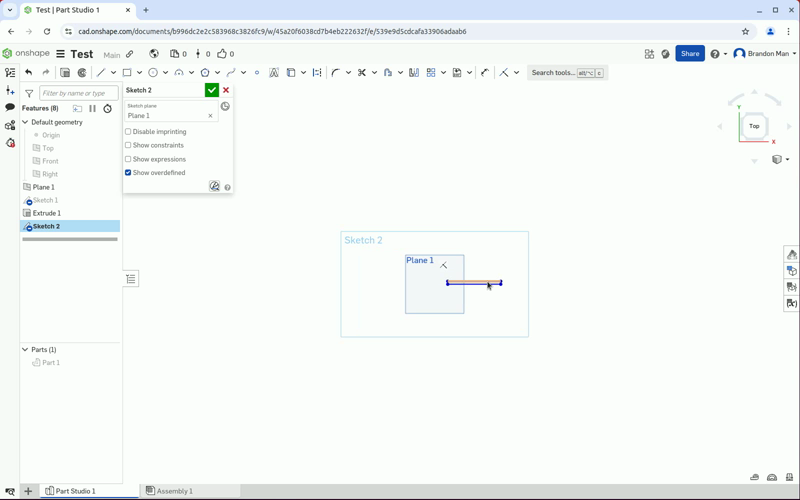
scroll(6)
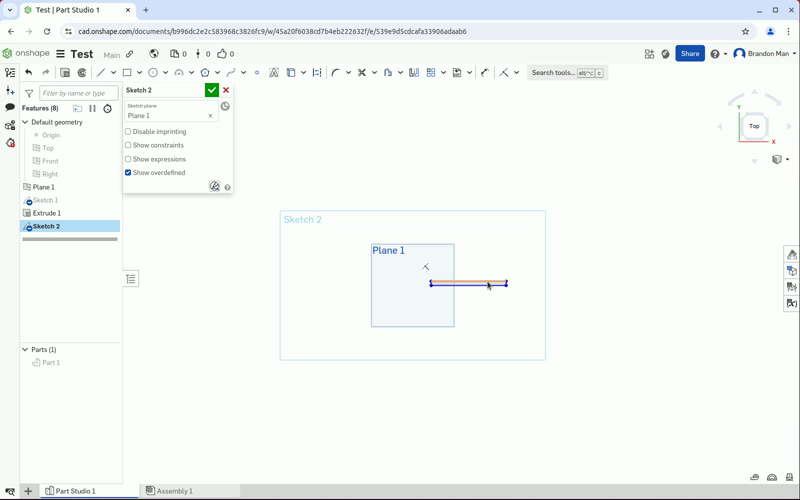
scroll(6)
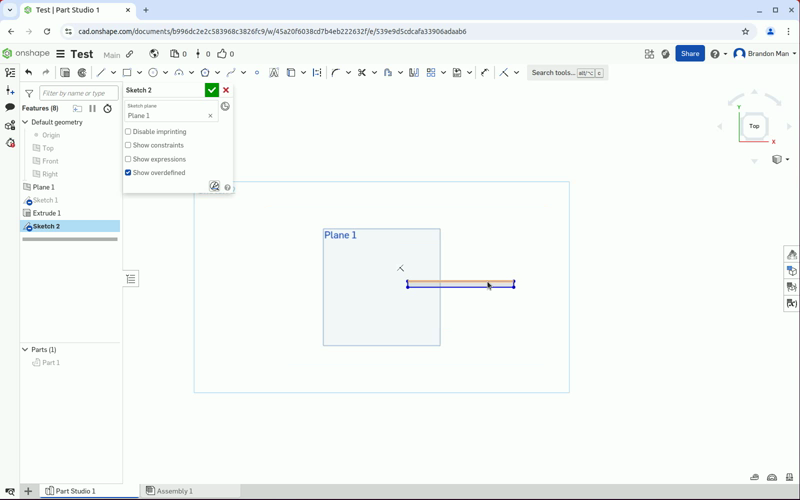
scroll(6)
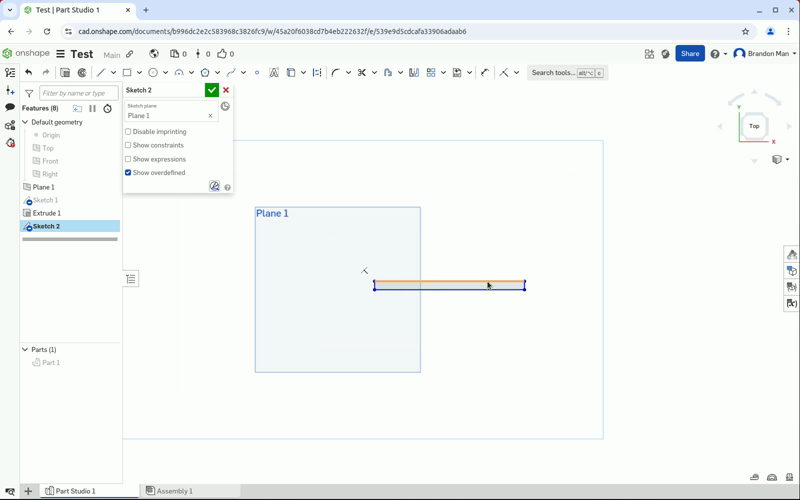
scroll(6)
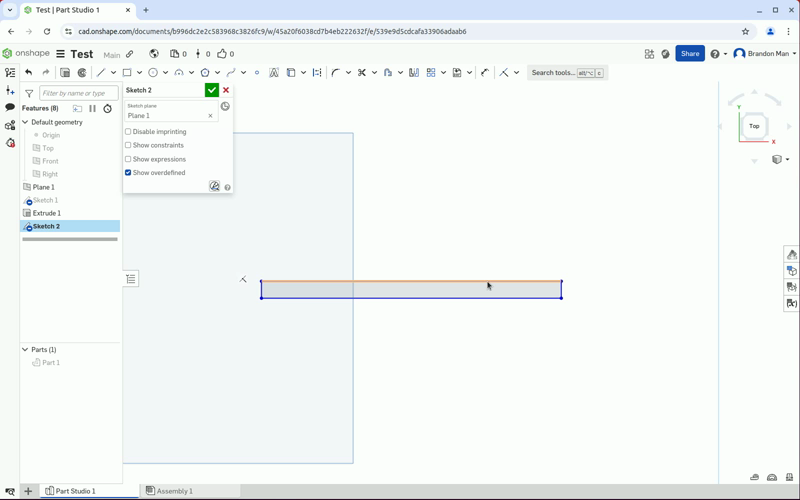
click(487, 281)
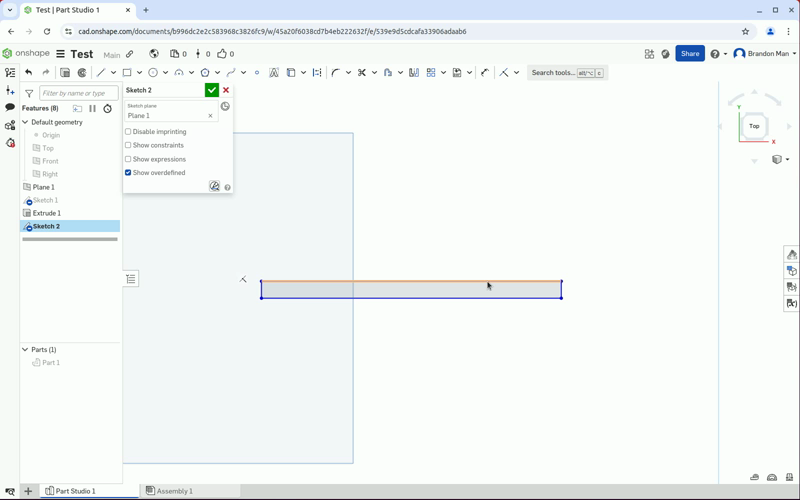
scroll(-6)
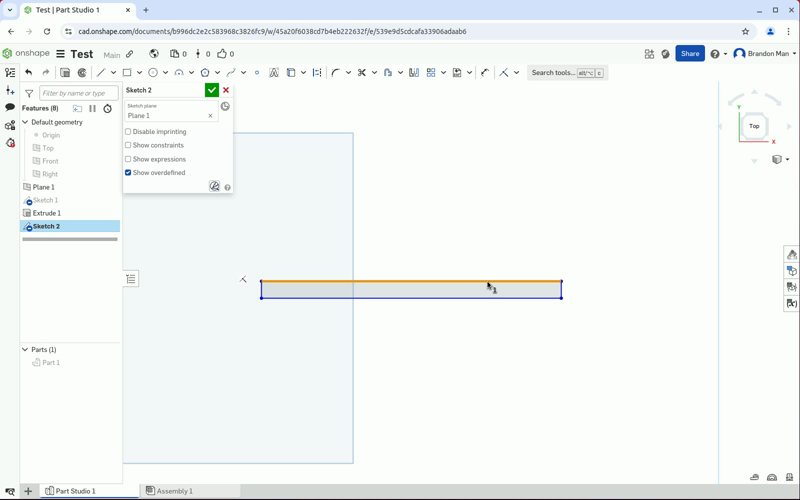
scroll(-6)
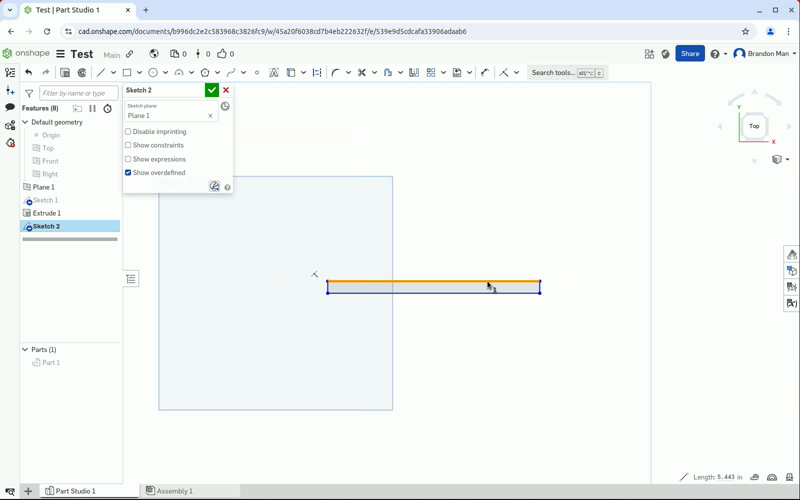
scroll(-6)
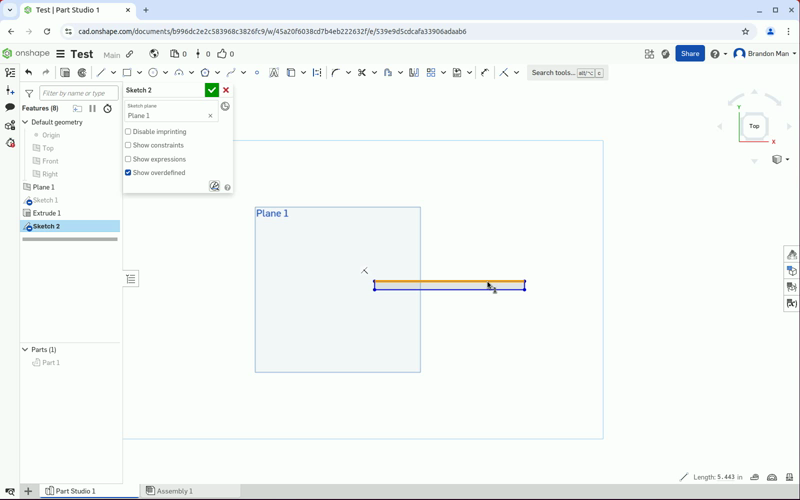
scroll(-6)
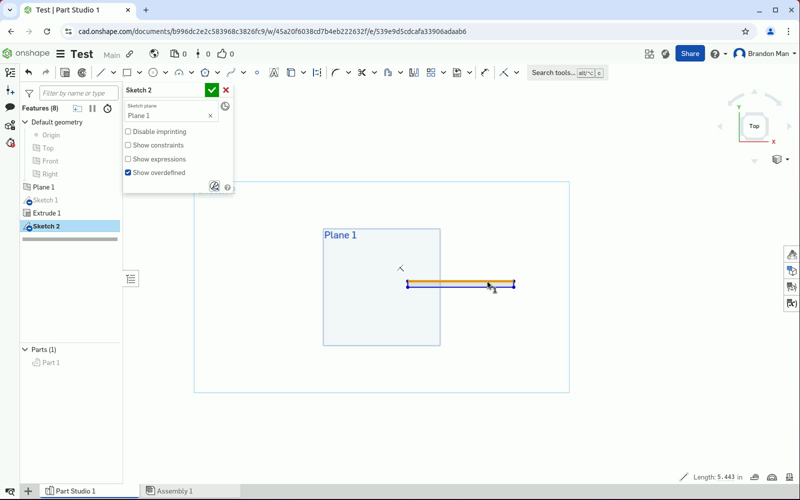
scroll(-6)
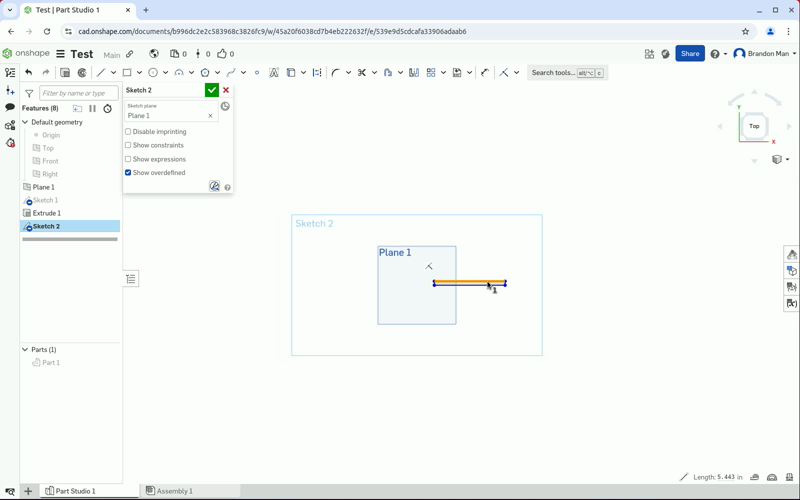
scroll(-6)
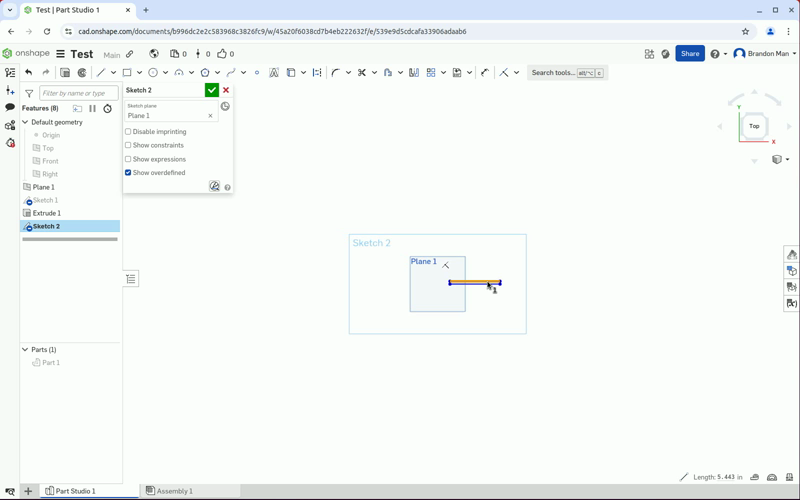
scroll(-6)
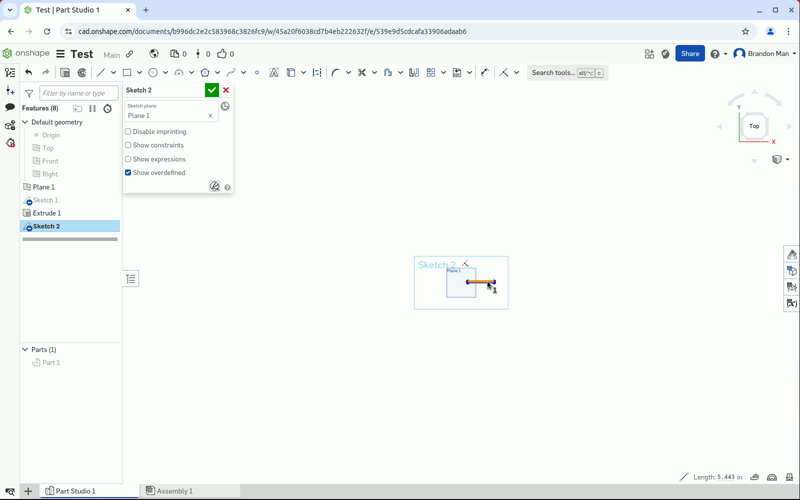
mouse_move(73, 352)
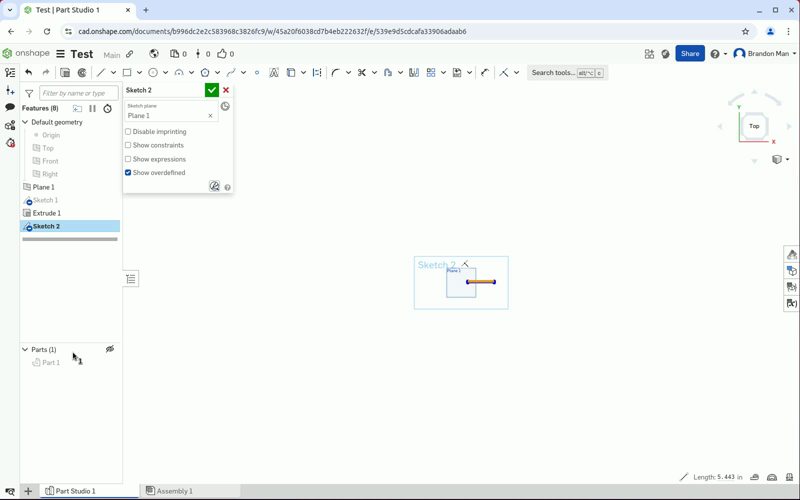
key(shift+y)
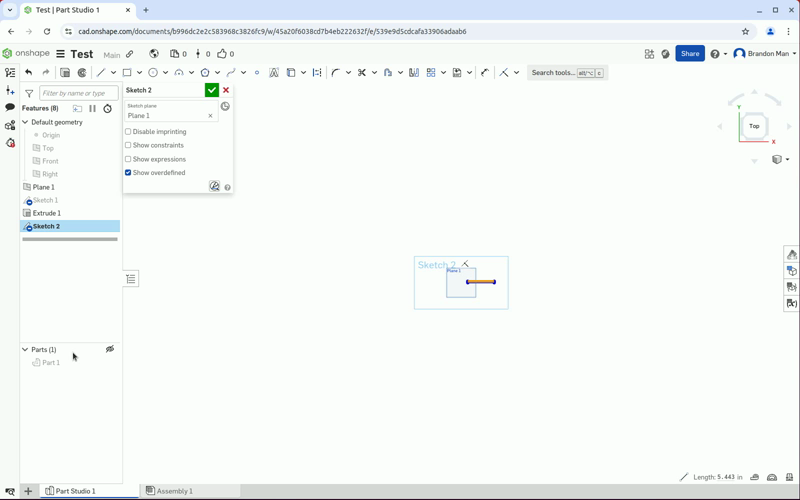
key(shift+e)
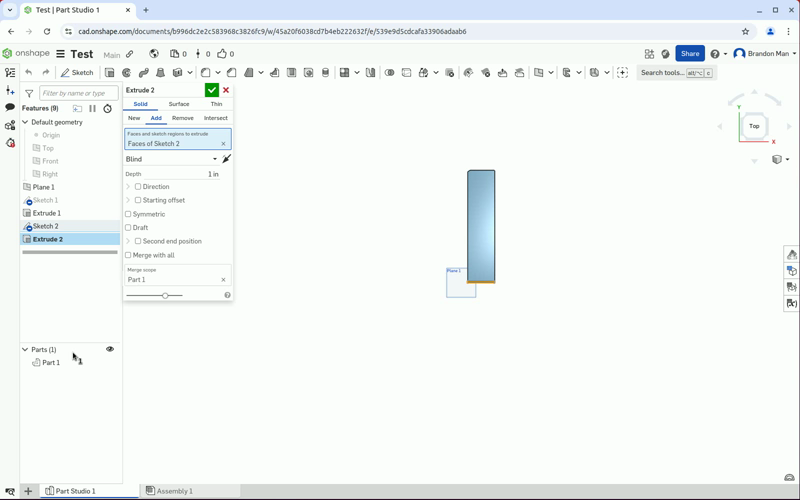
mouse_move(143, 106)
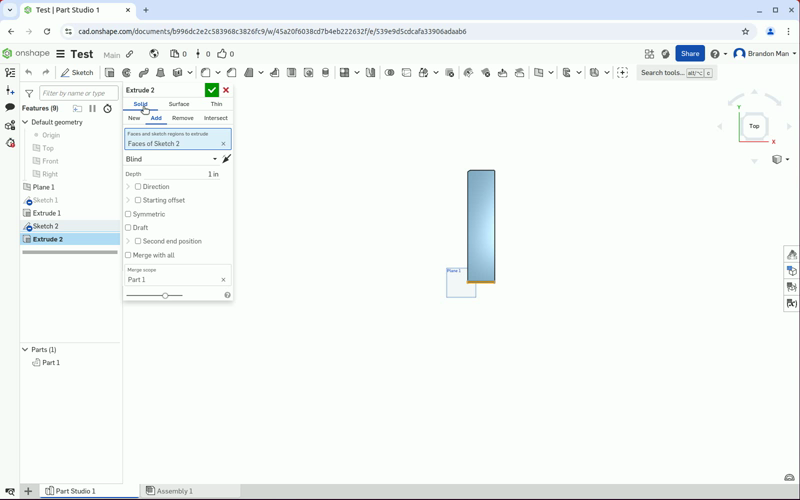
click(143, 106)
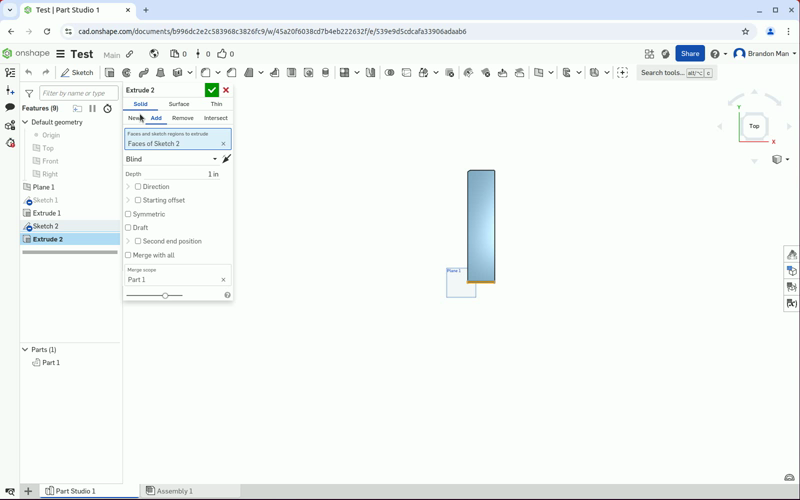
mouse_move(137, 120)
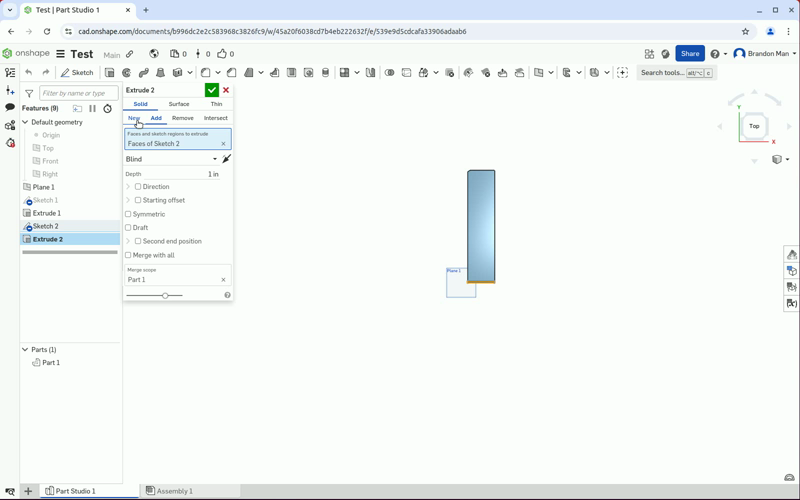
click(137, 120)
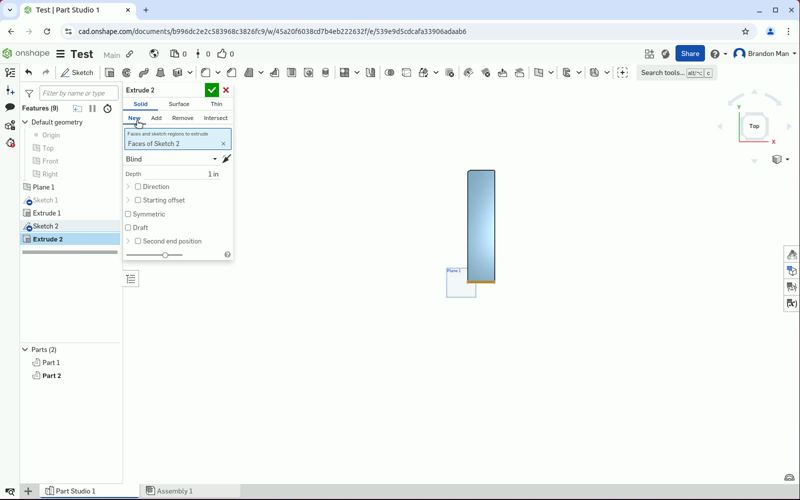
key(tab, 4)
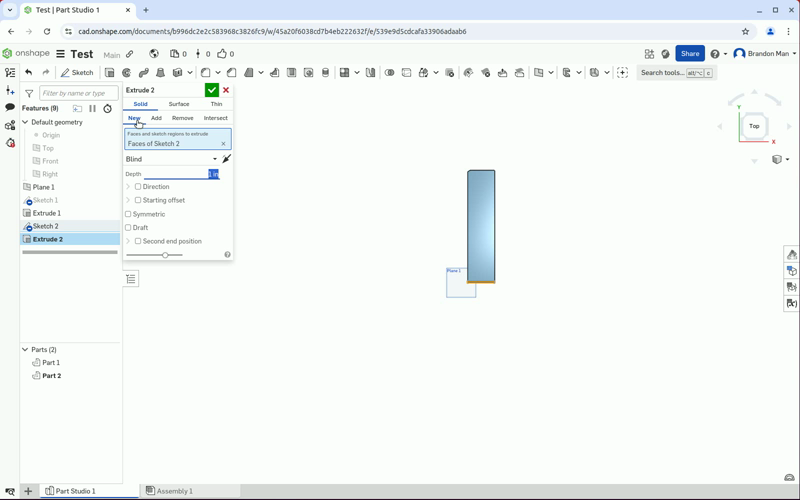
text(0.241)
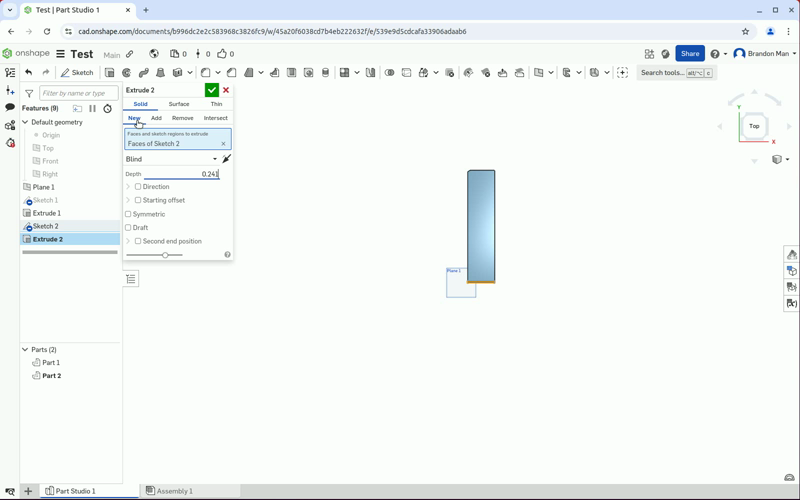
key(enter)
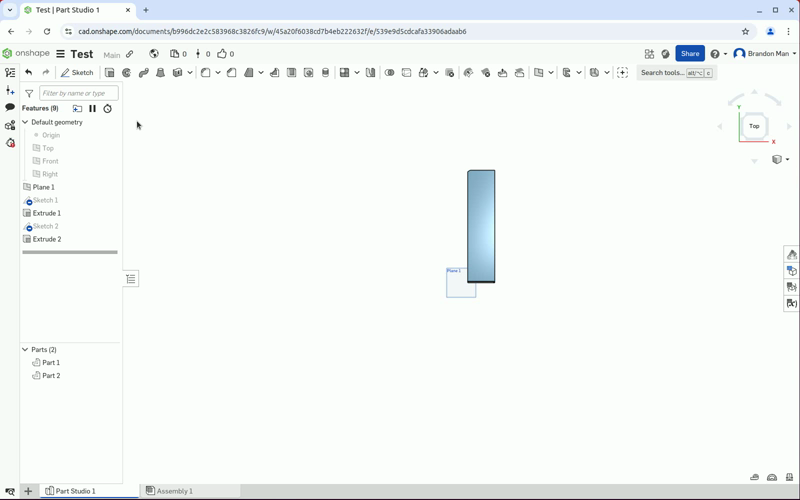
key(shift+h)
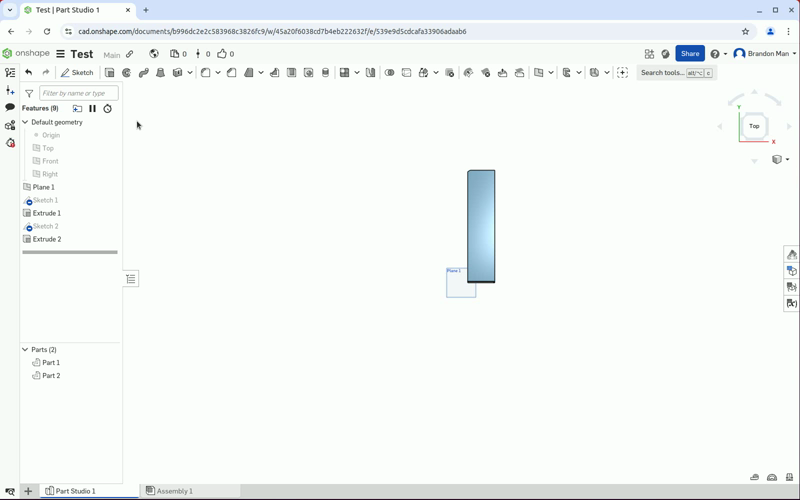
key(shift+h)
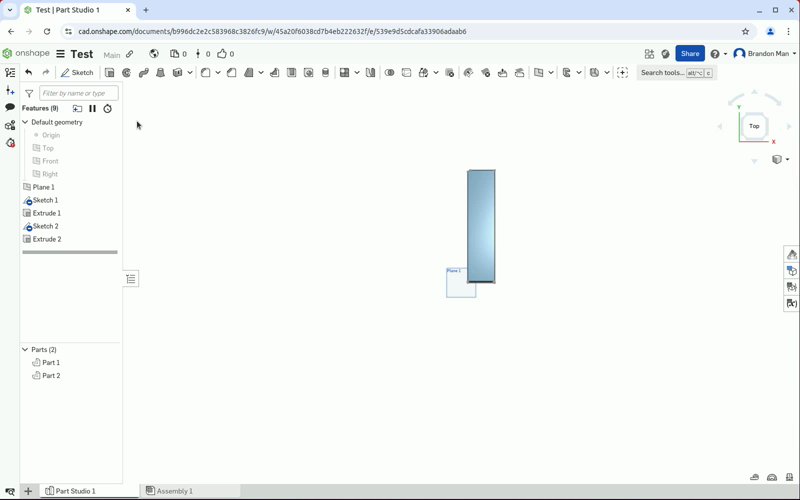
key(shift+7)
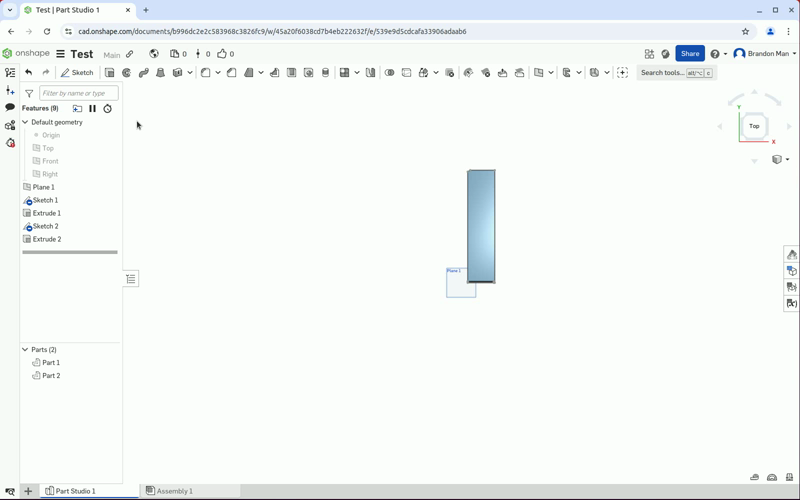
key(up, 3)
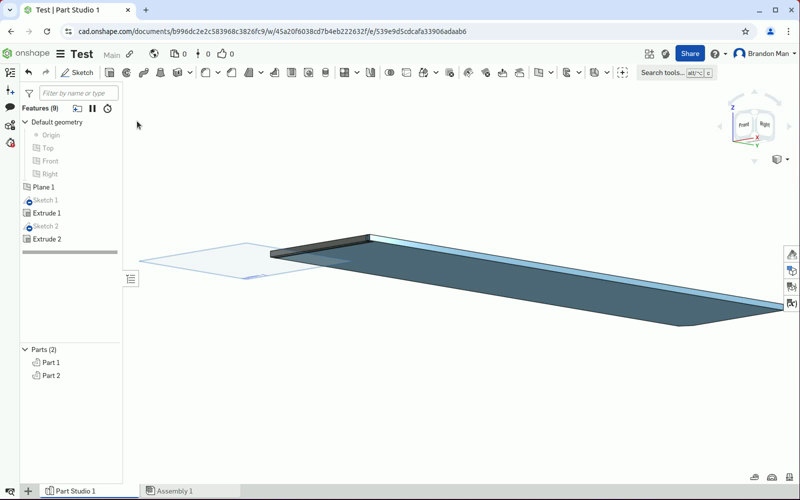
key(left, 3)
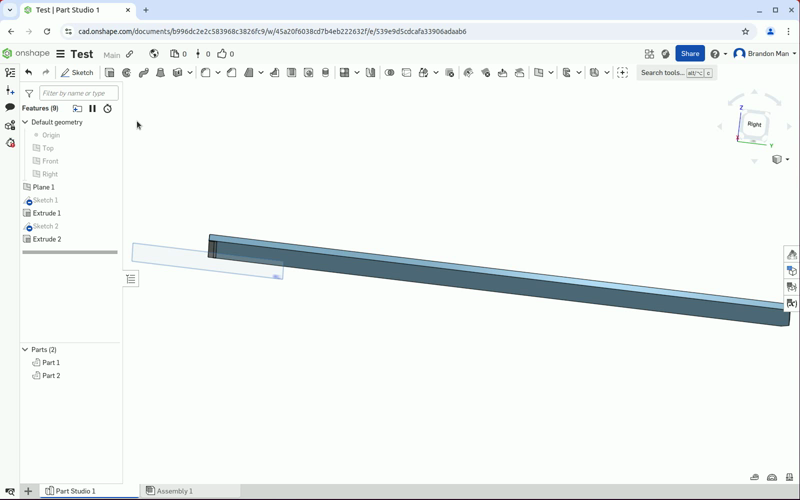
key(right, 3)
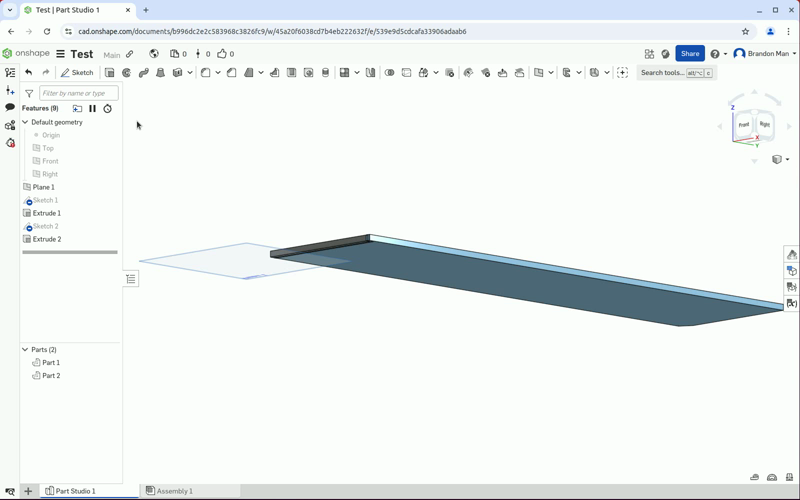
key(down, 3)
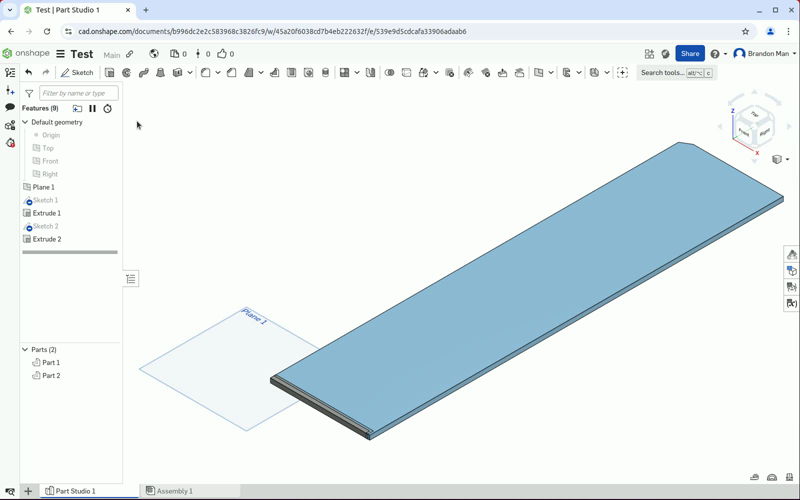
mouse_move(73, 189)
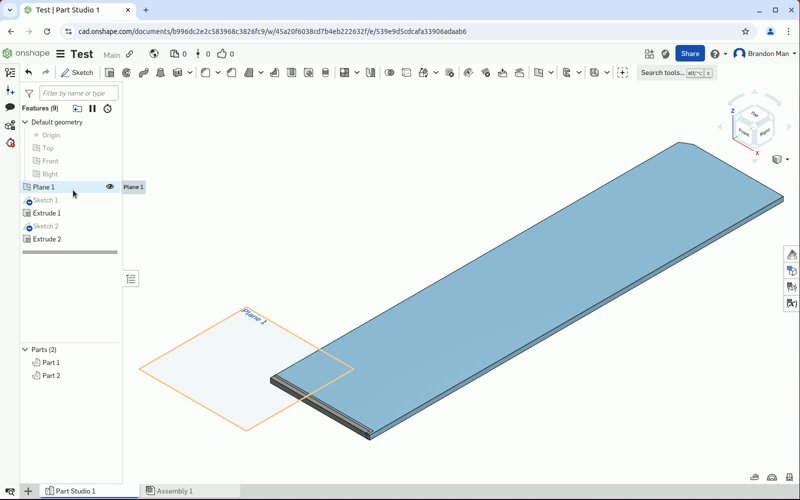
click(73, 189)